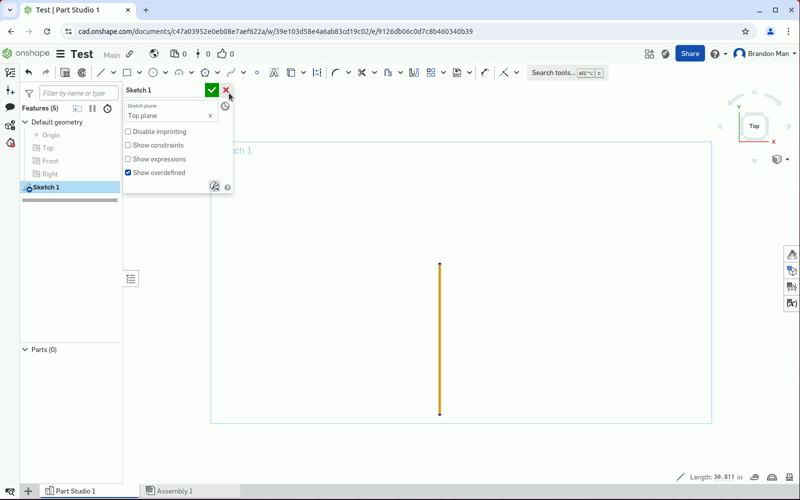
key(shift+h)
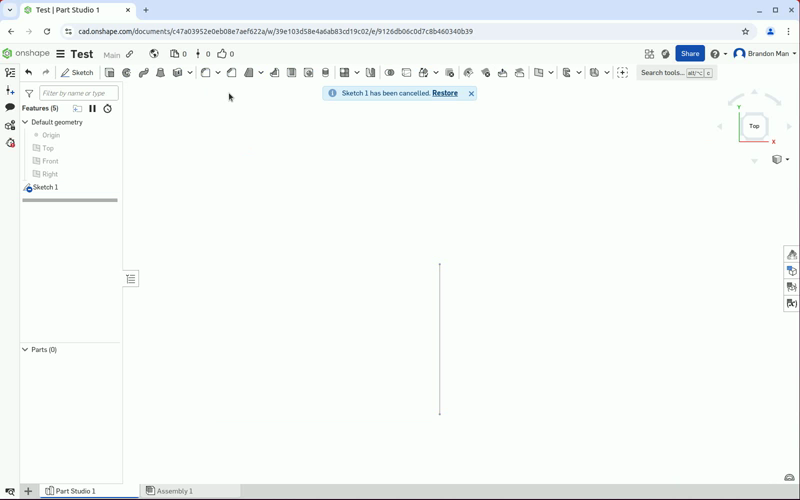
key(shift+s)
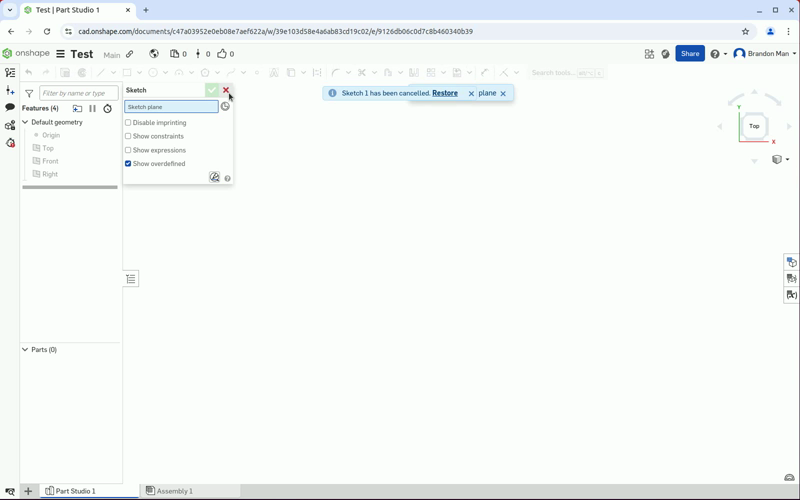
mouse_move(73, 150)
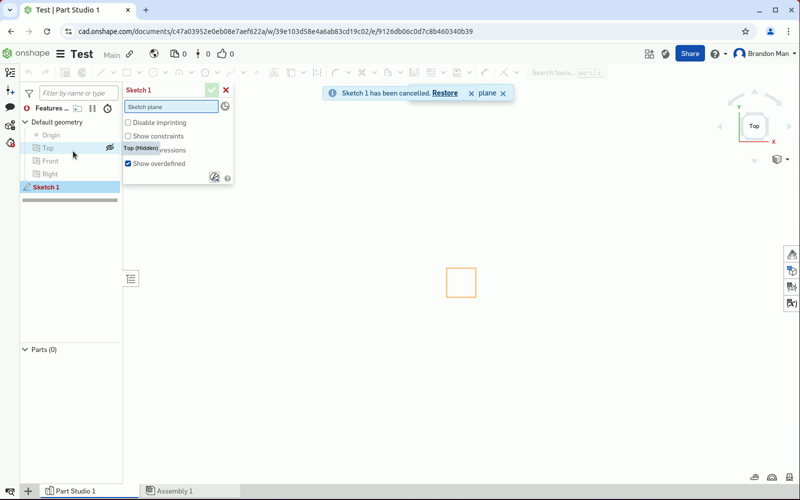
click(73, 150)
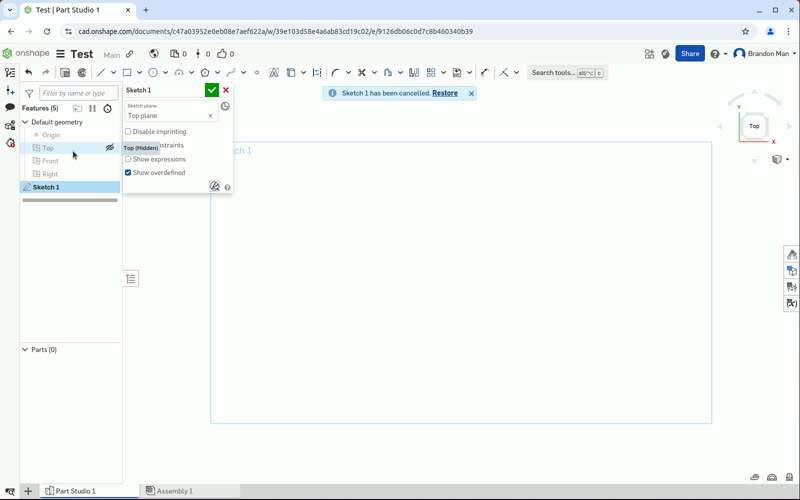
mouse_move(73, 352)
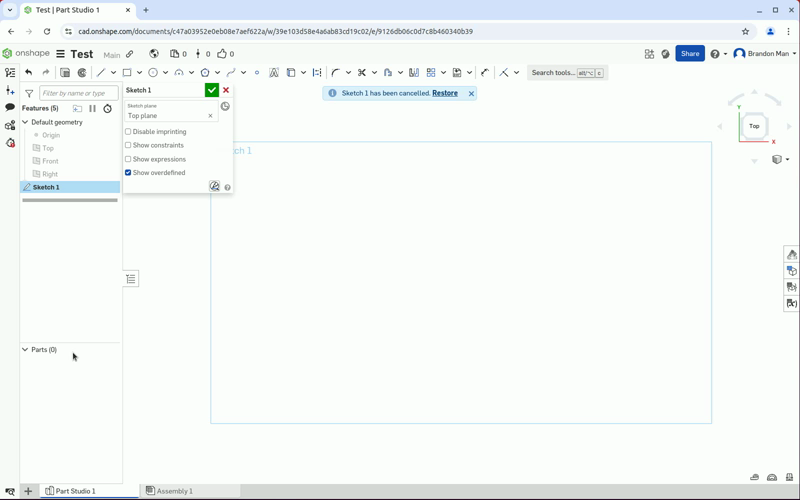
key(y)
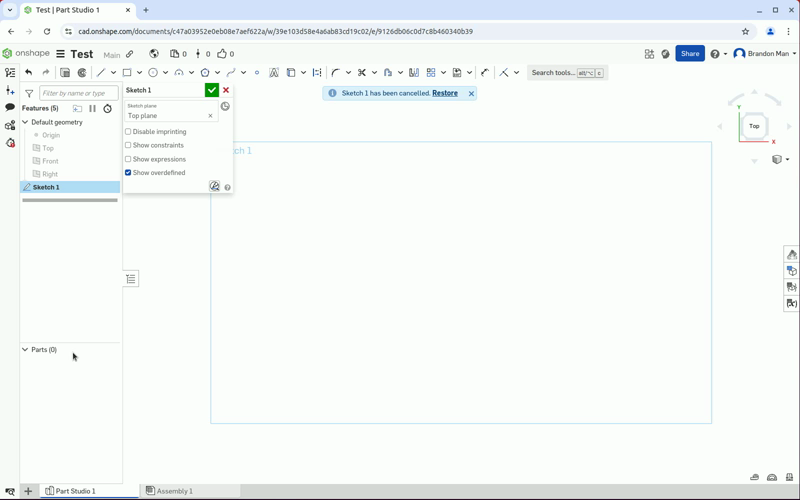
key(l)
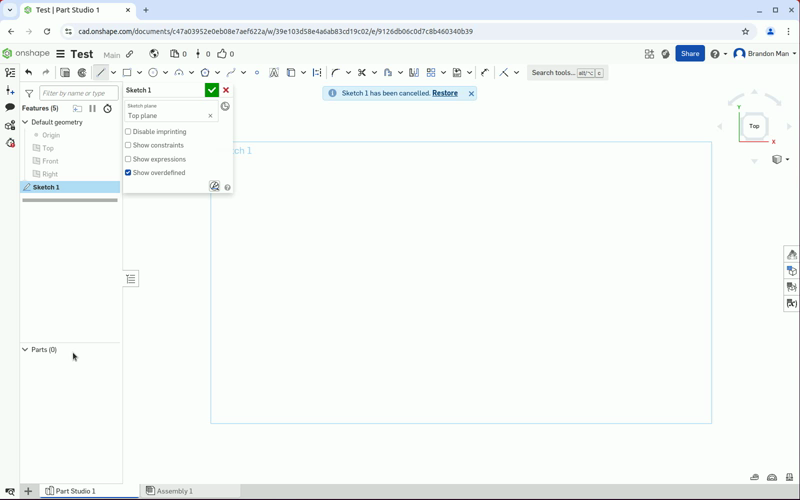
key_down(shift)
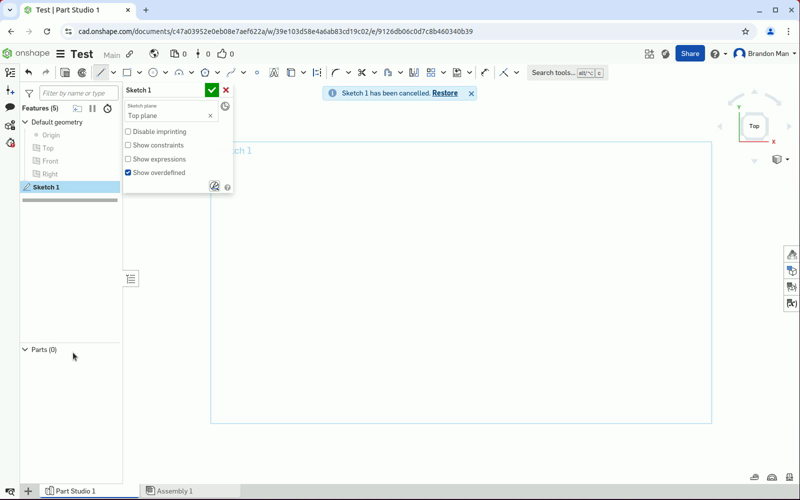
mouse_move(460, 285)
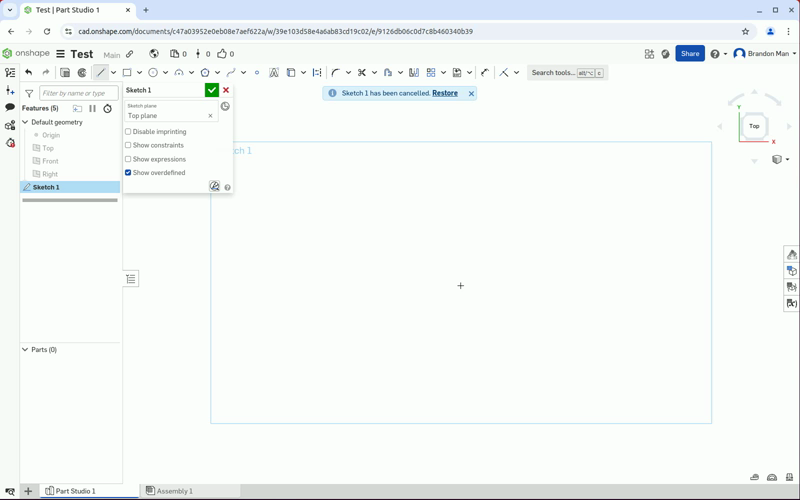
click(460, 285)
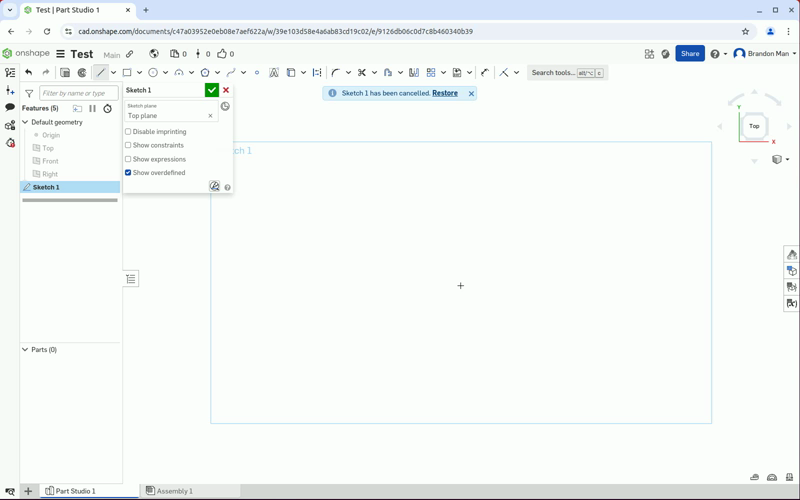
key_up(shift)
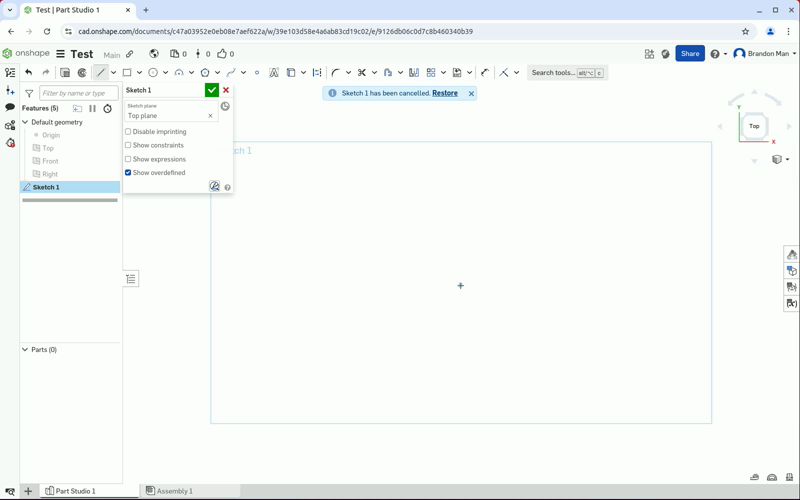
key_down(shift)
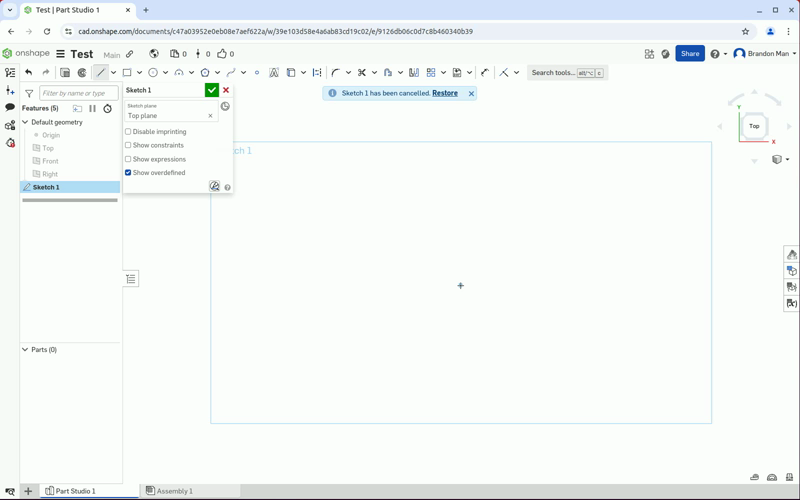
mouse_move(490, 285)
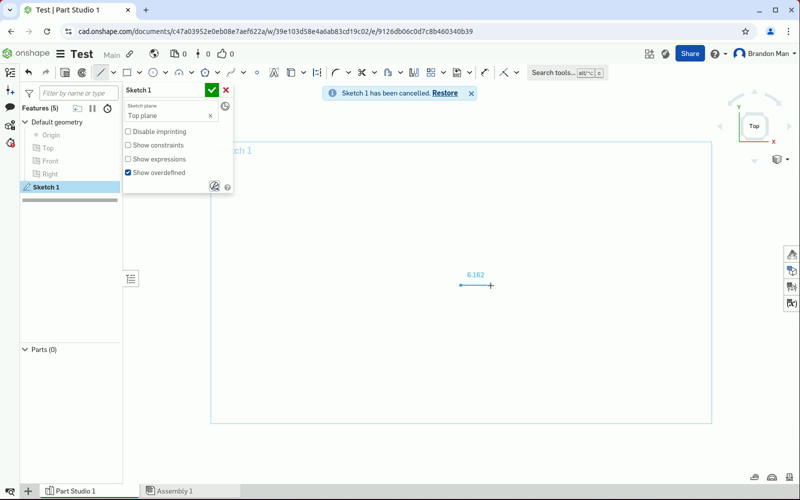
mouse_move(514, 285)
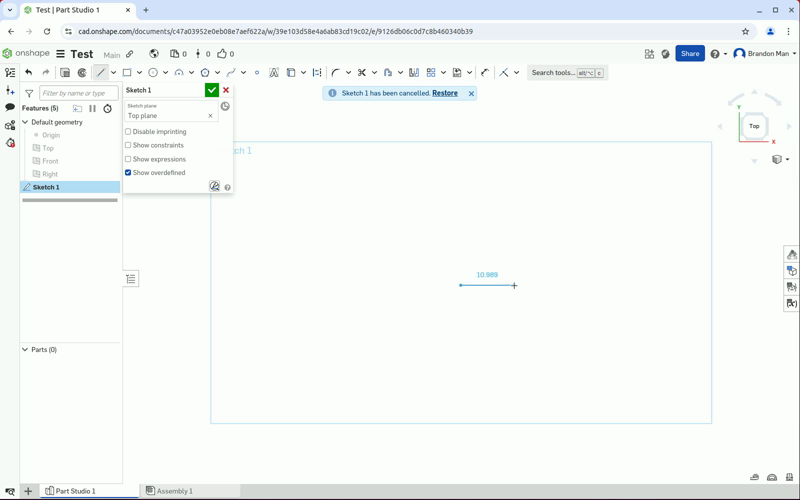
click(514, 285)
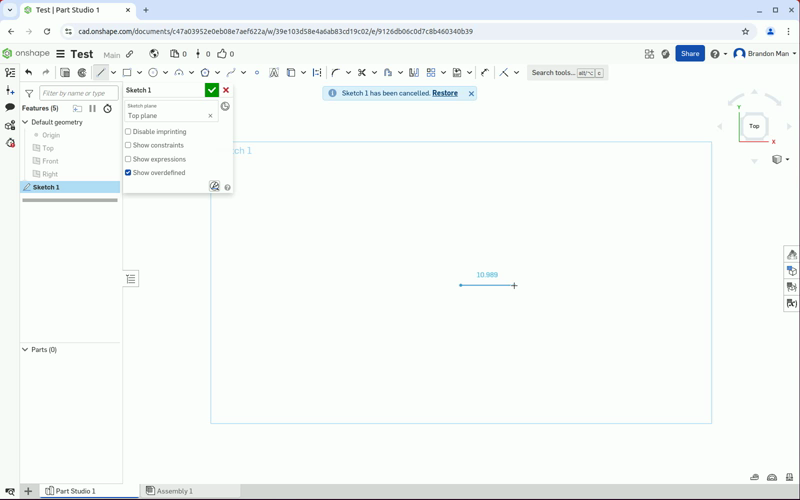
key_up(shift)
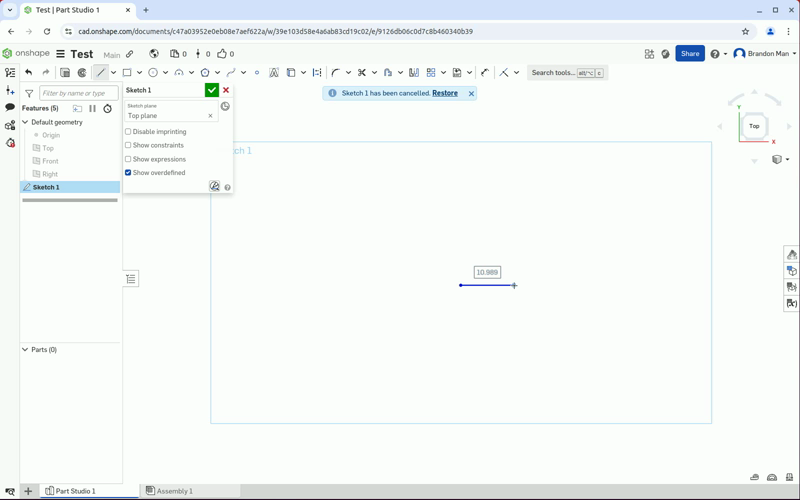
key_down(shift)
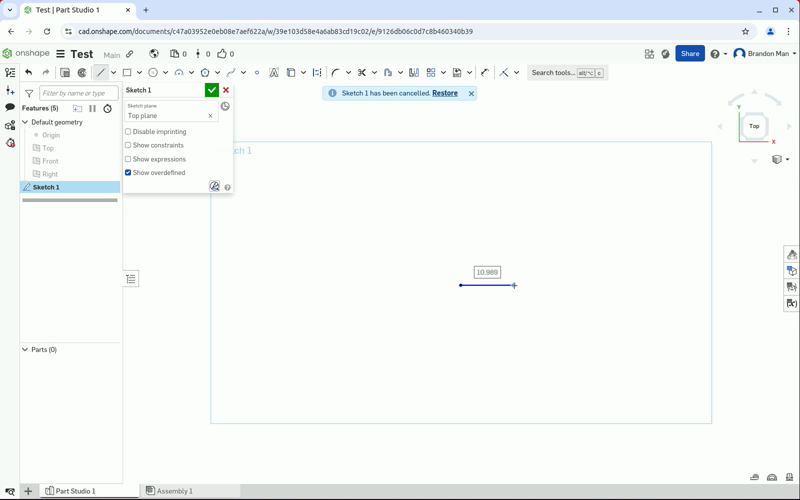
mouse_move(544, 285)
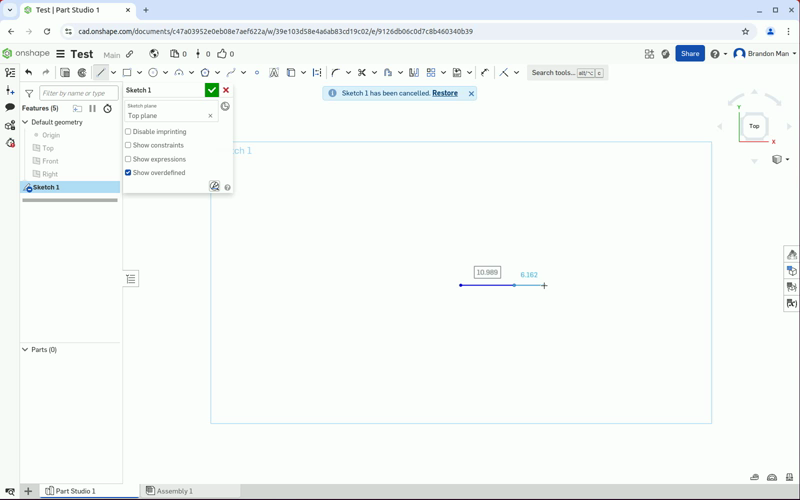
mouse_move(514, 283)
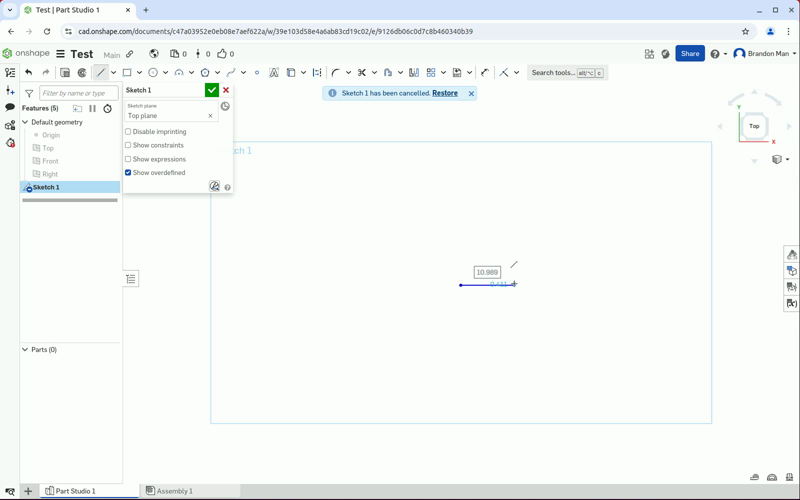
scroll(6)
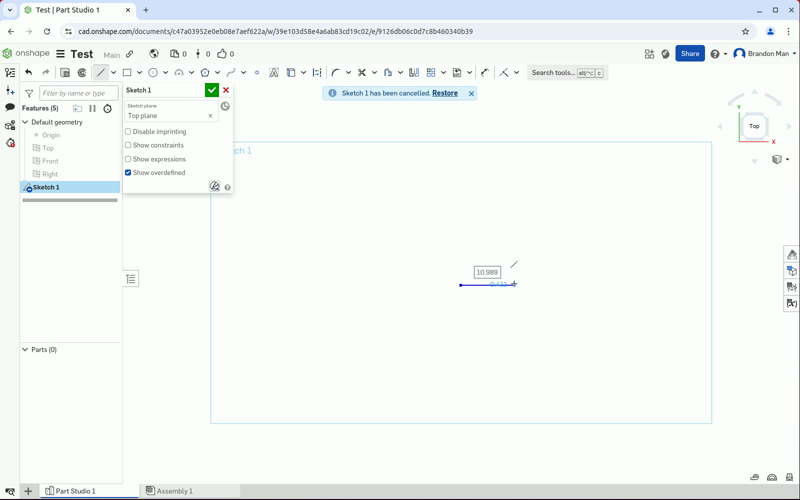
scroll(6)
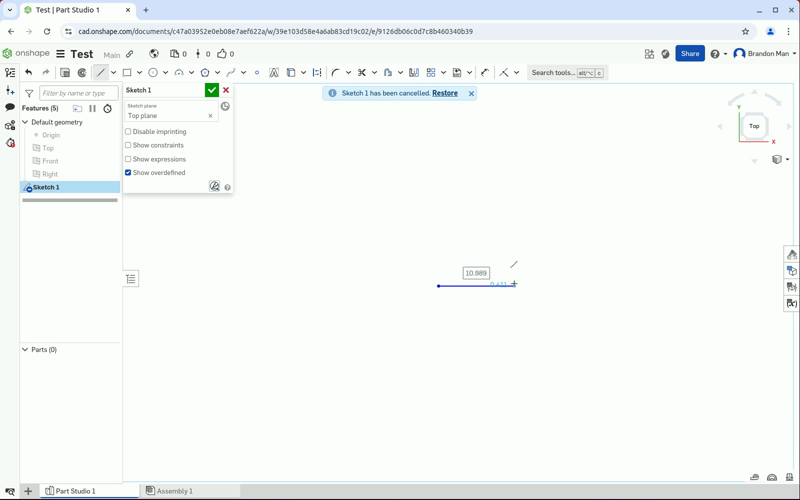
scroll(6)
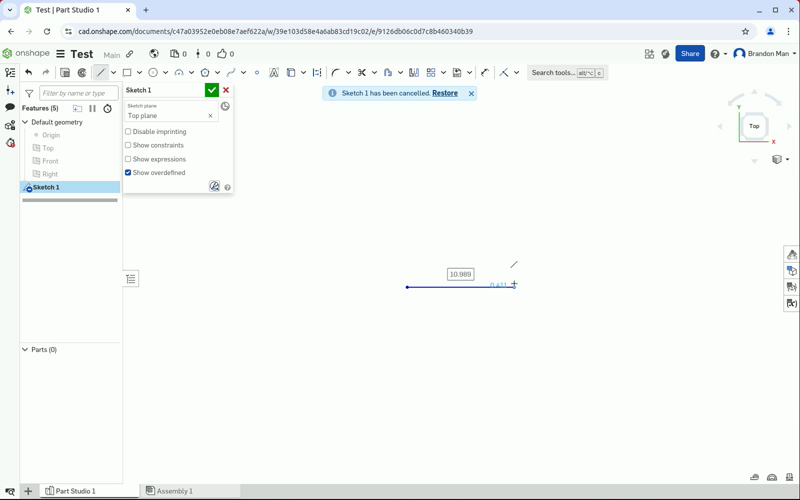
scroll(6)
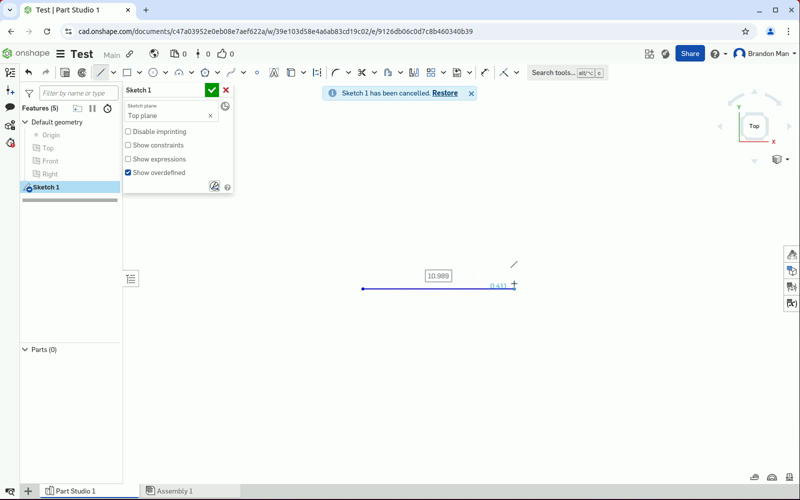
scroll(6)
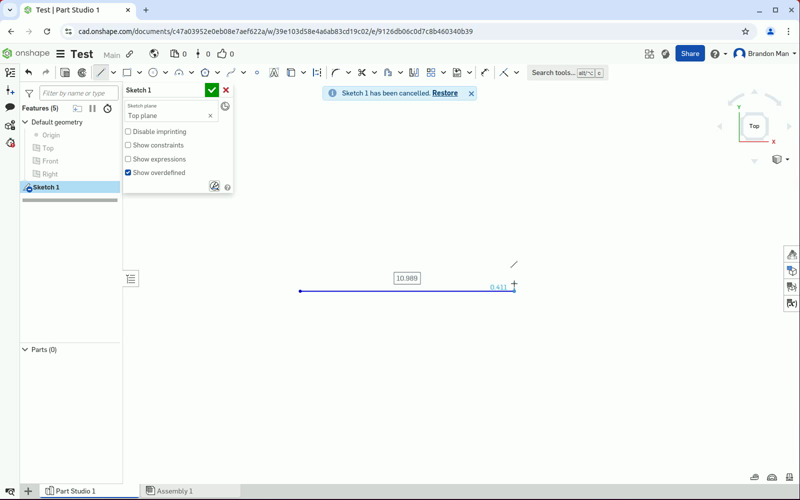
scroll(6)
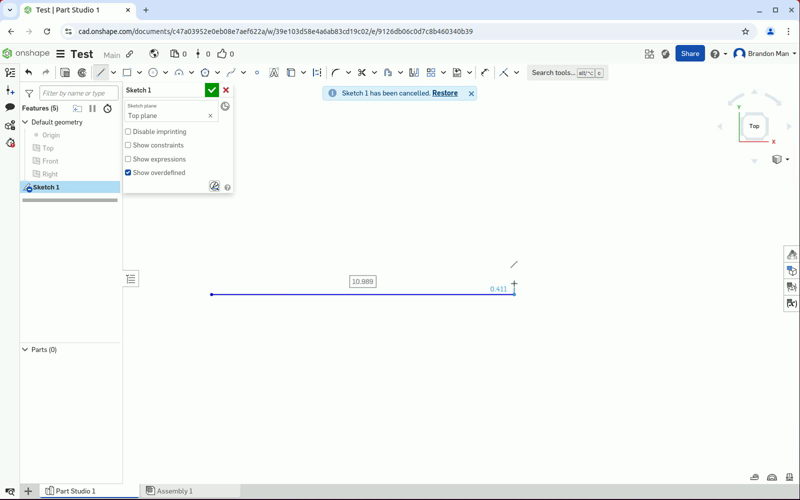
scroll(6)
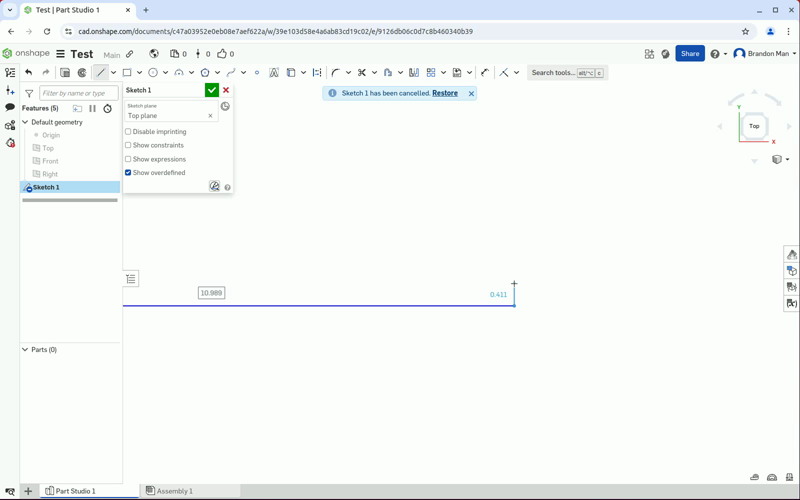
click(514, 283)
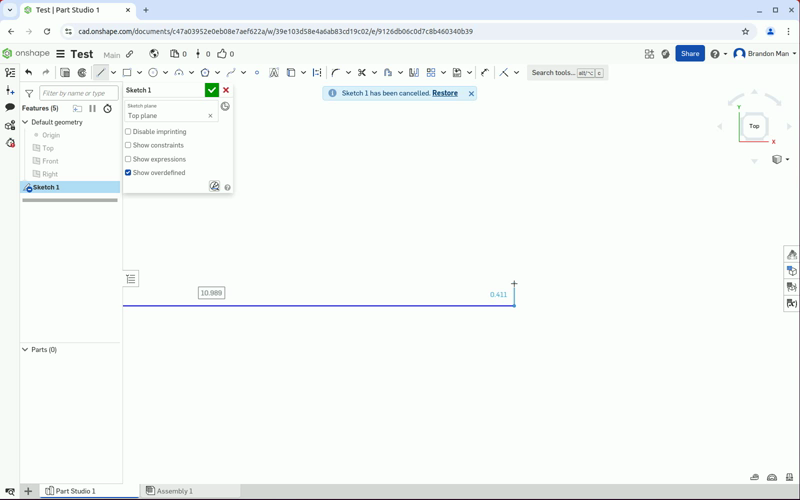
scroll(-6)
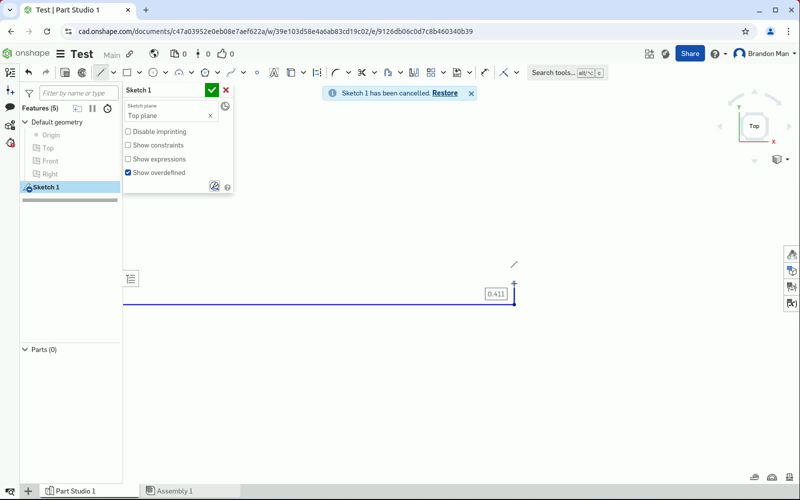
scroll(-6)
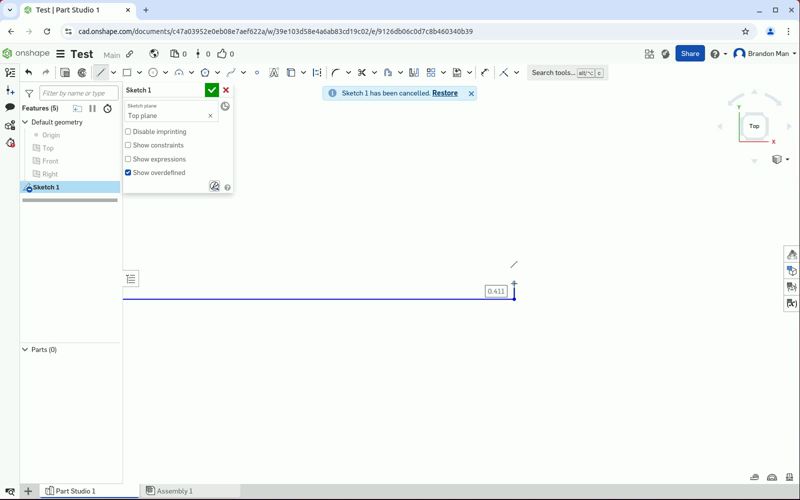
scroll(-6)
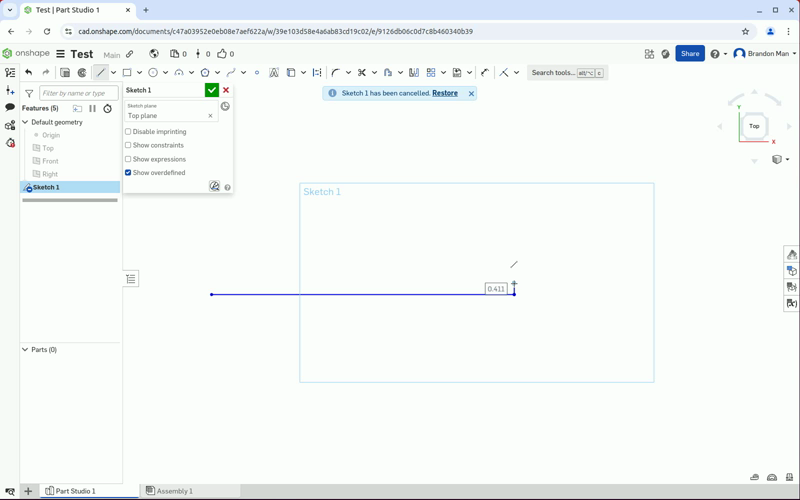
scroll(-6)
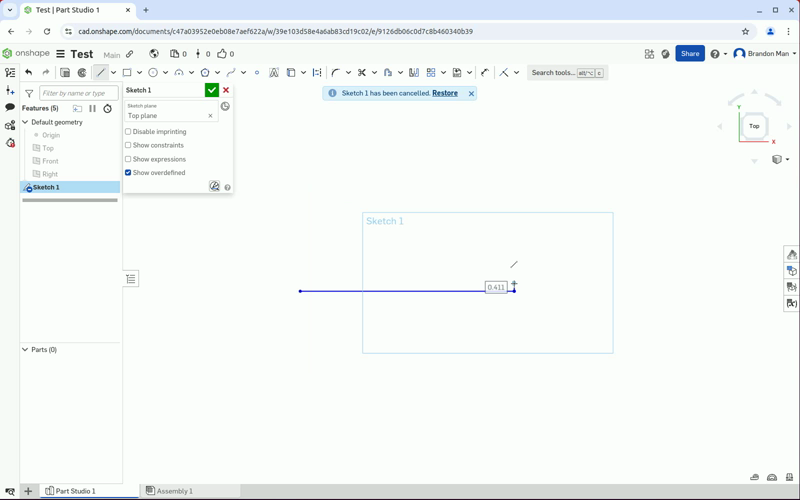
scroll(-6)
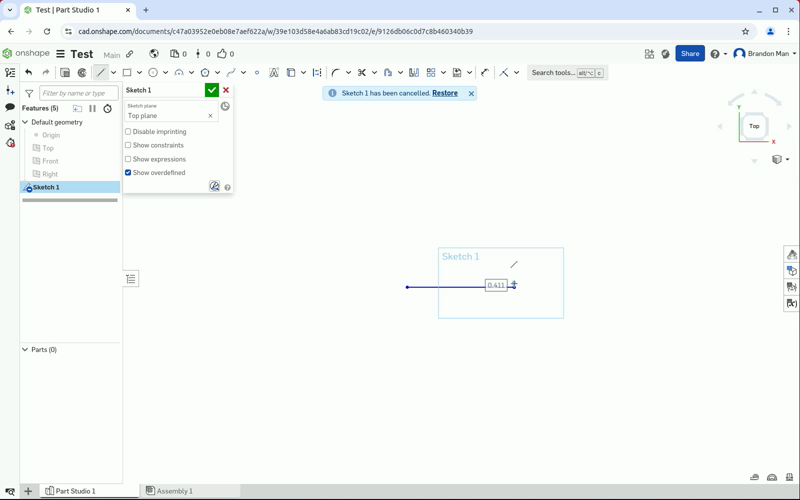
scroll(-6)
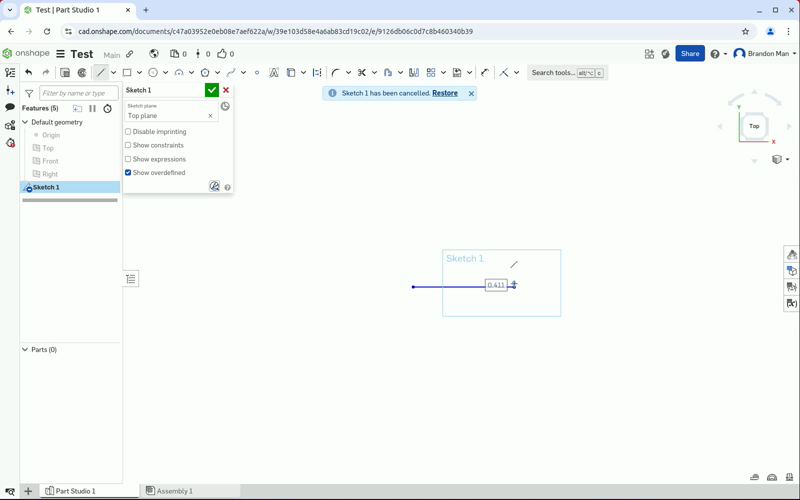
scroll(-6)
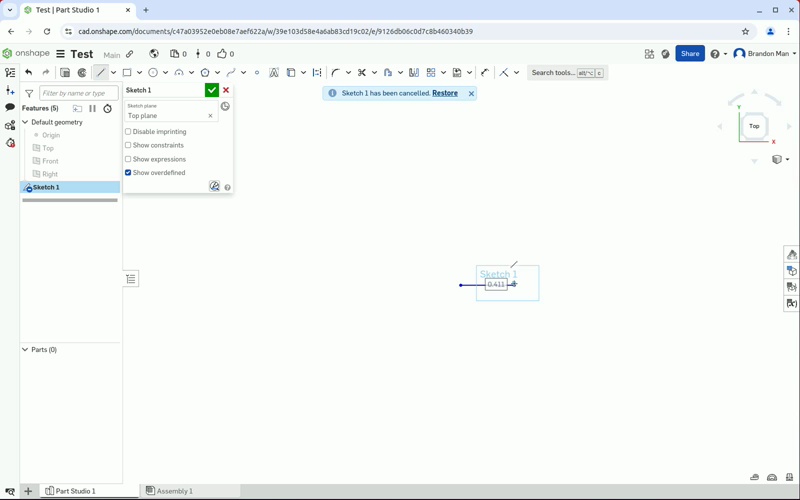
key_up(shift)
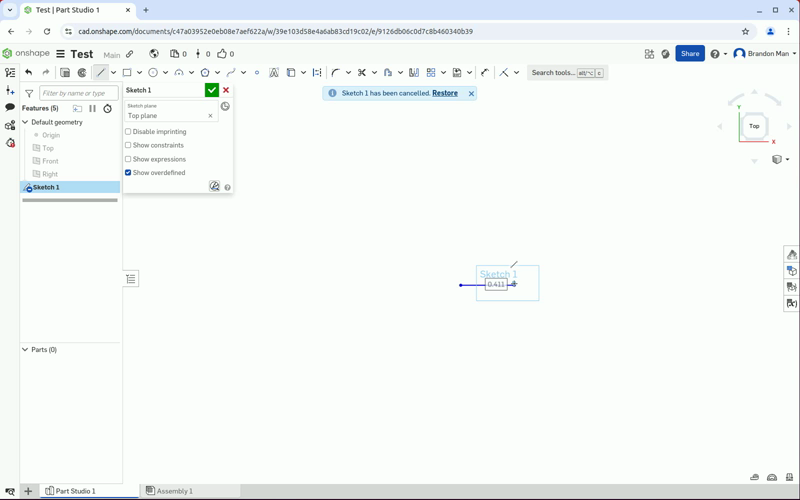
key_down(shift)
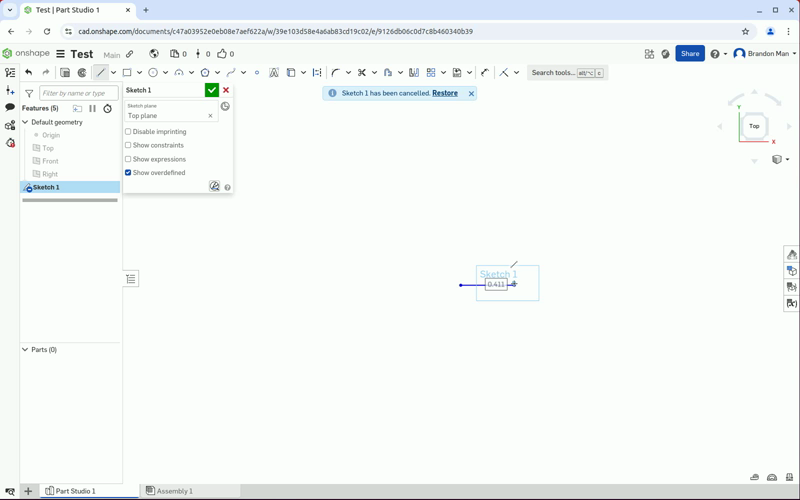
mouse_move(544, 283)
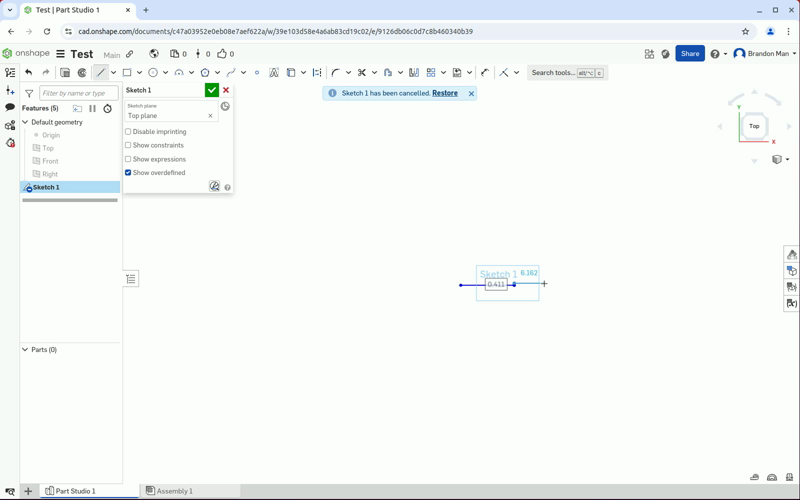
mouse_move(460, 283)
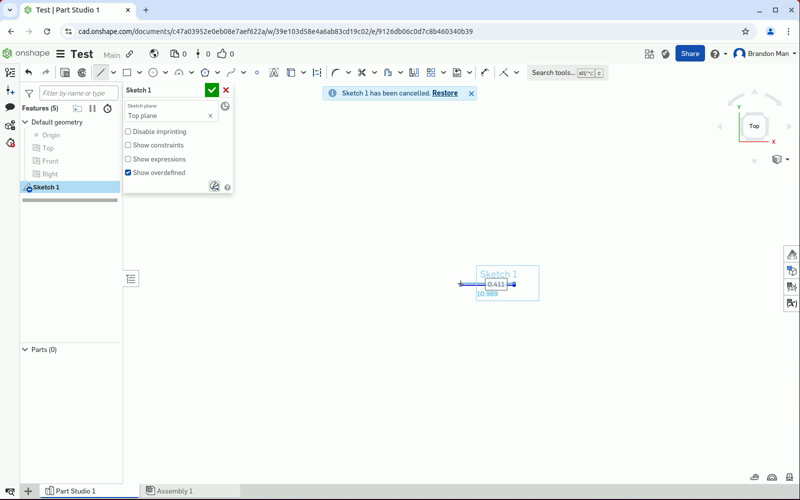
scroll(6)
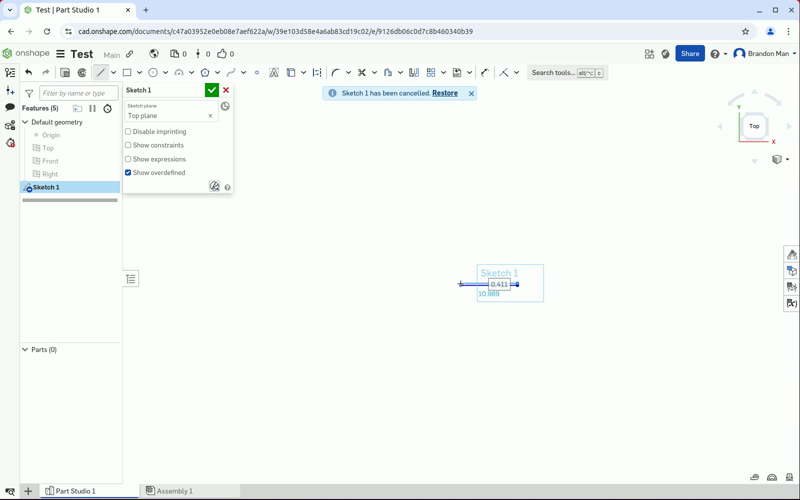
scroll(6)
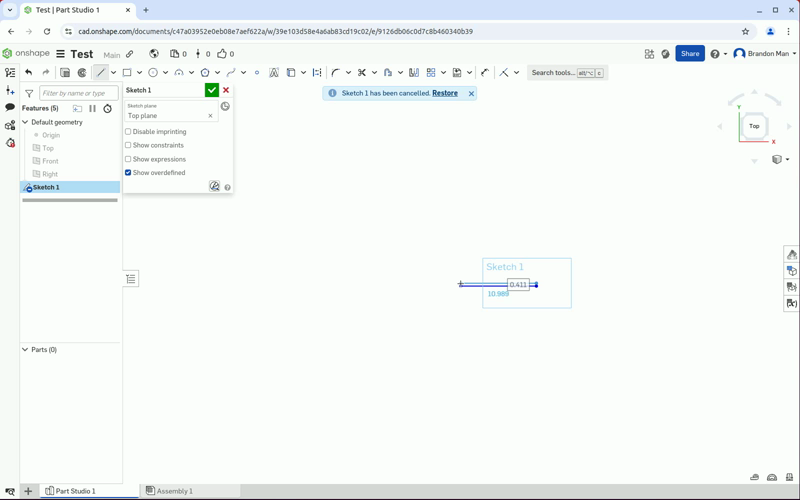
scroll(6)
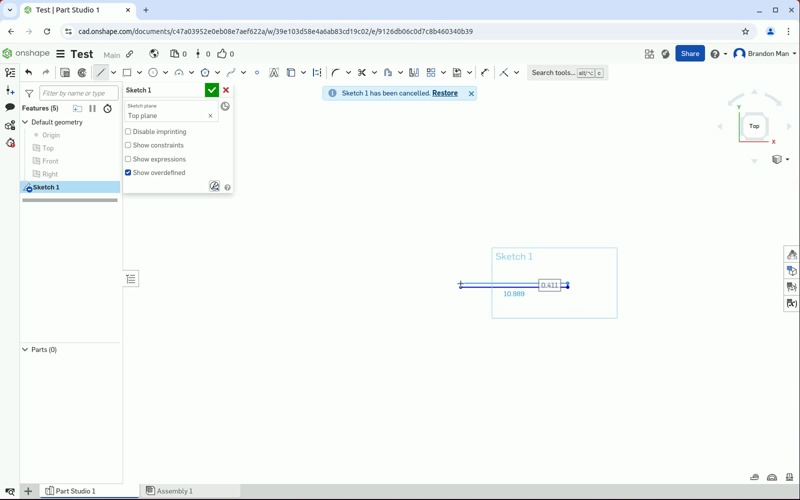
scroll(6)
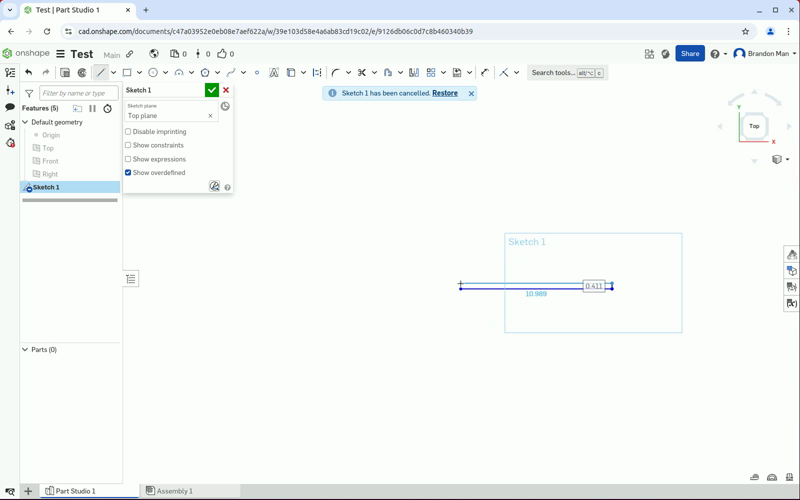
scroll(6)
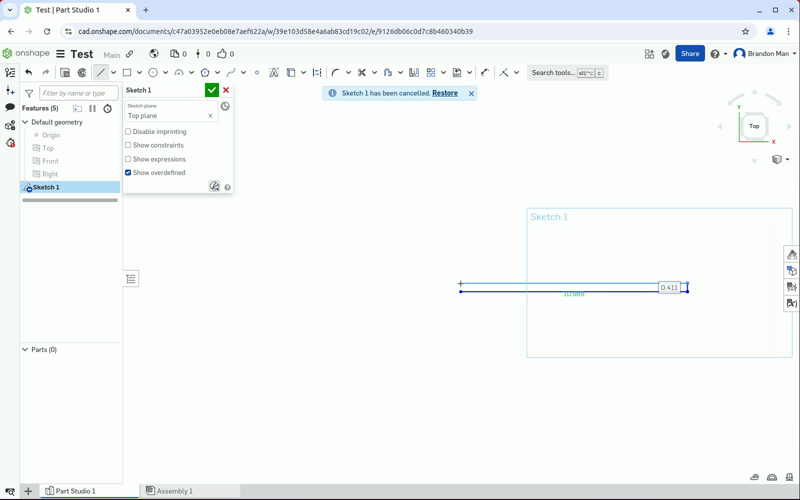
scroll(6)
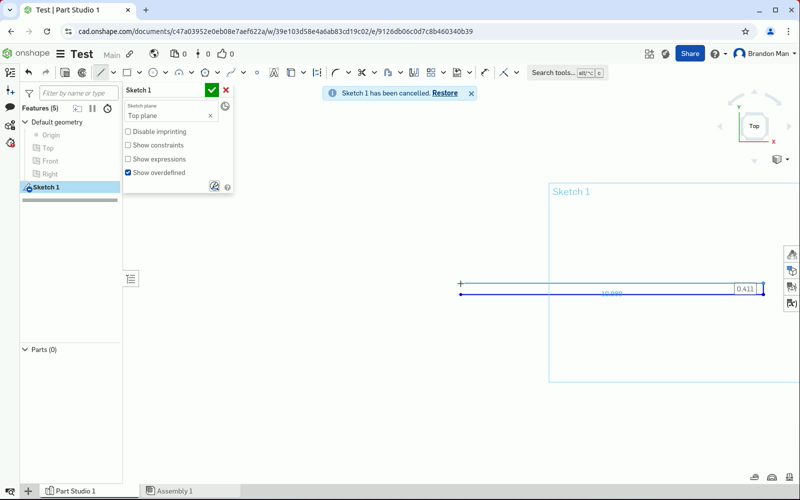
scroll(6)
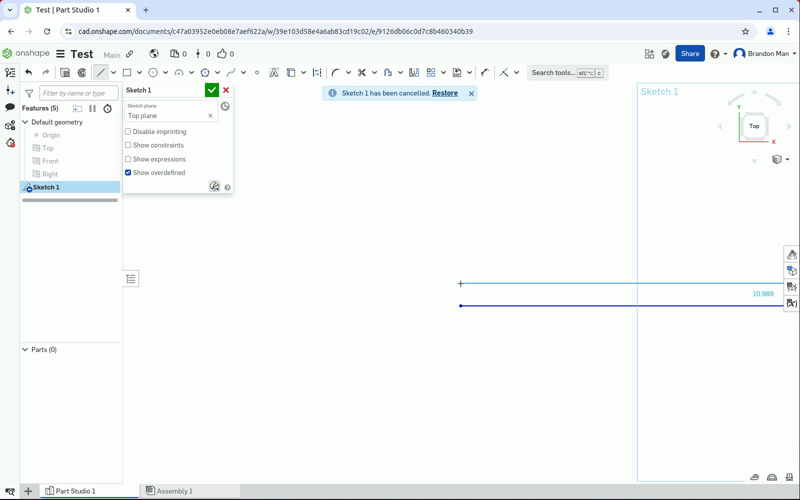
click(460, 283)
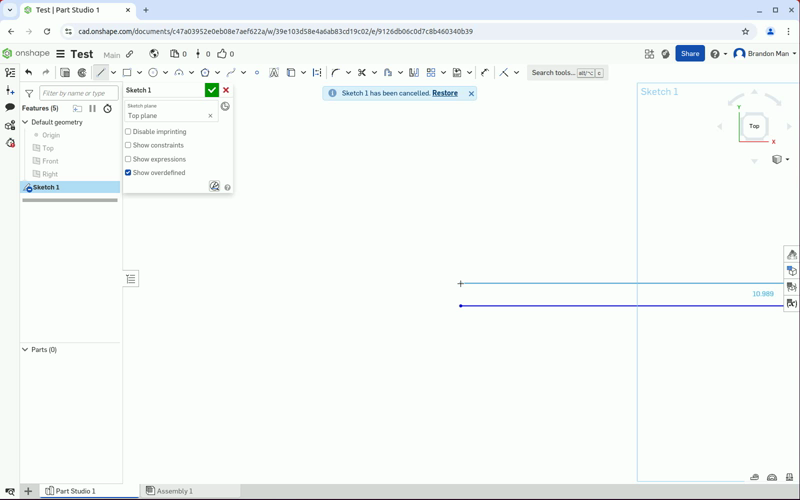
scroll(-6)
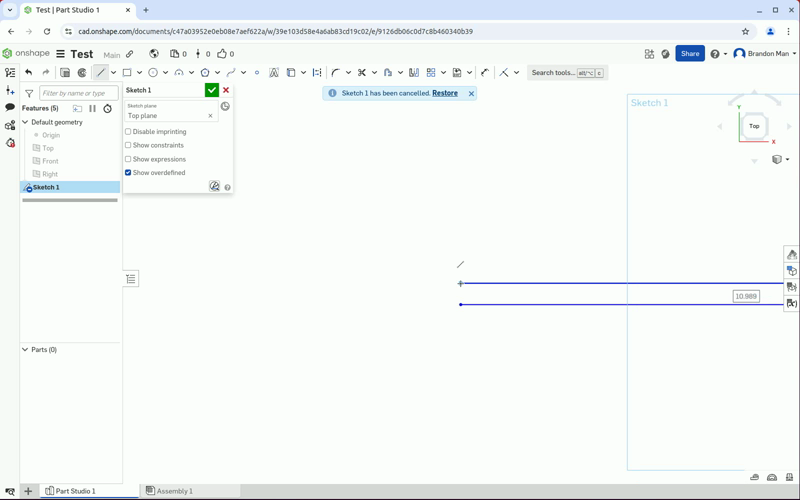
scroll(-6)
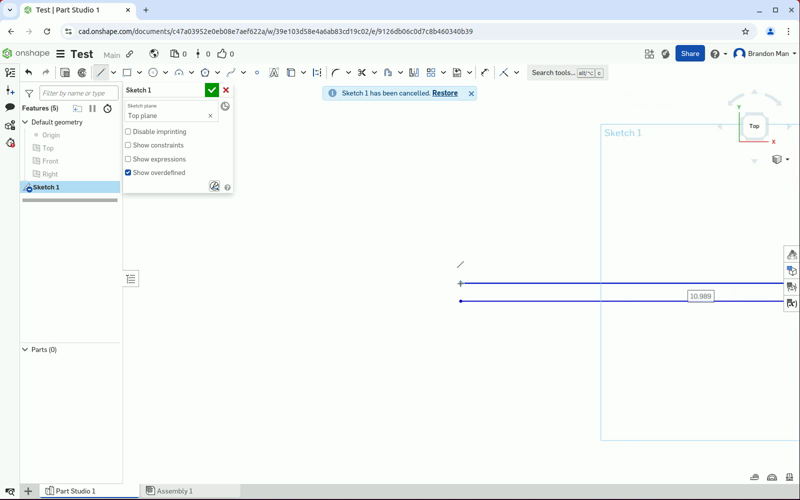
scroll(-6)
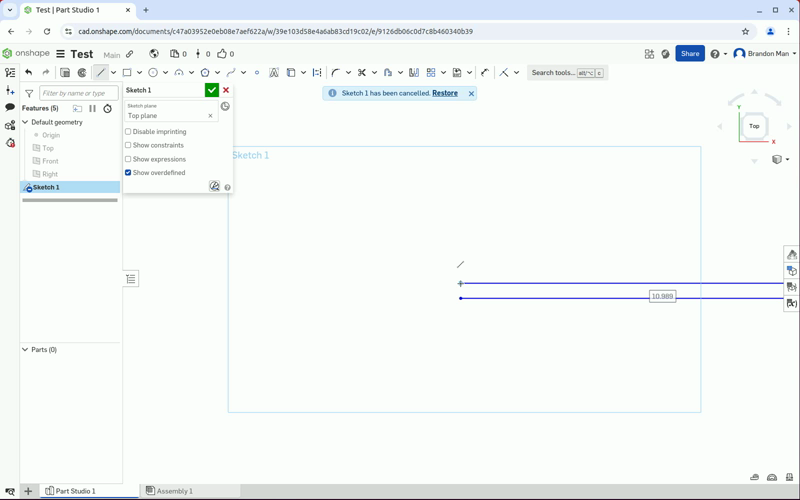
scroll(-6)
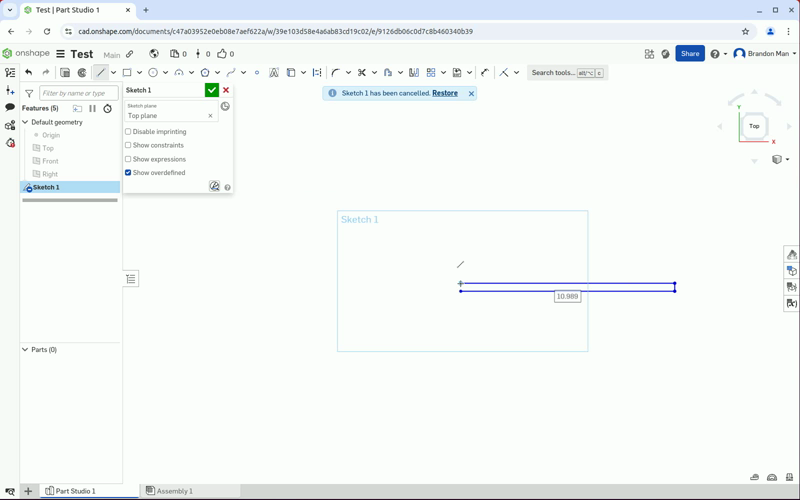
scroll(-6)
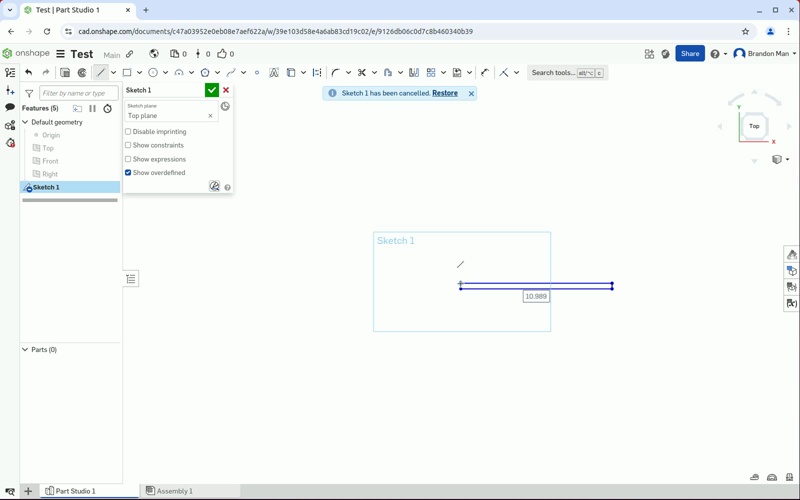
scroll(-6)
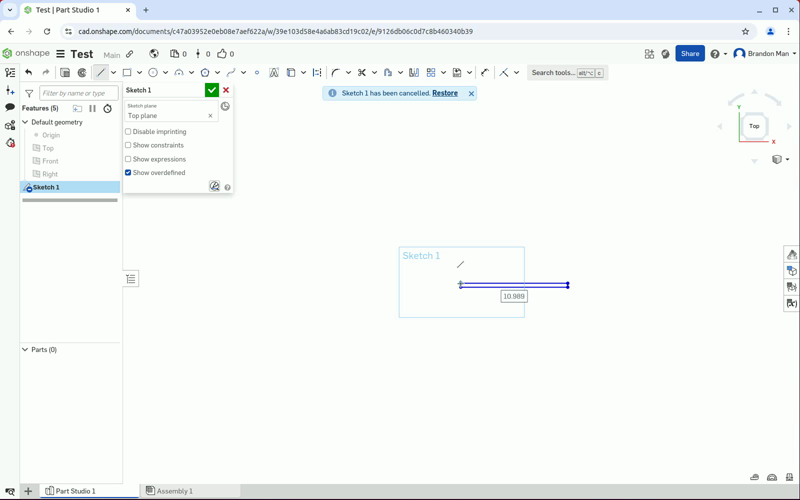
scroll(-6)
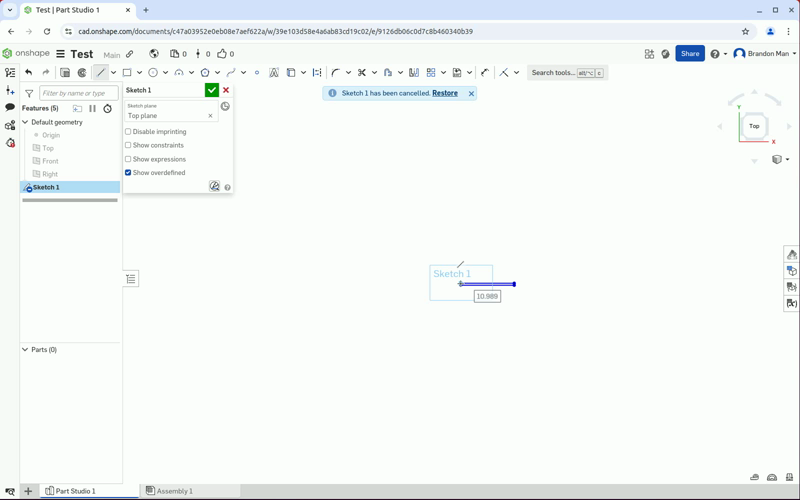
key_up(shift)
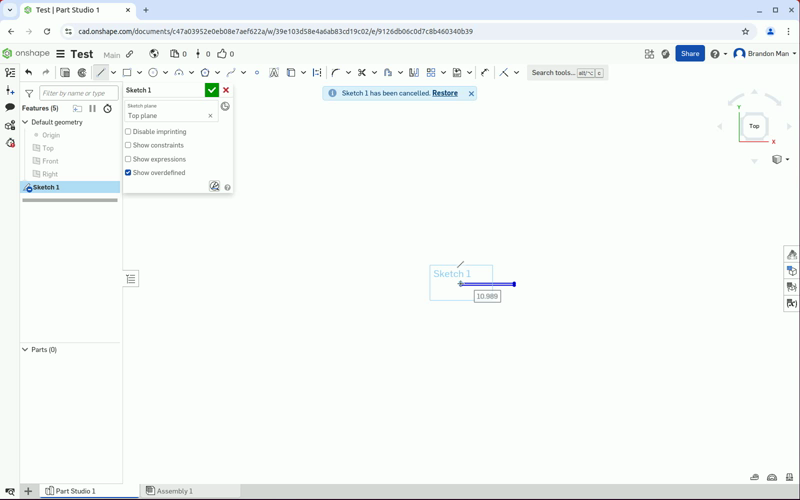
mouse_move(490, 283)
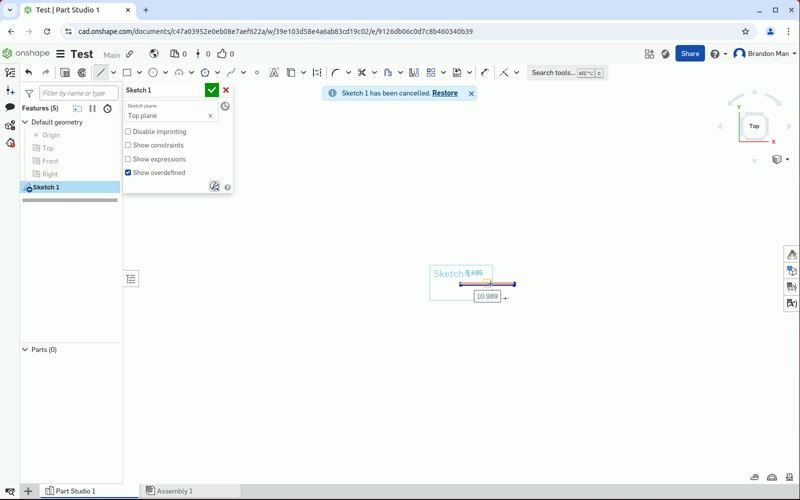
key_down(shift)
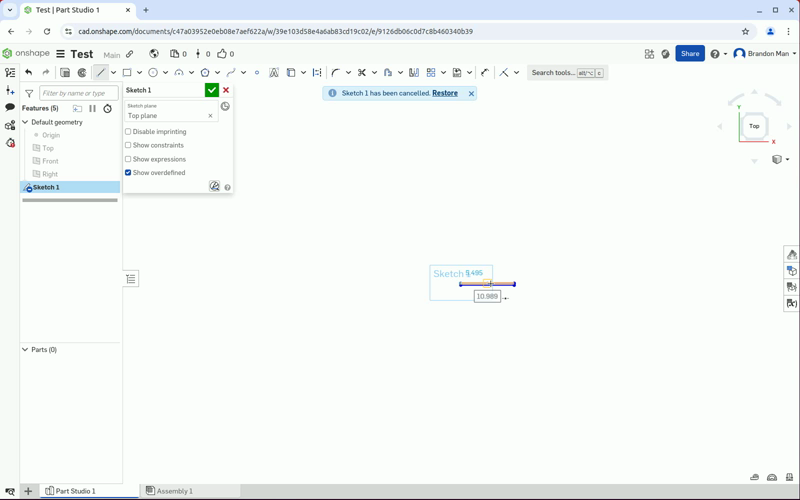
mouse_move(460, 285)
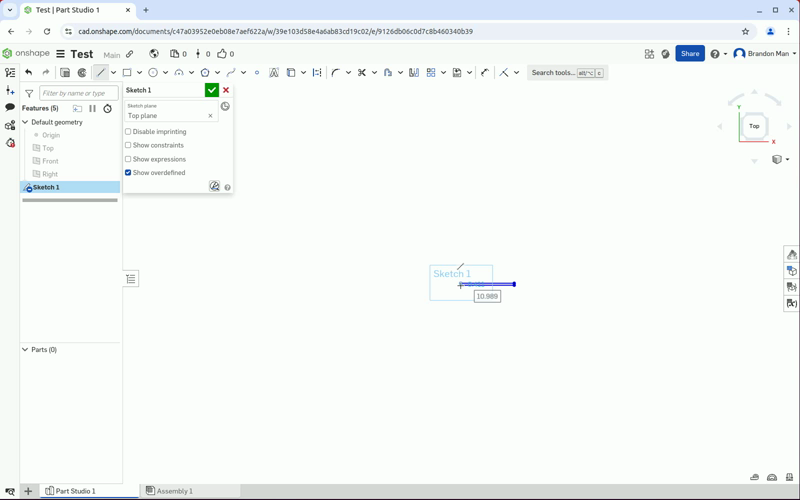
scroll(6)
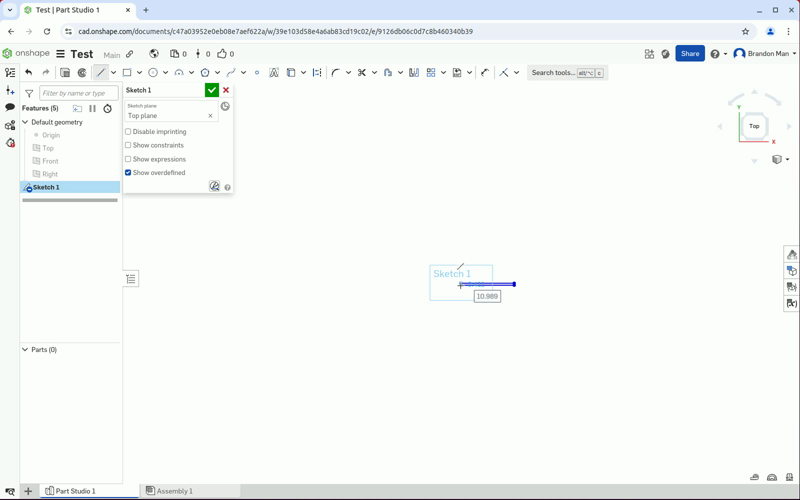
scroll(6)
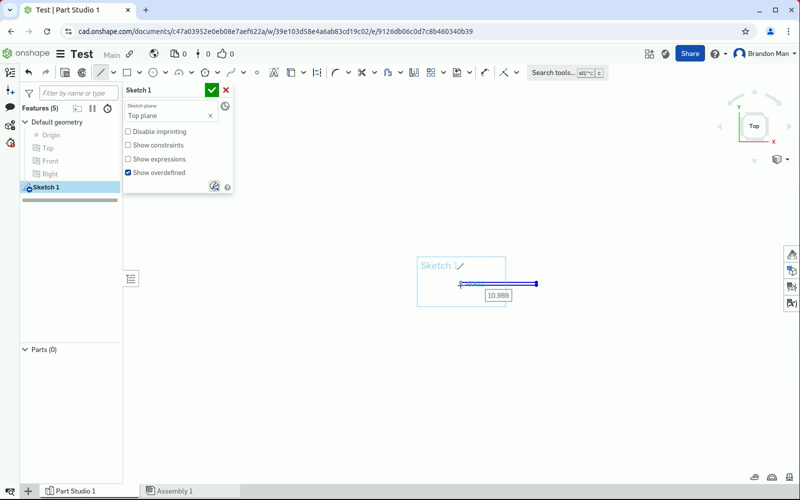
scroll(6)
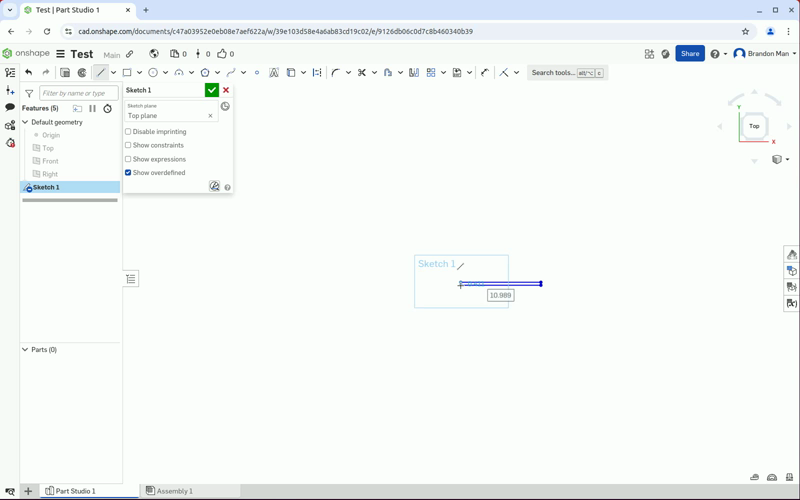
scroll(6)
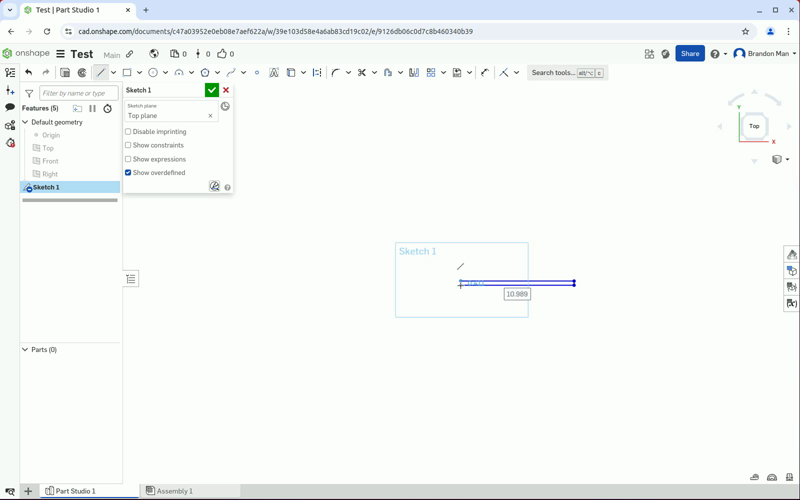
scroll(6)
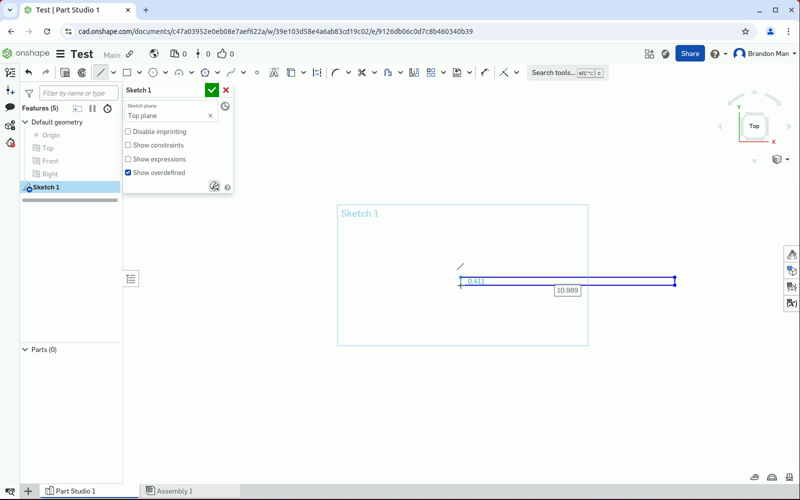
scroll(6)
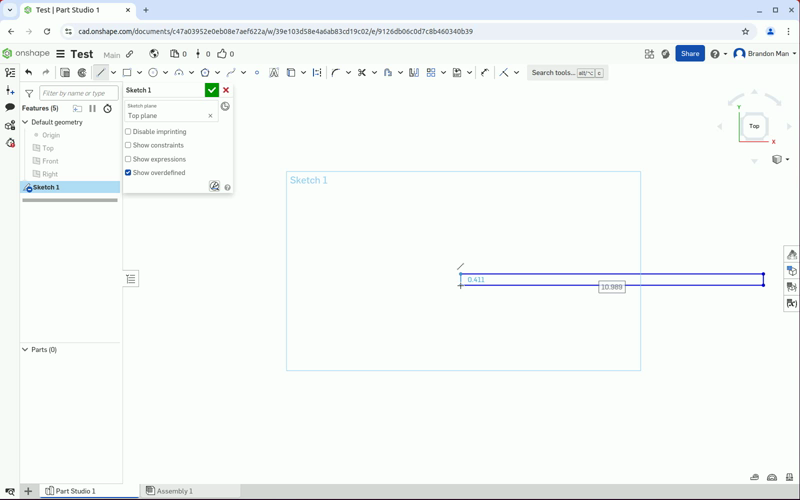
scroll(6)
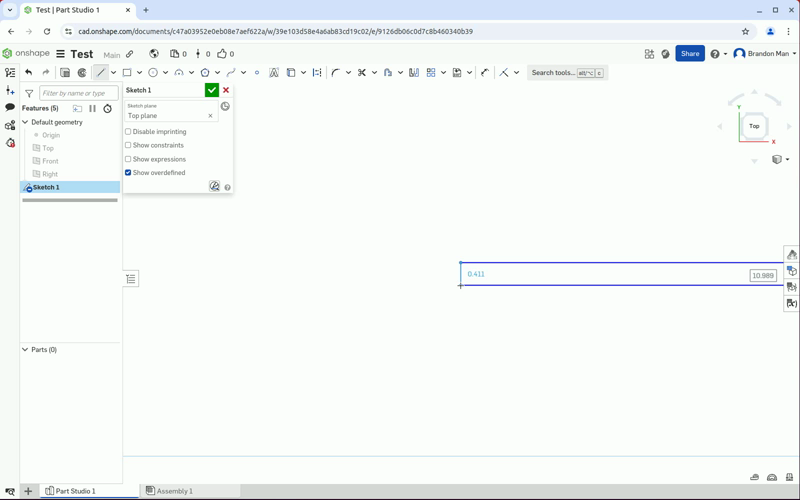
key_up(shift)
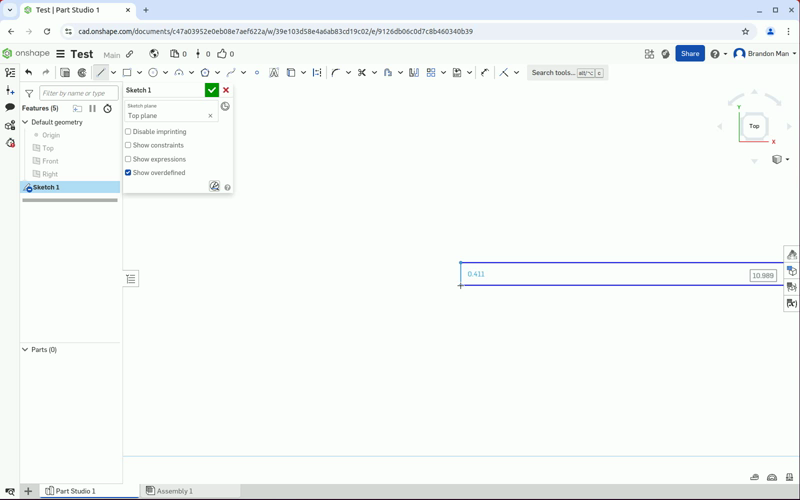
click(460, 285)
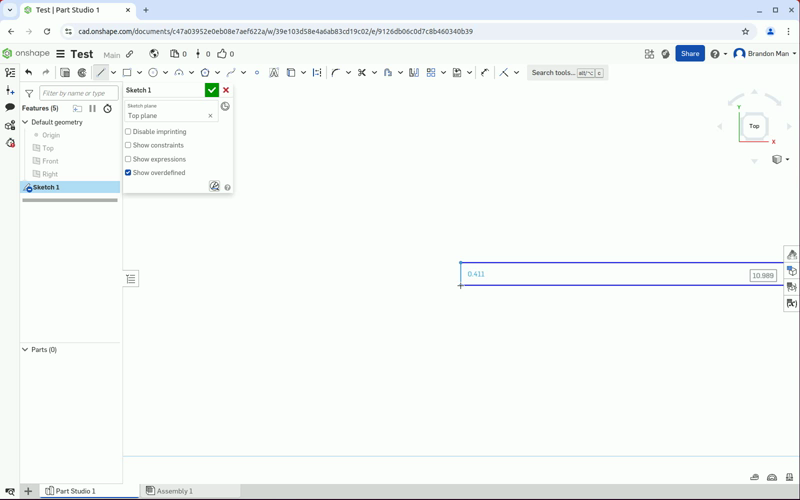
scroll(-6)
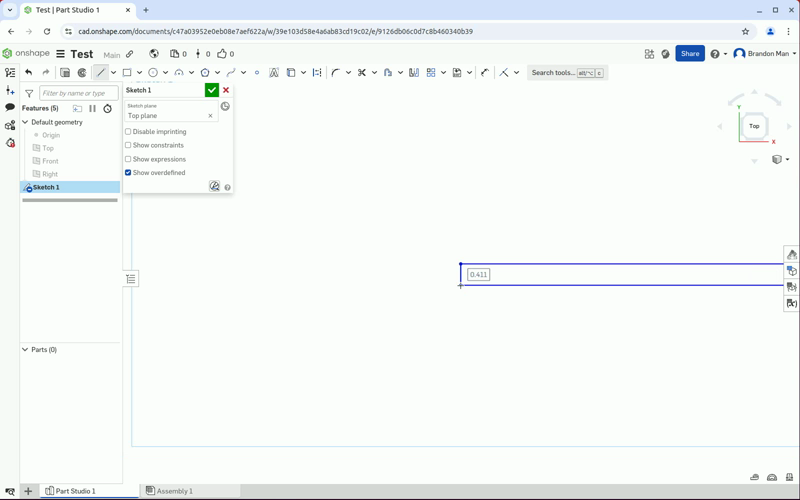
scroll(-6)
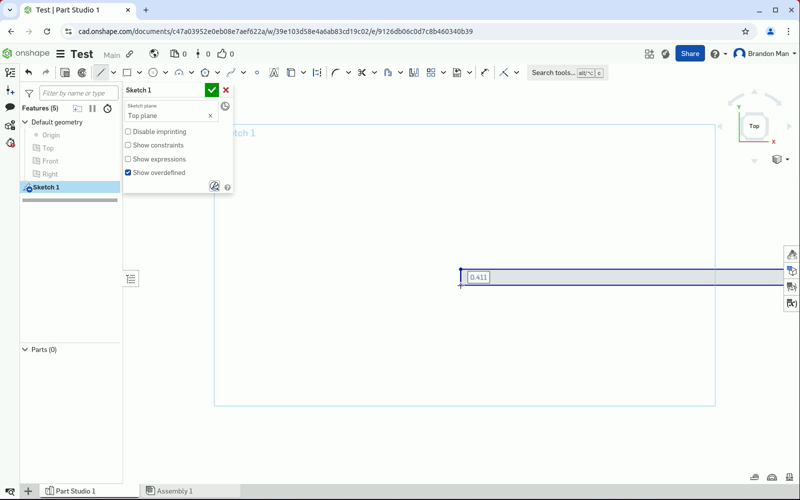
scroll(-6)
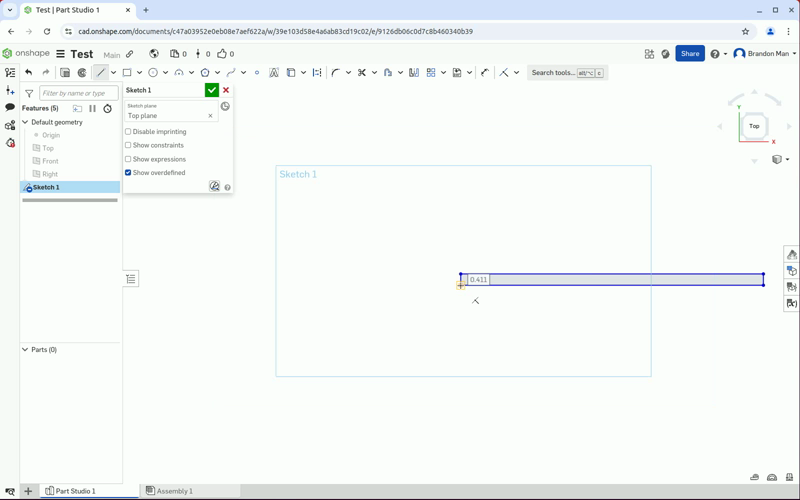
scroll(-6)
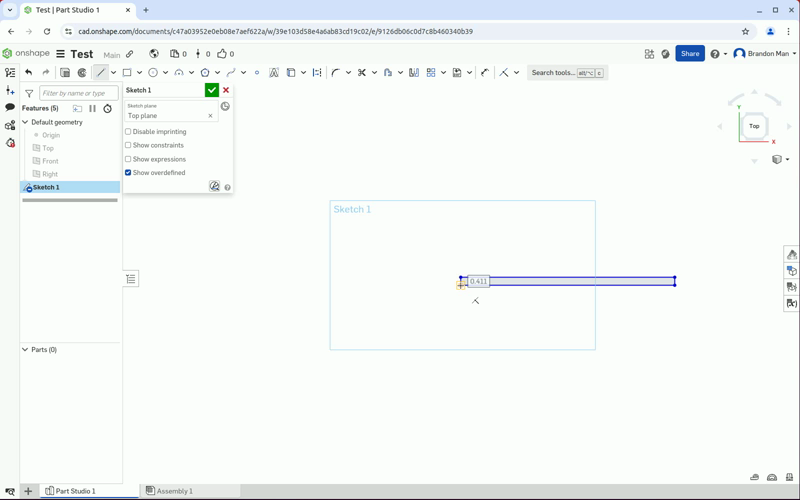
scroll(-6)
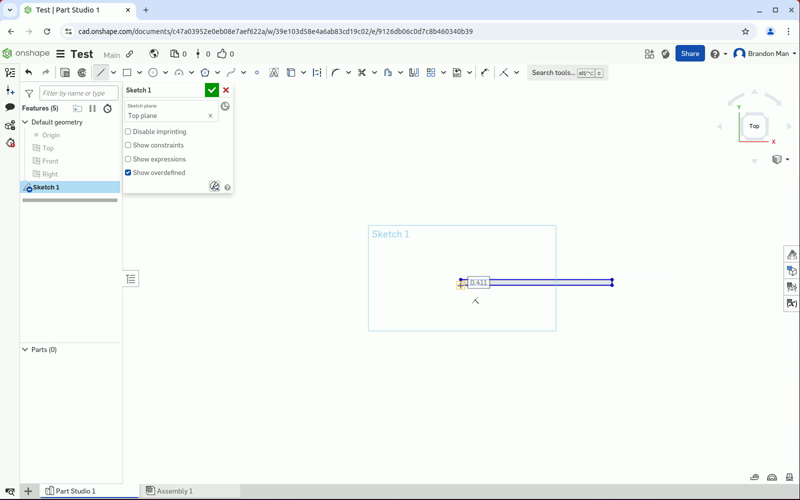
scroll(-6)
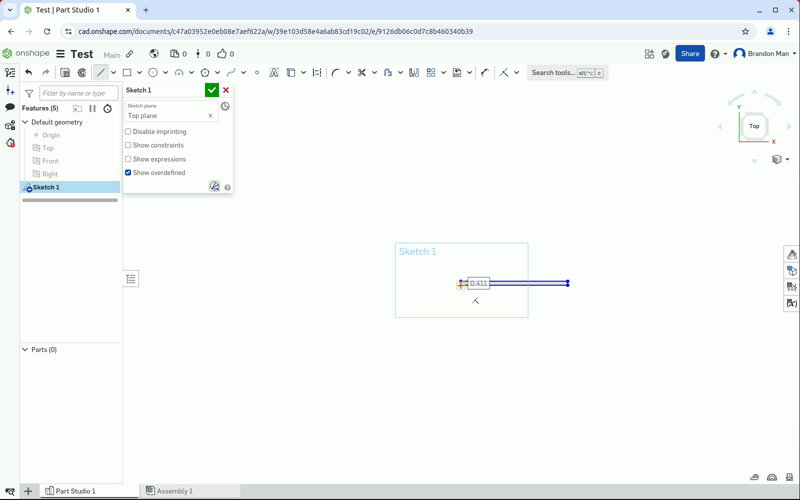
scroll(-6)
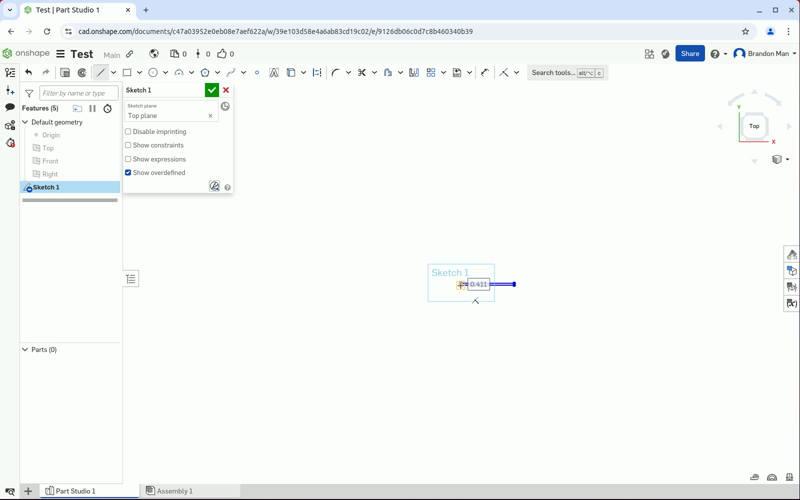
key(esc)
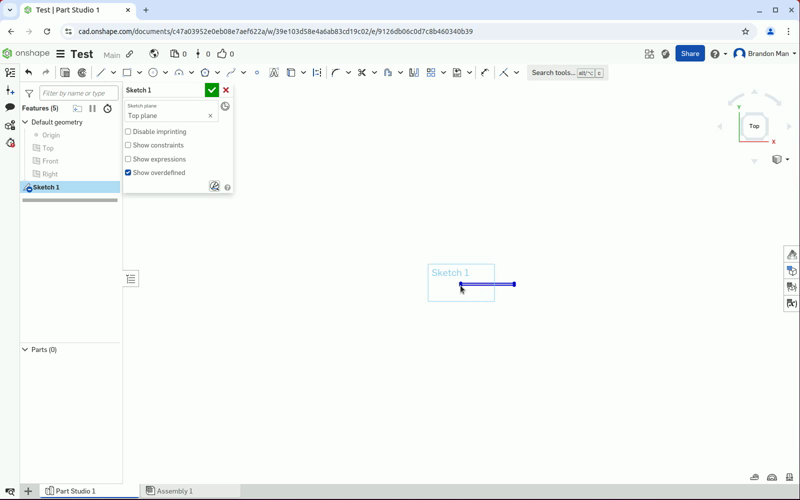
mouse_move(461, 285)
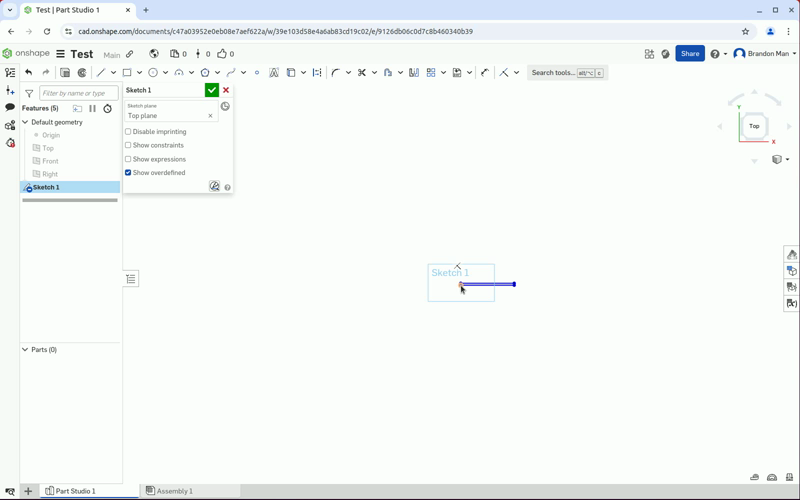
scroll(6)
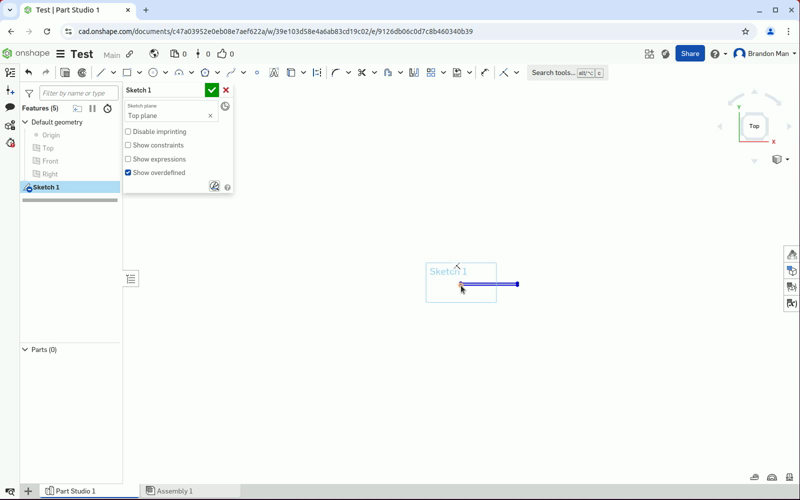
scroll(6)
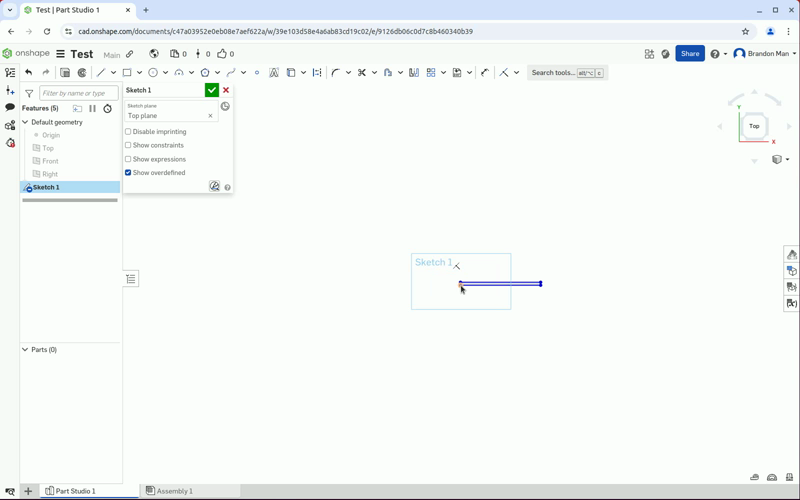
scroll(6)
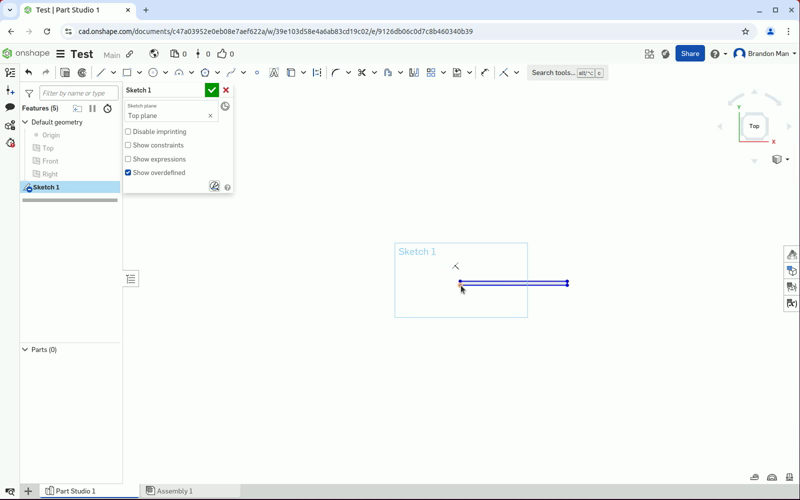
scroll(6)
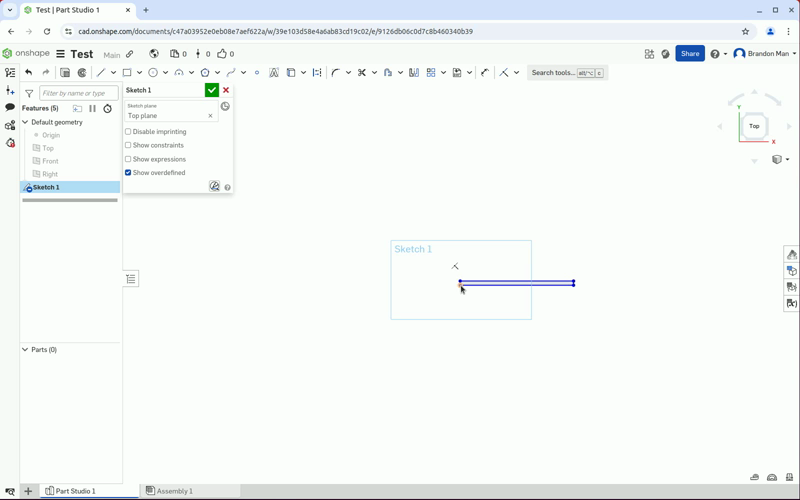
scroll(6)
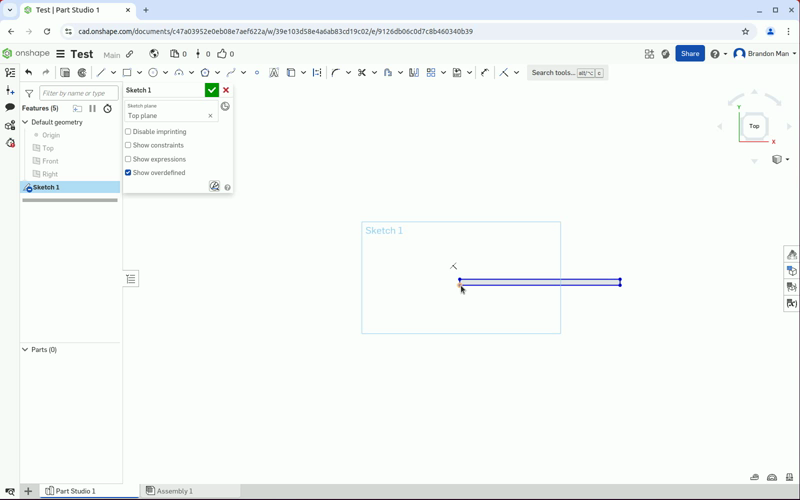
scroll(6)
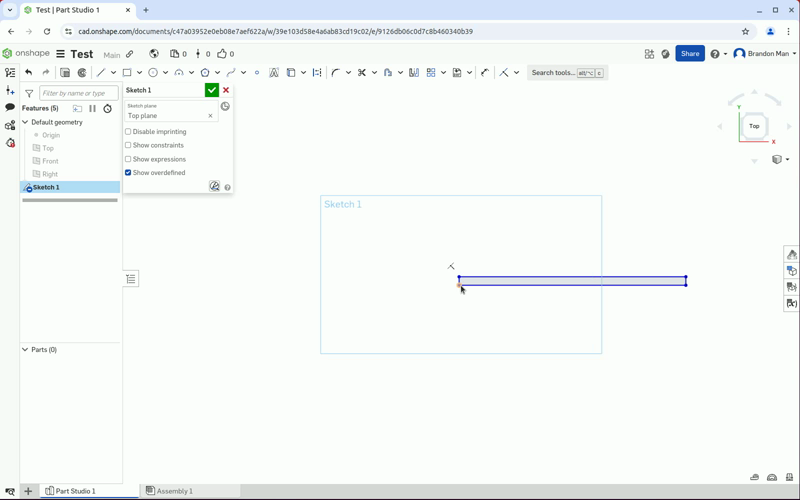
scroll(6)
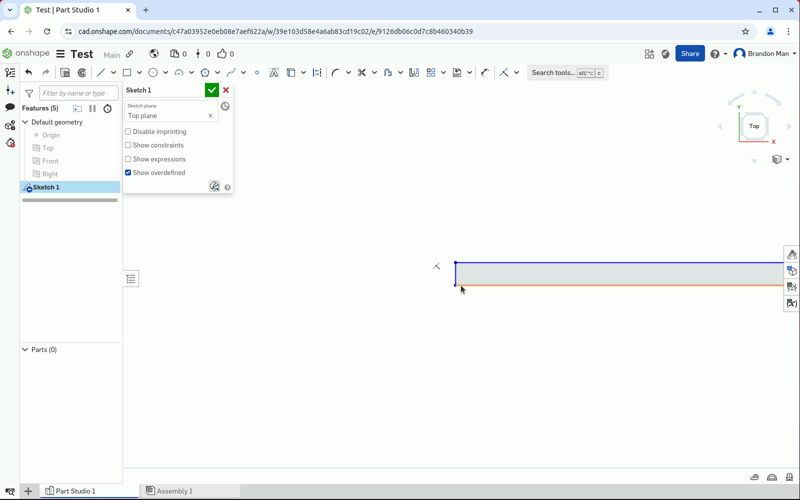
click(461, 285)
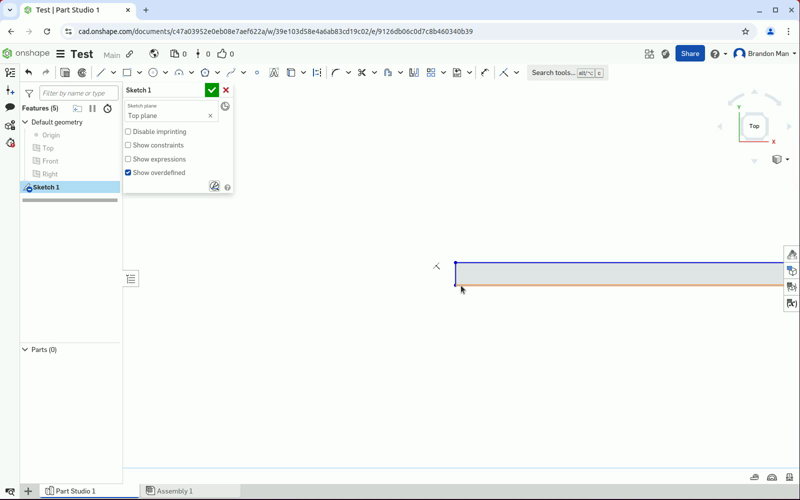
scroll(-6)
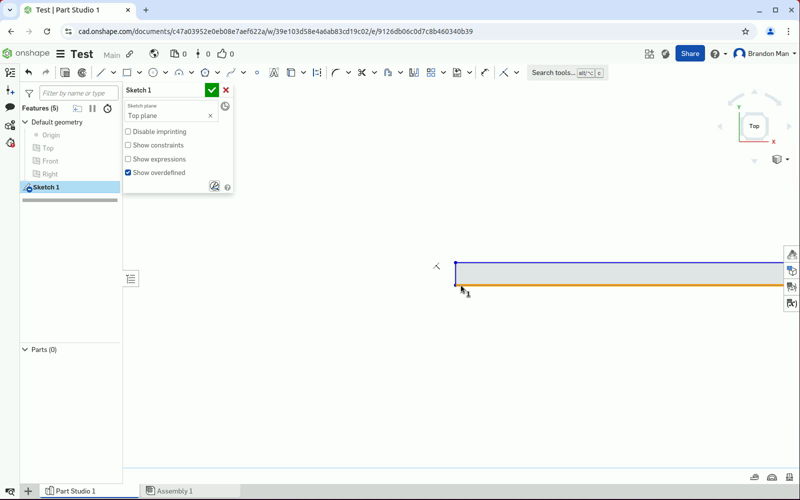
scroll(-6)
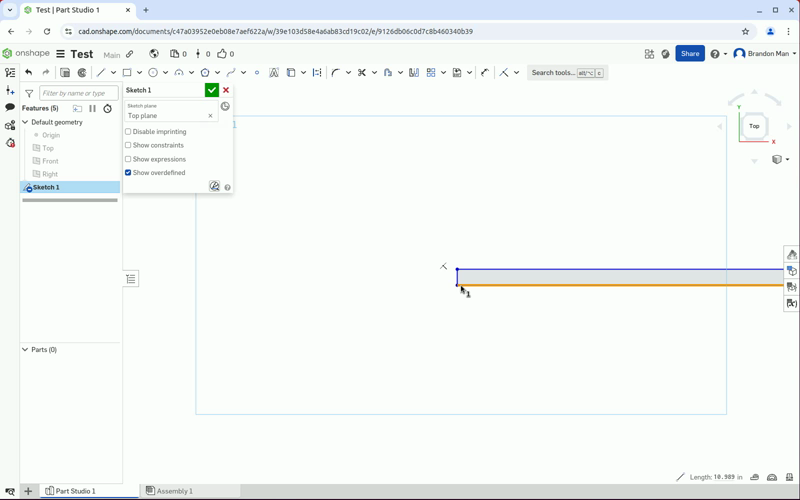
scroll(-6)
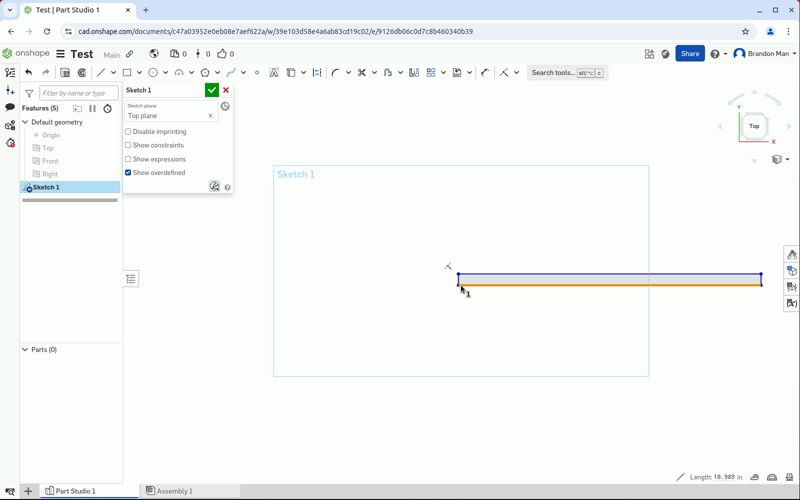
scroll(-6)
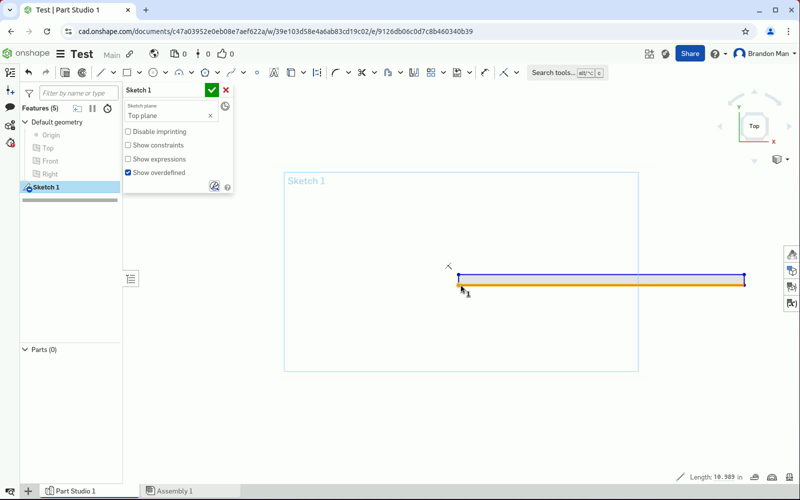
scroll(-6)
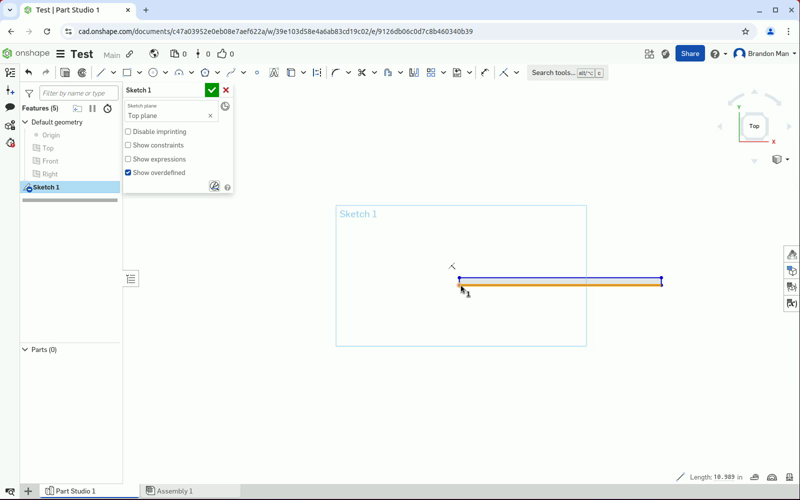
scroll(-6)
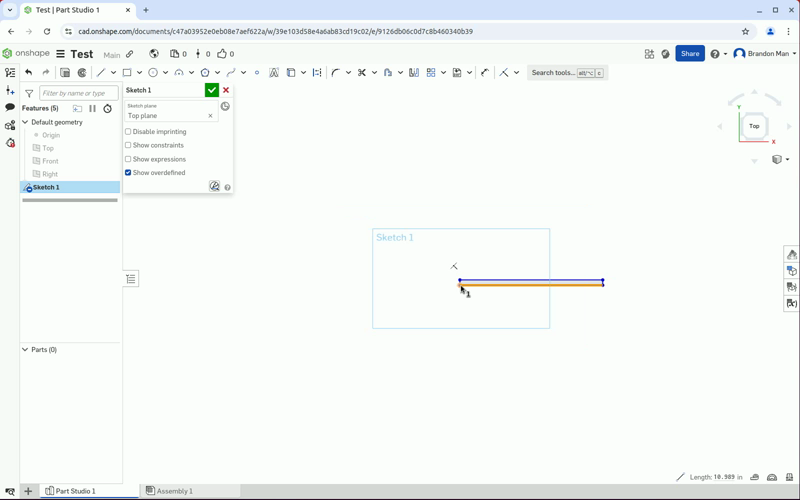
scroll(-6)
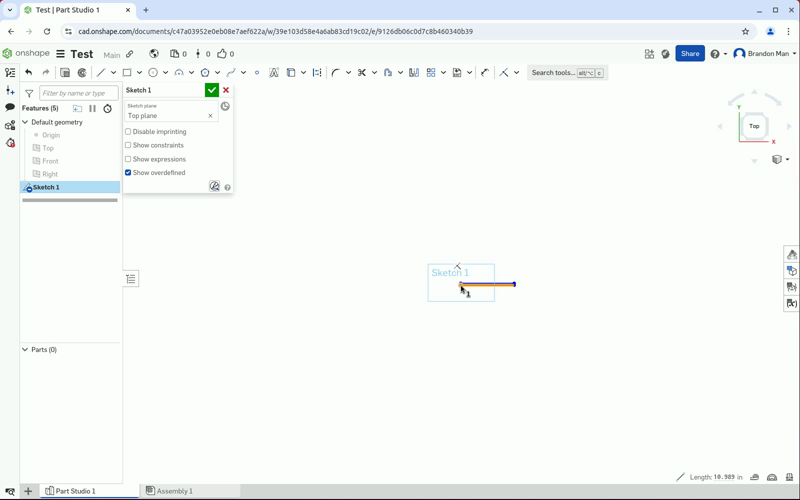
mouse_move(73, 352)
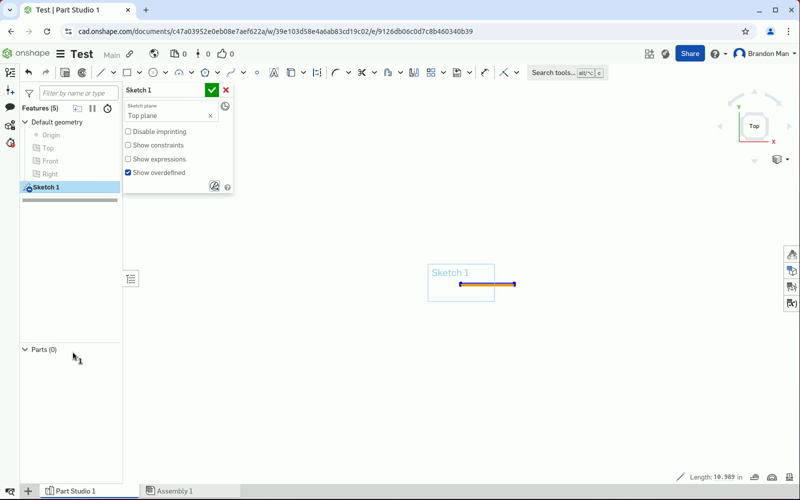
key(shift+y)
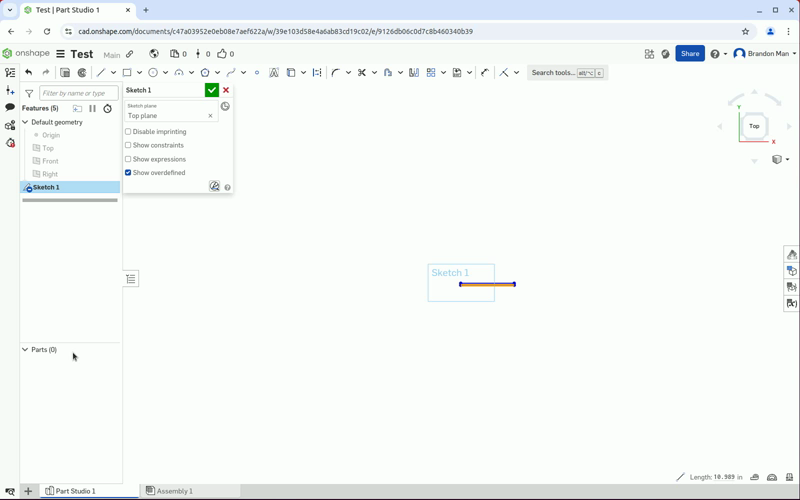
key(shift+e)
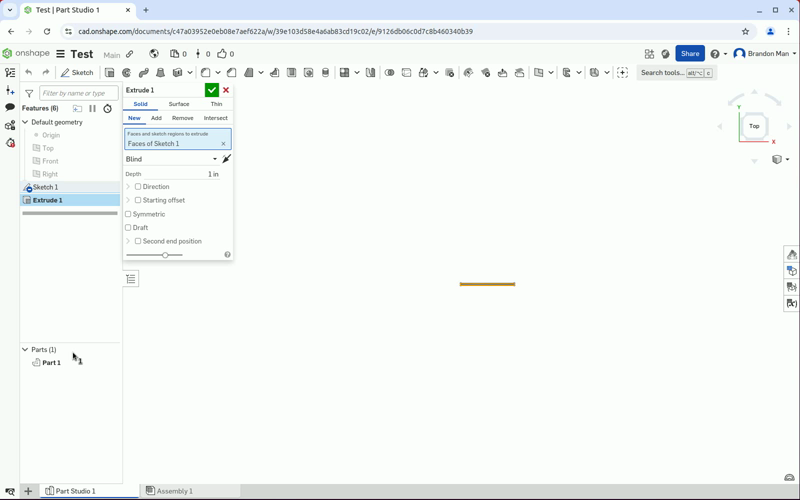
mouse_move(143, 106)
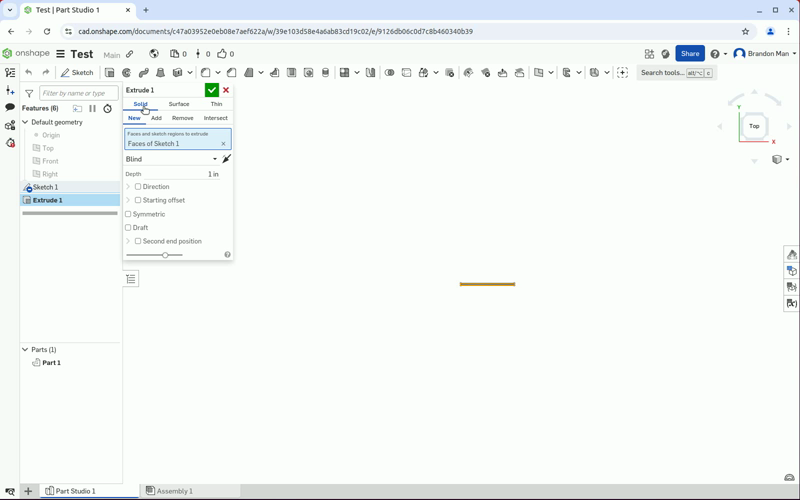
click(143, 106)
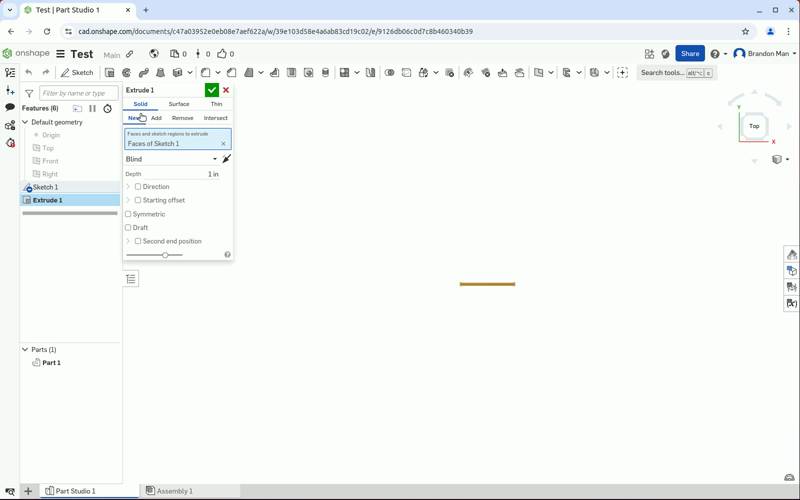
mouse_move(137, 120)
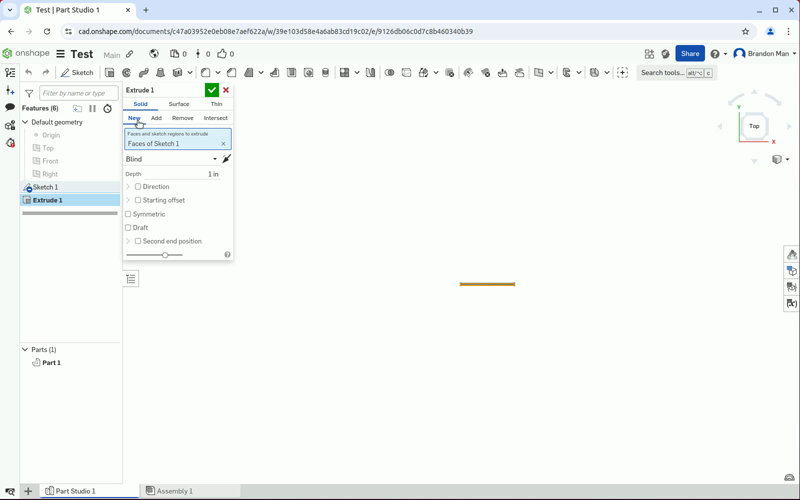
click(137, 120)
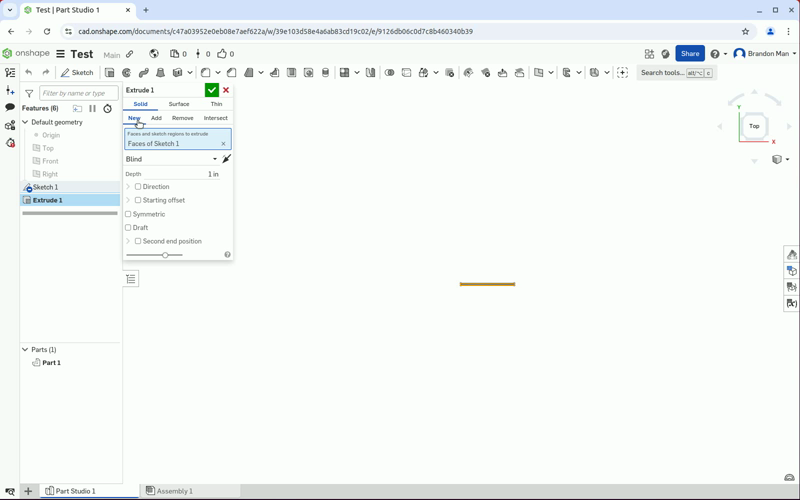
key(tab, 4)
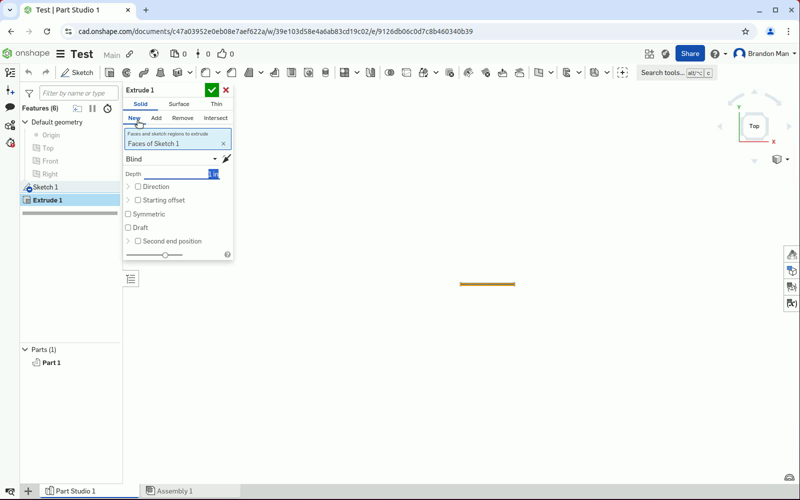
text(12.276)
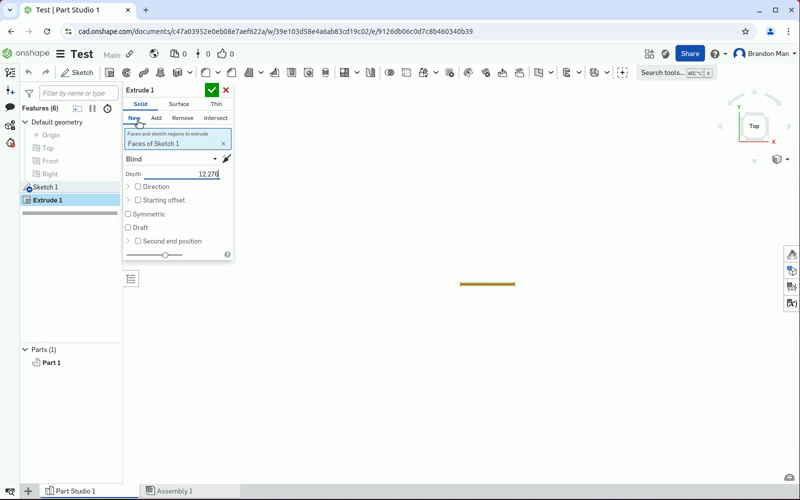
key(enter)
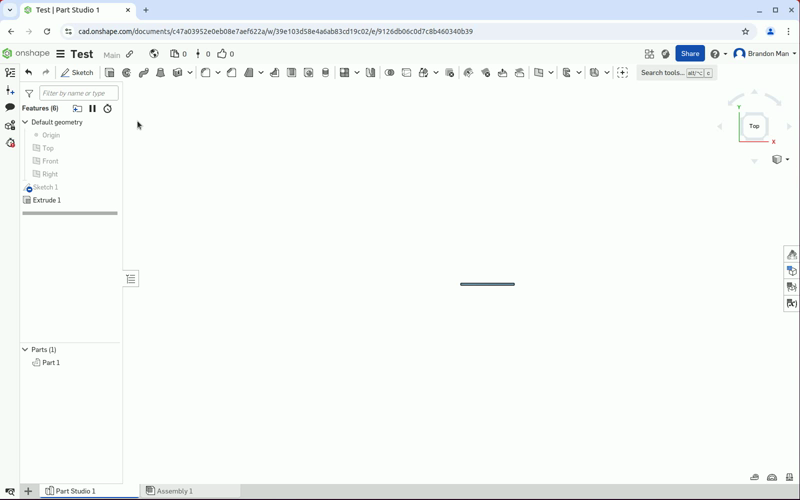
key(shift+h)
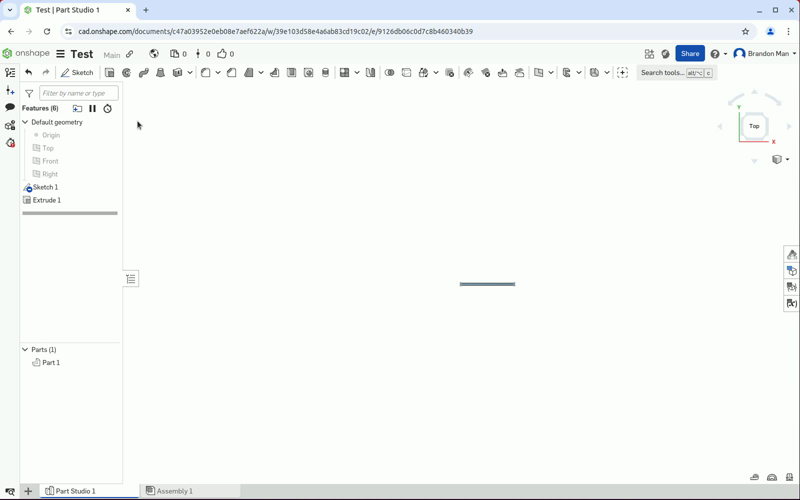
key(shift+h)
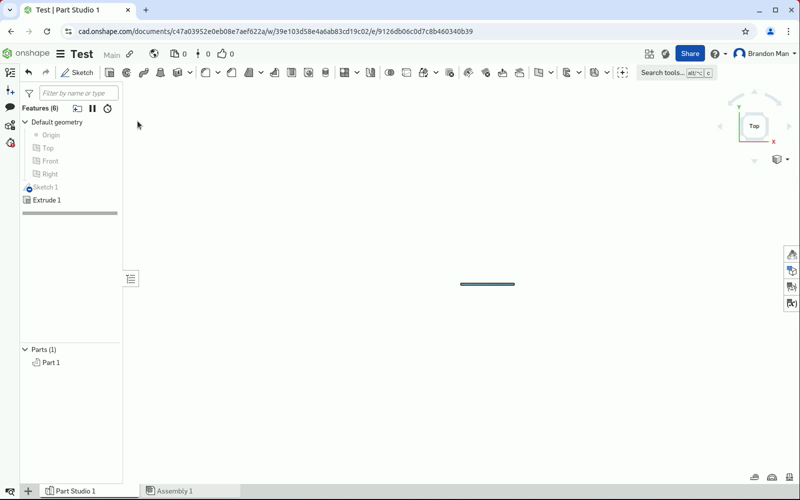
mouse_move(73, 189)
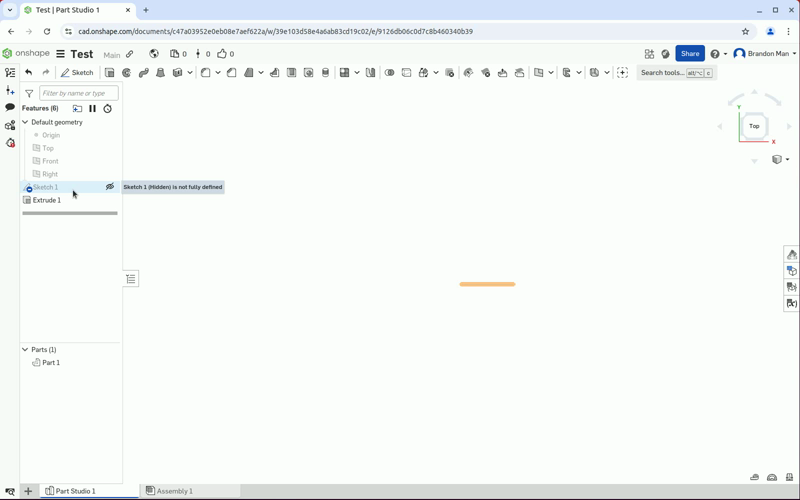
click(73, 189)
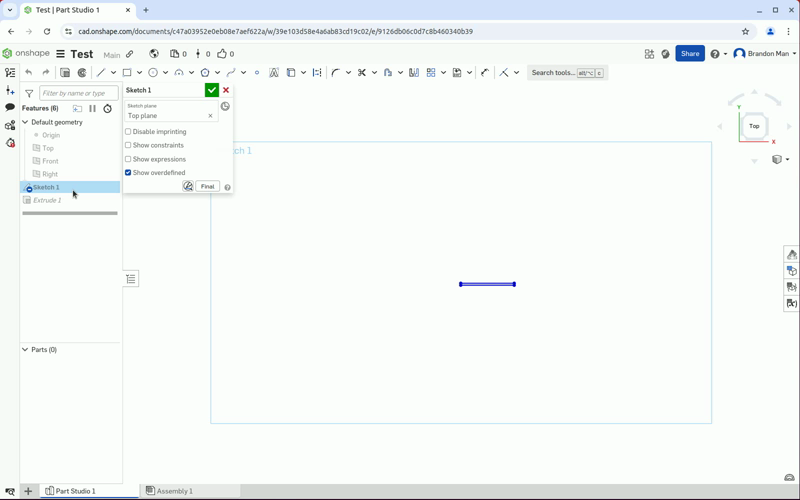
mouse_move(229, 92)
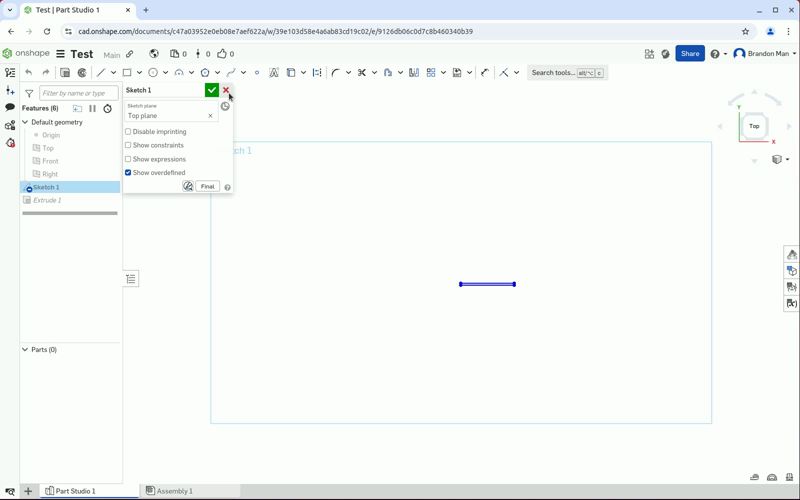
click(229, 92)
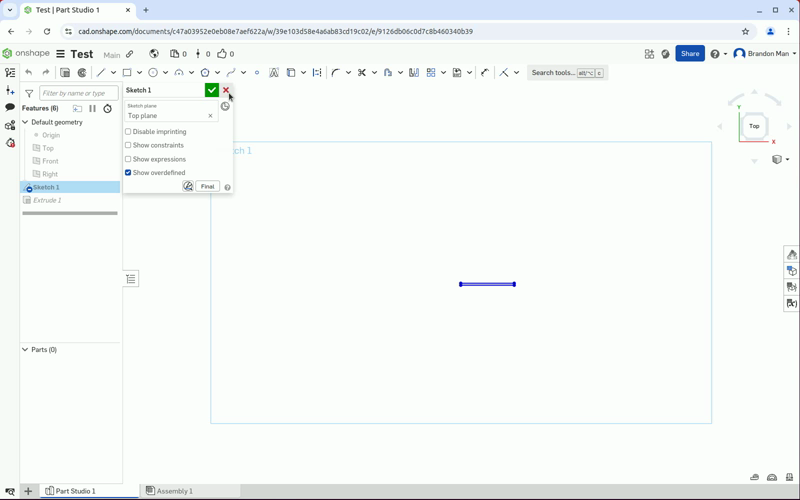
key(shift+s)
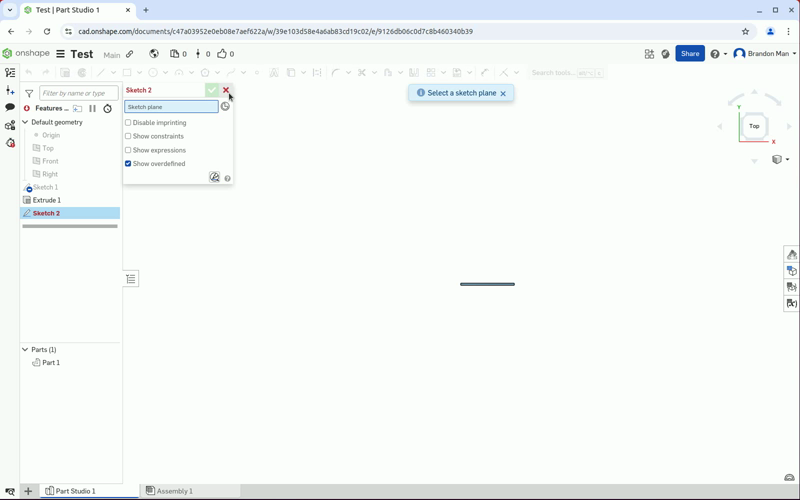
mouse_move(73, 150)
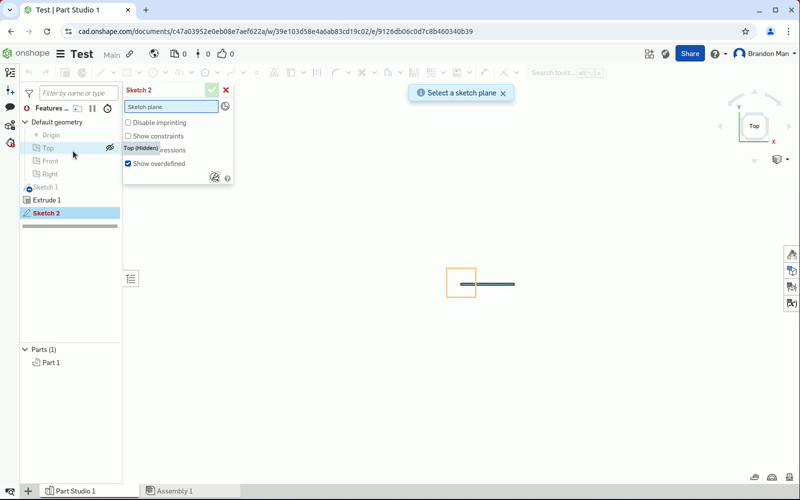
click(73, 150)
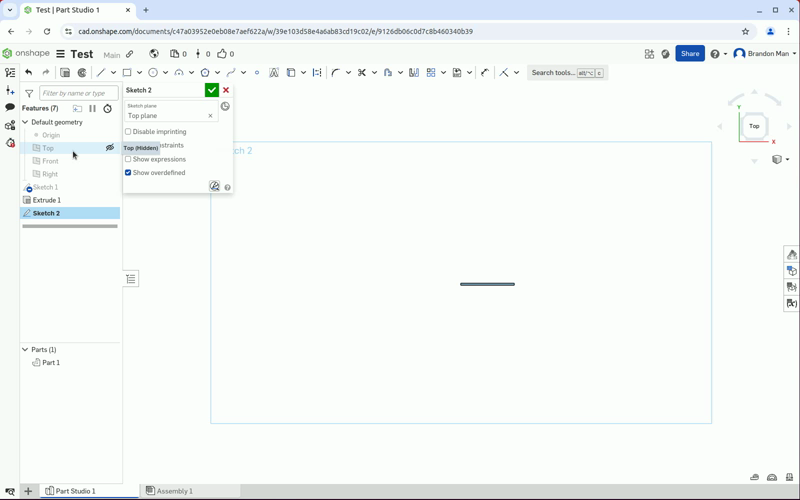
mouse_move(73, 352)
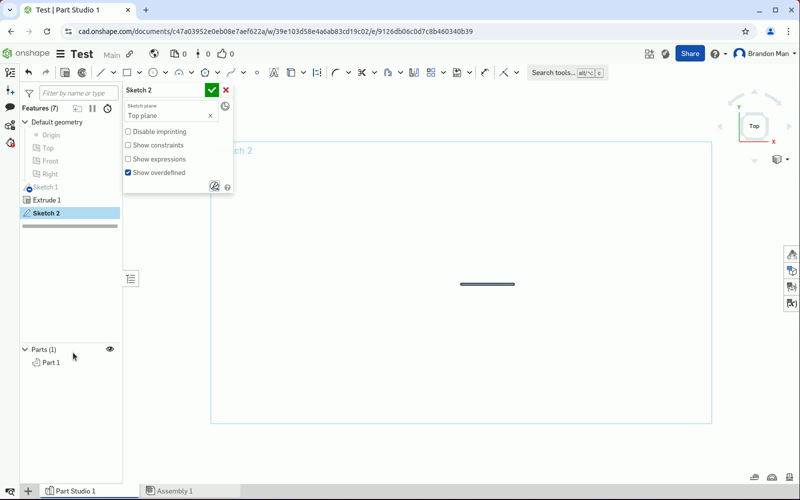
key(y)
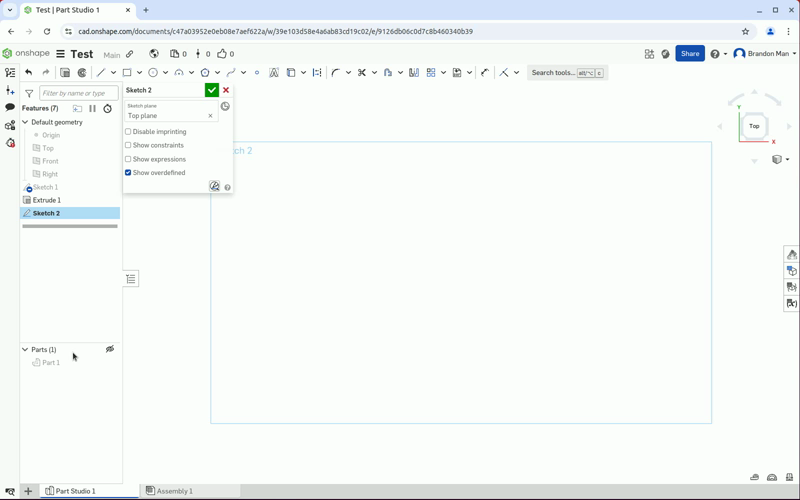
key(l)
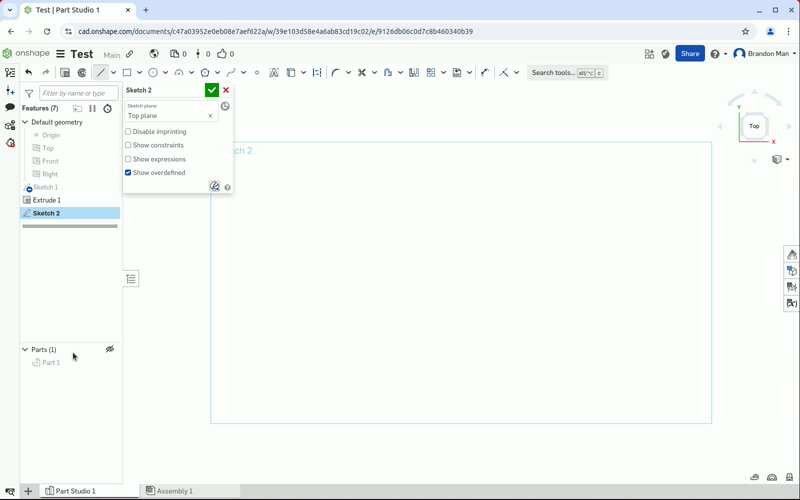
key_down(shift)
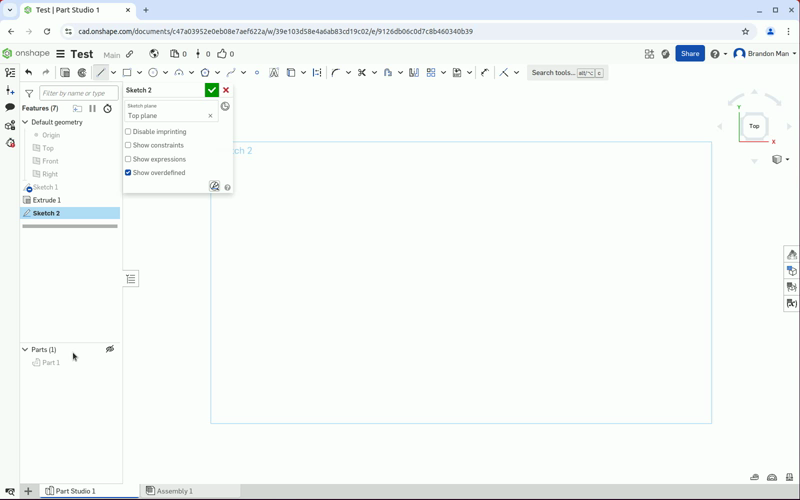
mouse_move(460, 395)
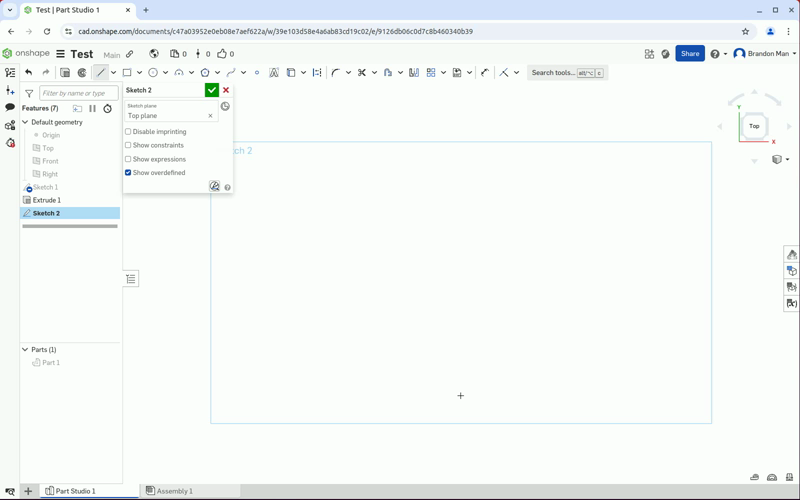
click(460, 395)
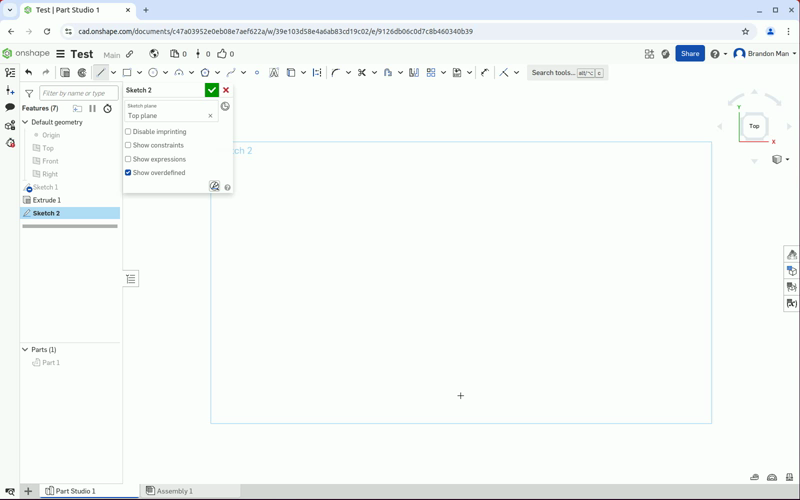
key_up(shift)
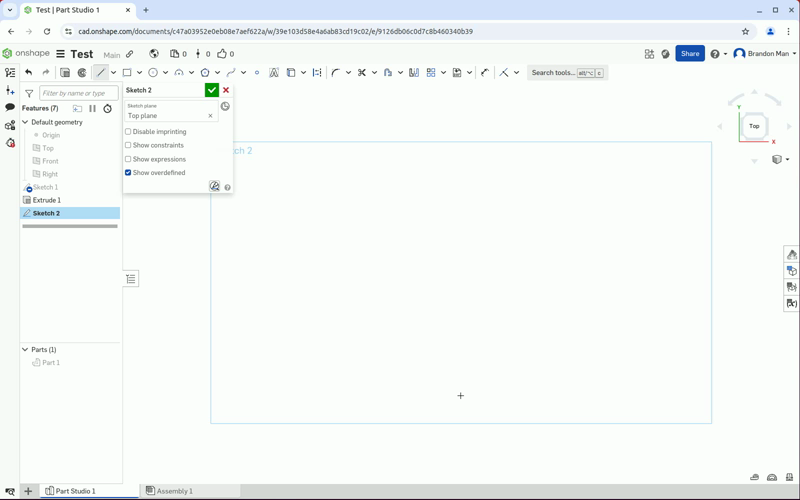
key_down(shift)
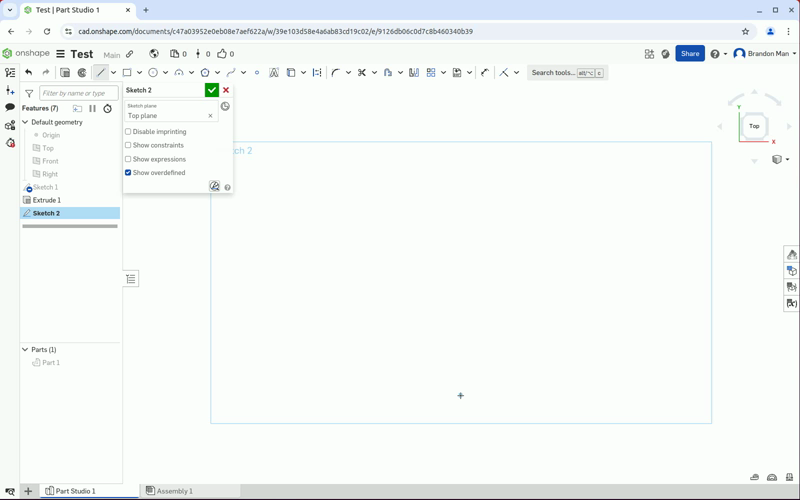
mouse_move(490, 395)
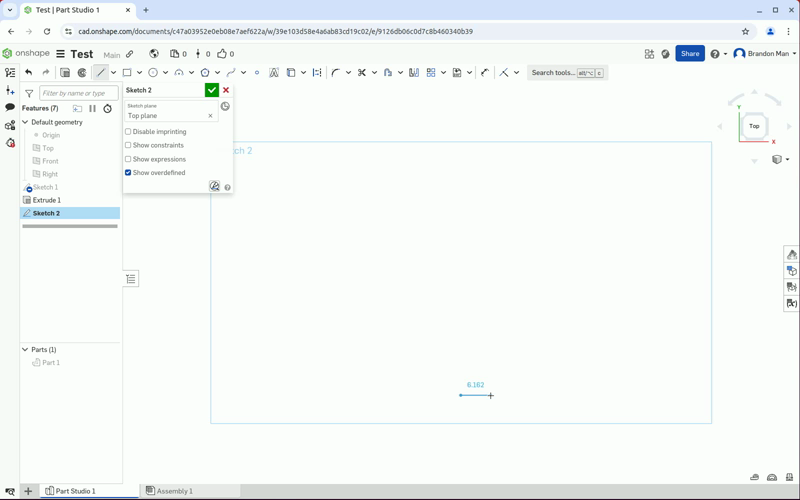
mouse_move(514, 395)
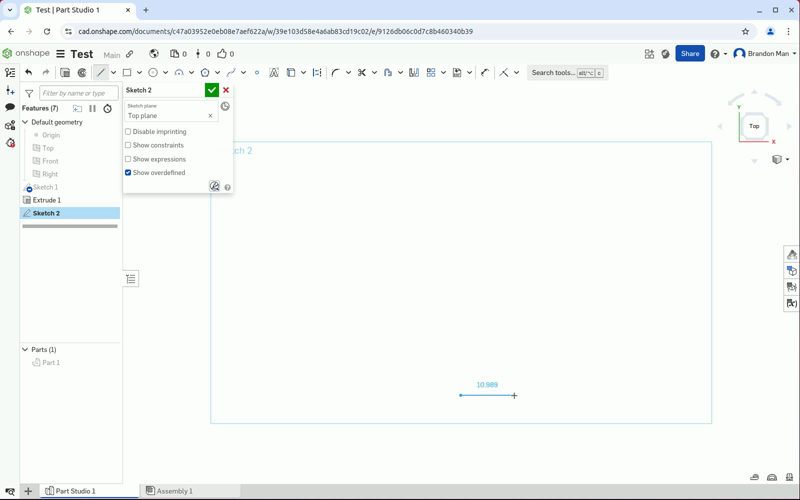
click(514, 395)
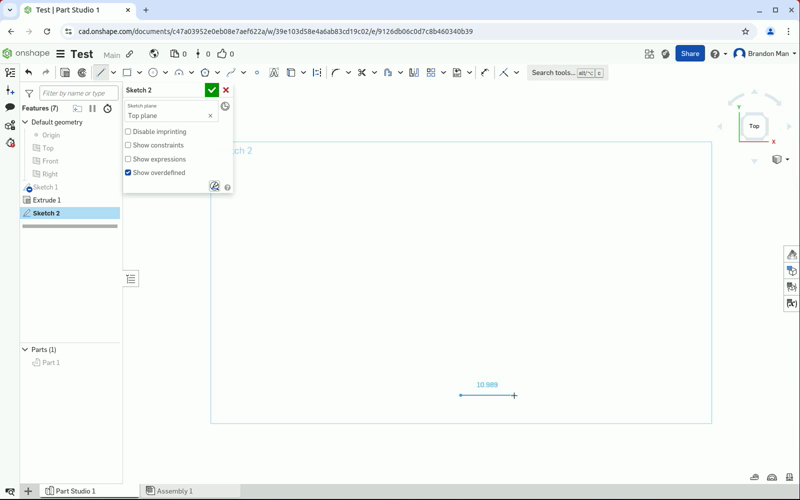
key_up(shift)
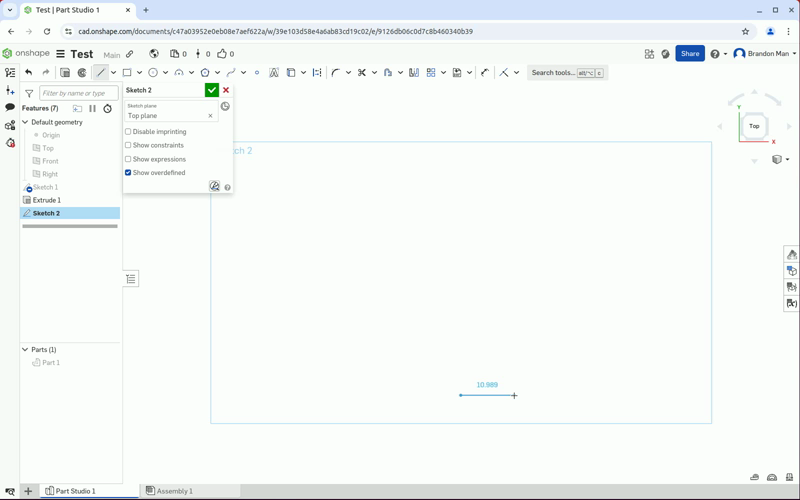
key_down(shift)
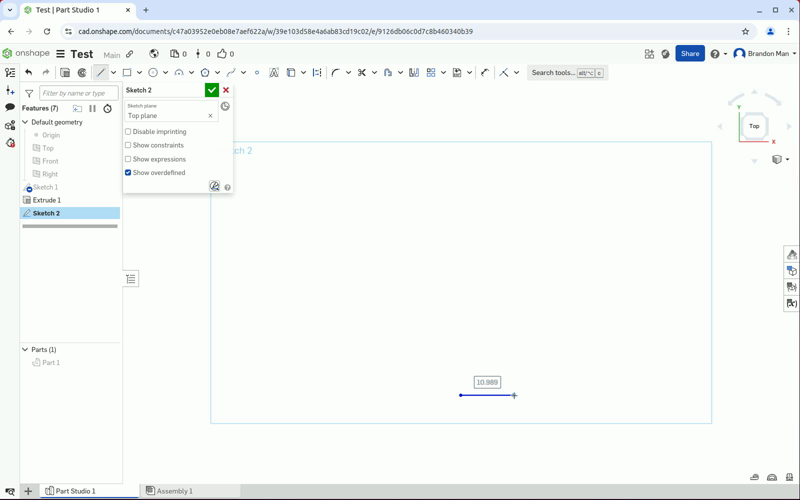
mouse_move(544, 395)
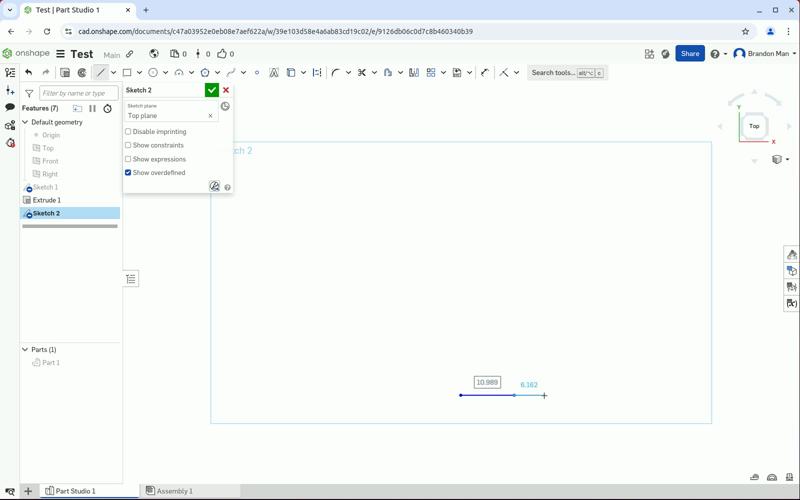
mouse_move(514, 393)
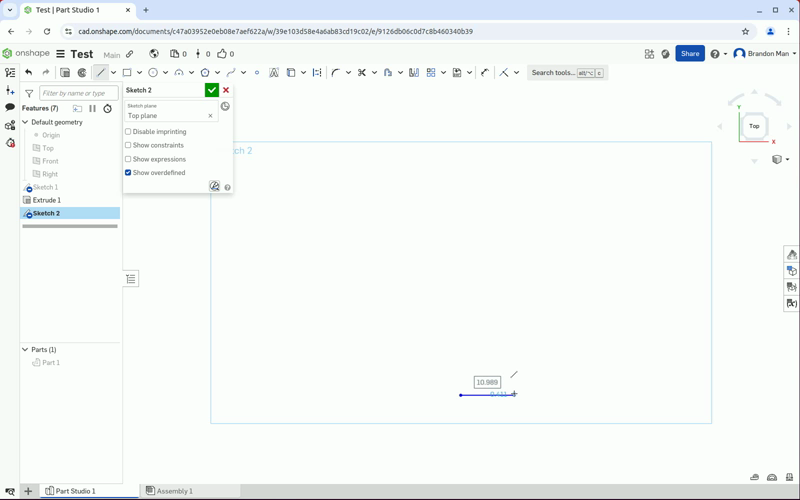
scroll(6)
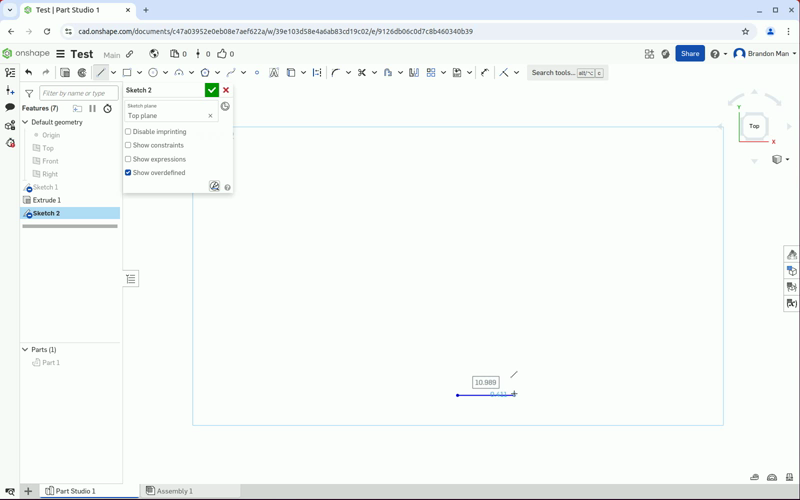
scroll(6)
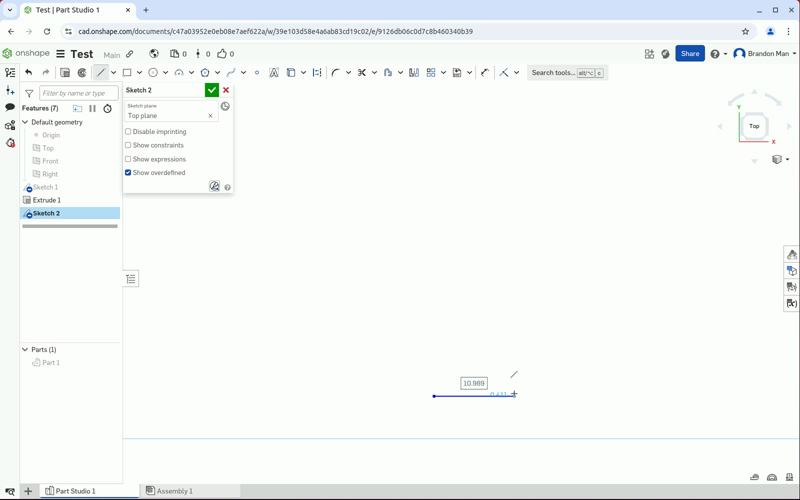
scroll(6)
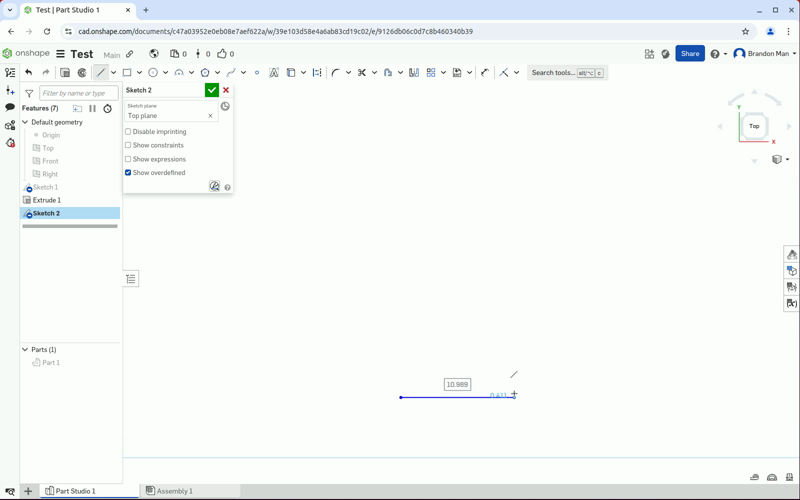
scroll(6)
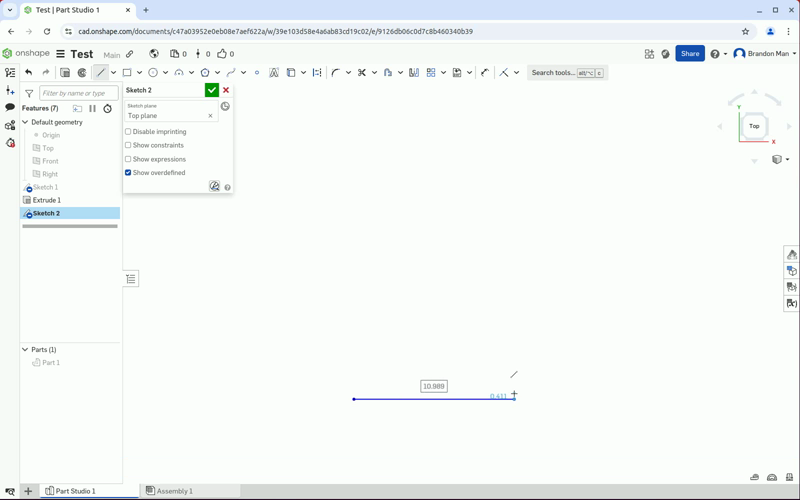
scroll(6)
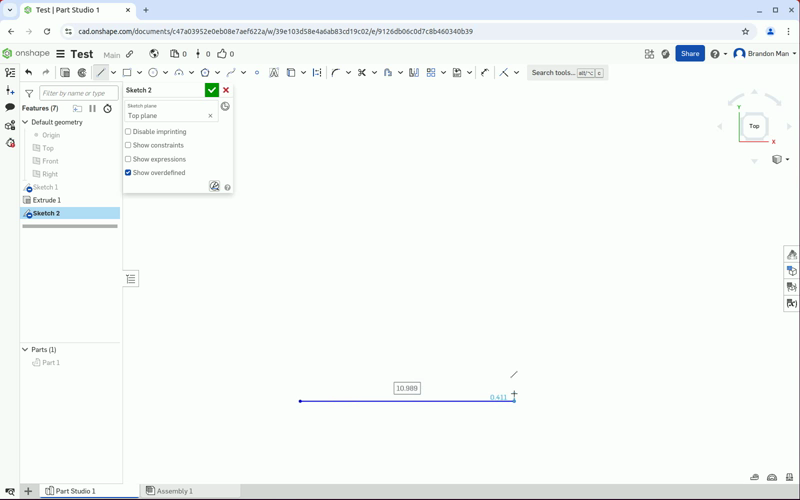
scroll(6)
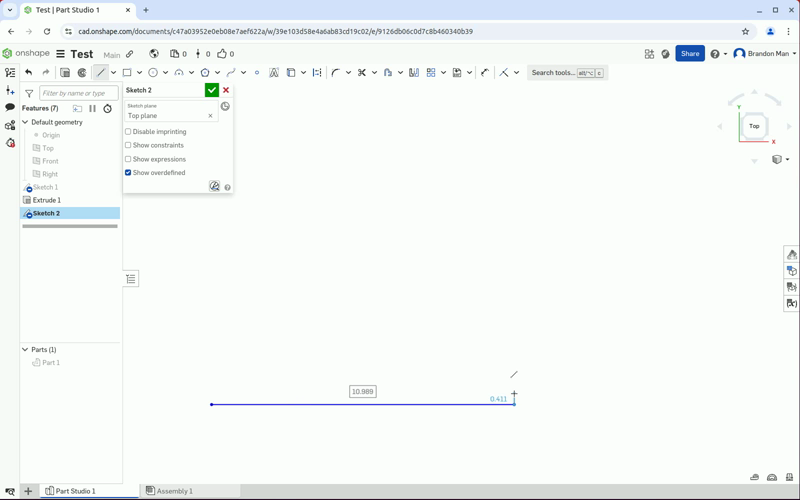
scroll(6)
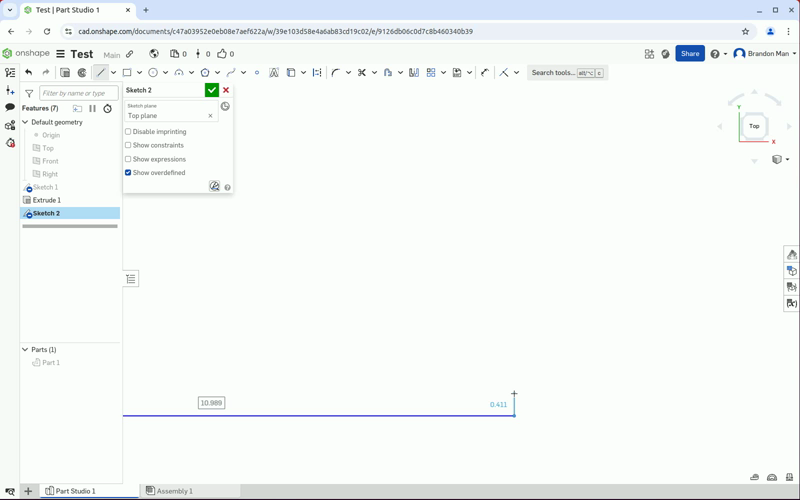
click(514, 393)
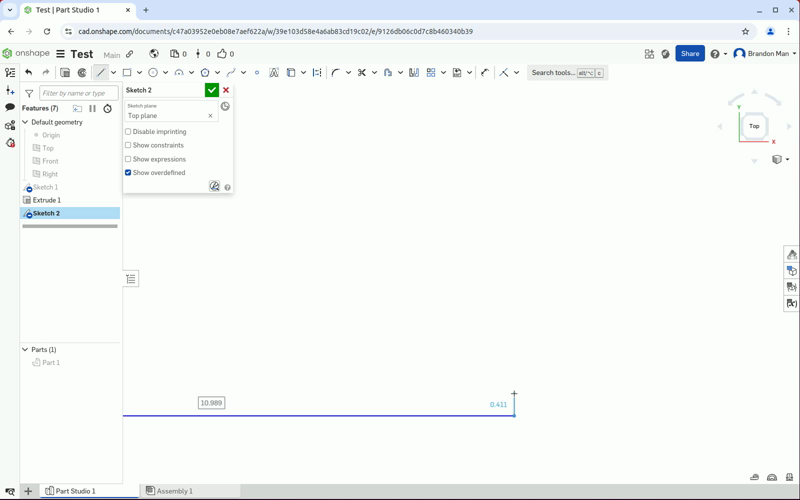
scroll(-6)
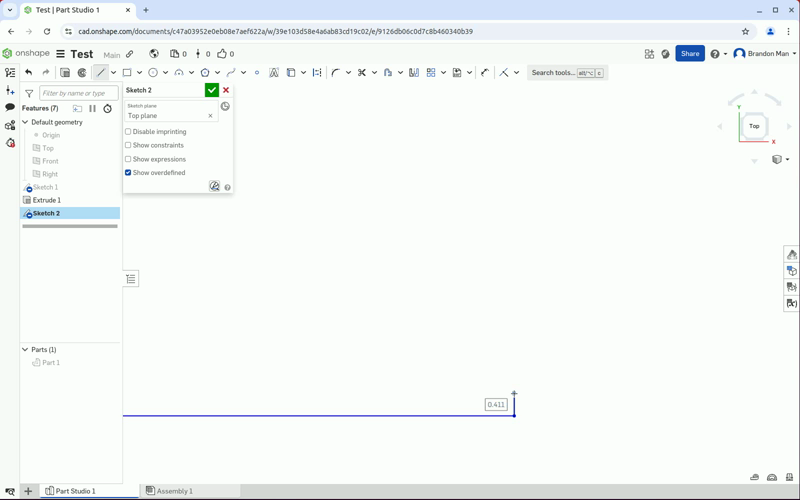
scroll(-6)
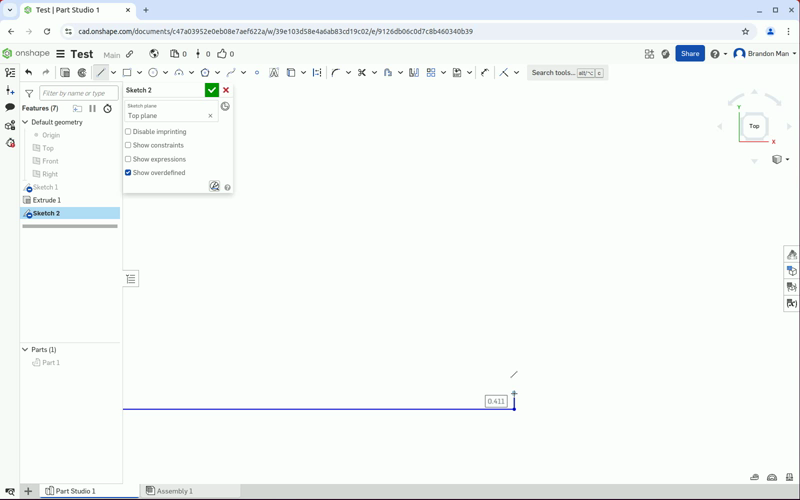
scroll(-6)
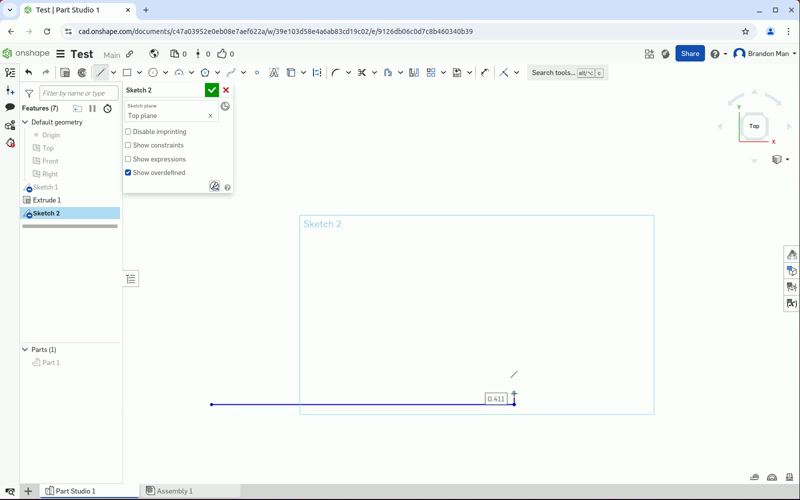
scroll(-6)
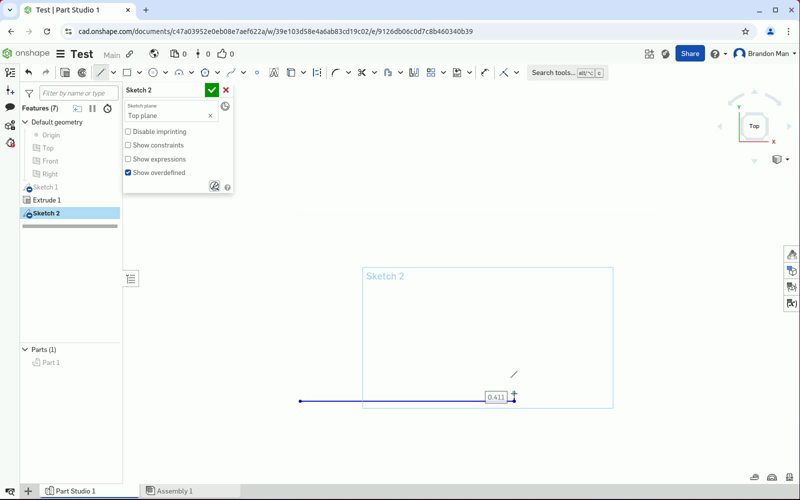
scroll(-6)
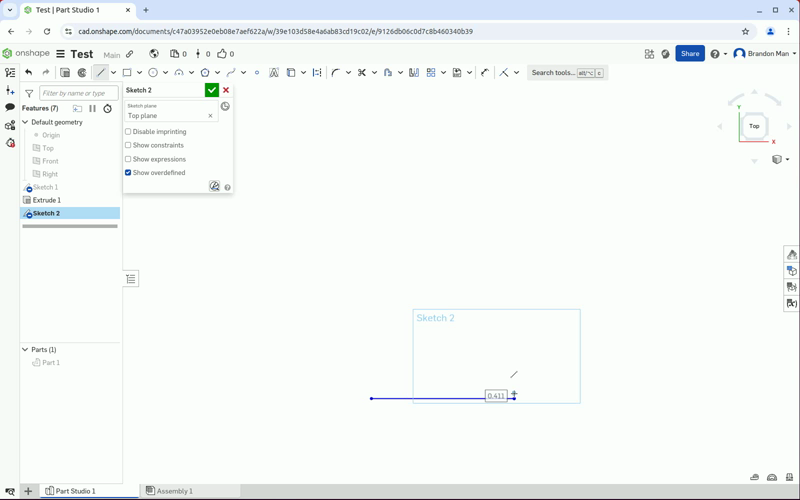
scroll(-6)
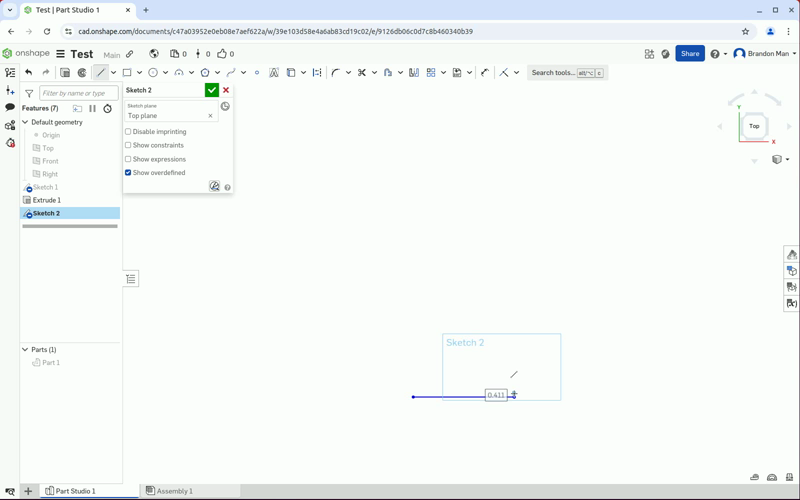
scroll(-6)
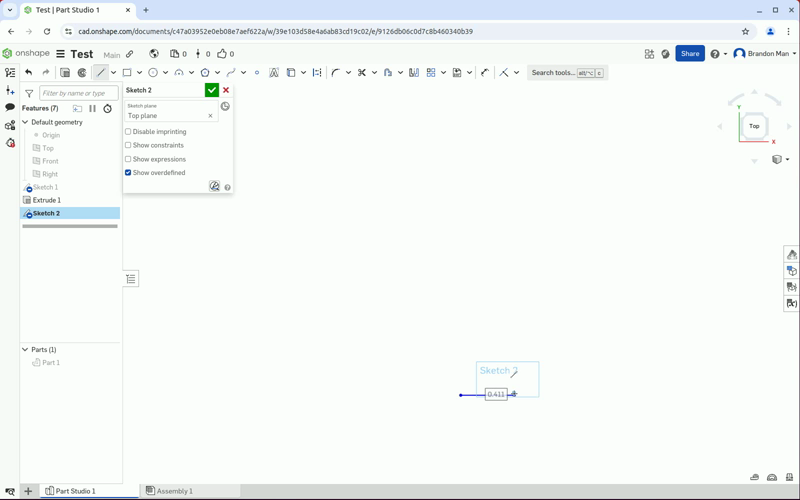
key_up(shift)
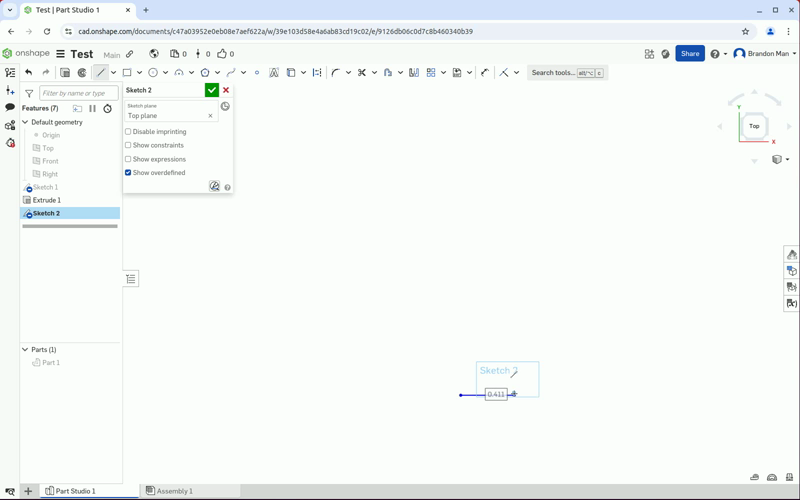
key_down(shift)
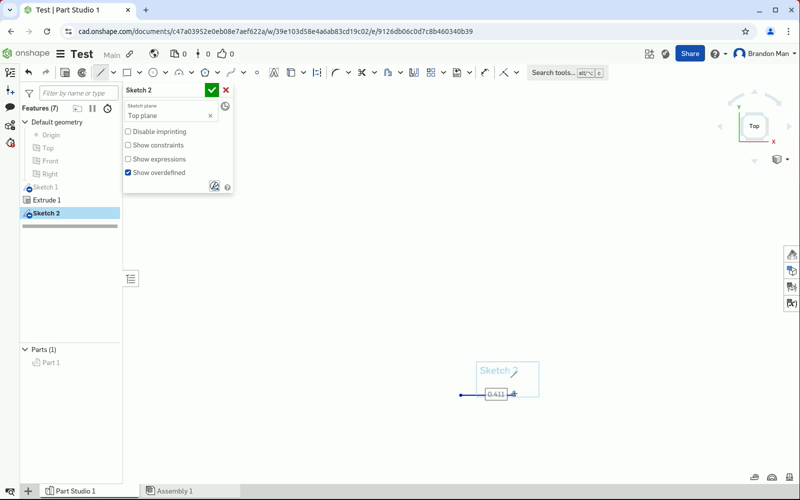
mouse_move(544, 393)
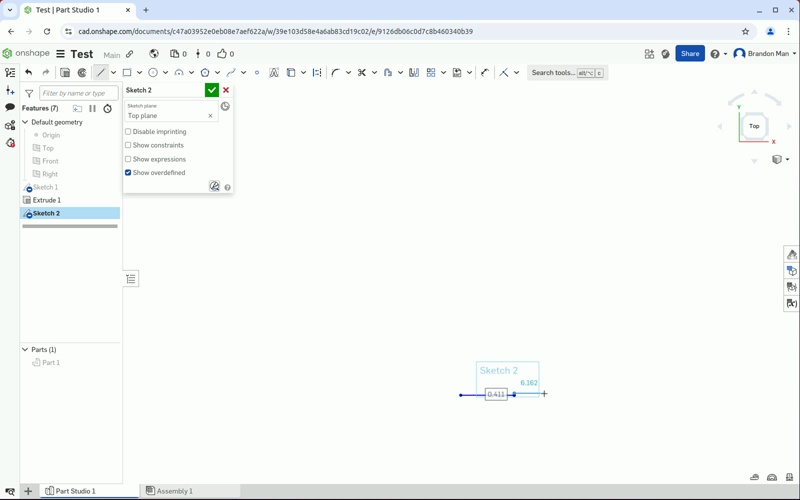
mouse_move(460, 393)
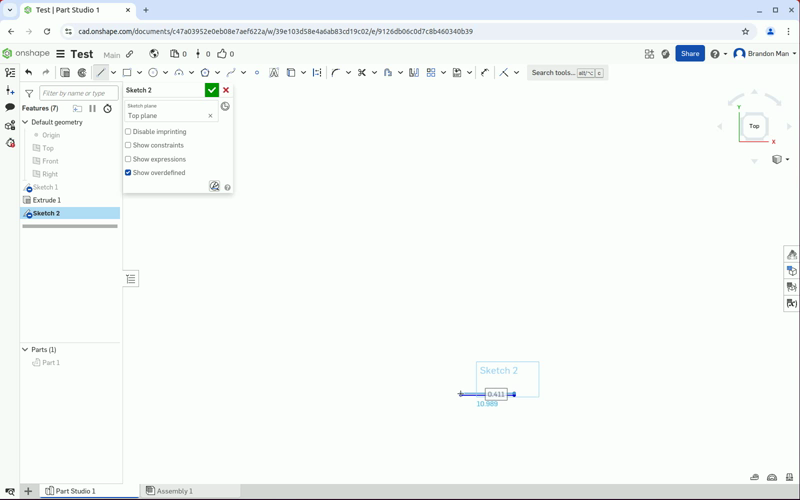
scroll(6)
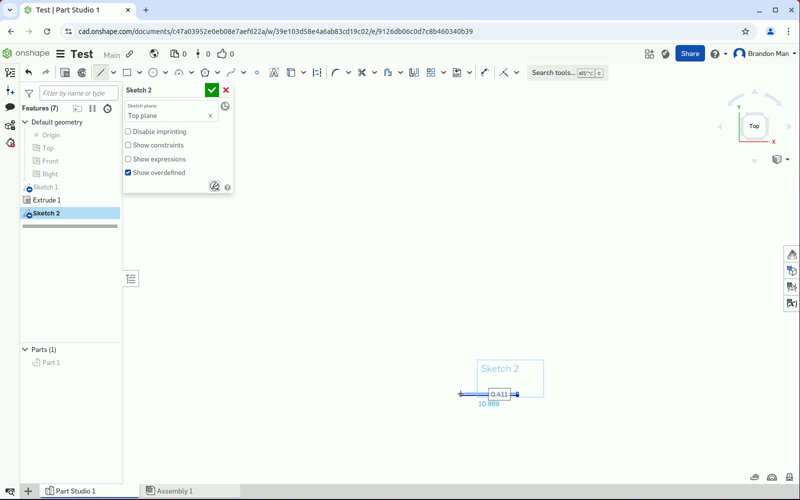
scroll(6)
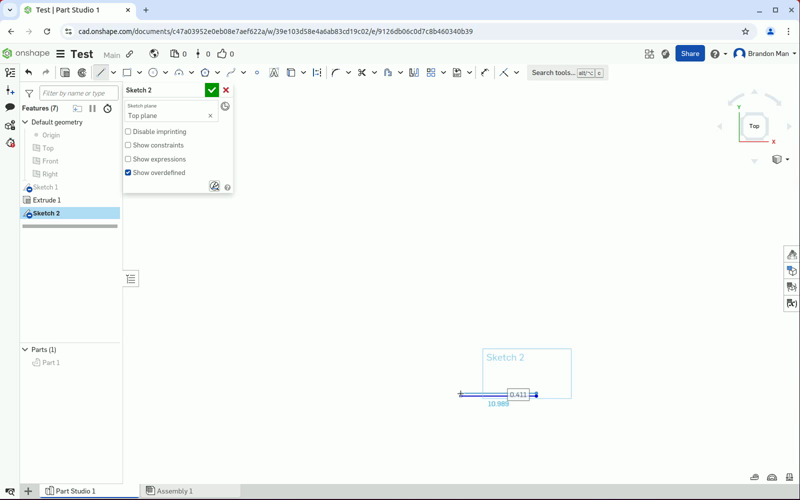
scroll(6)
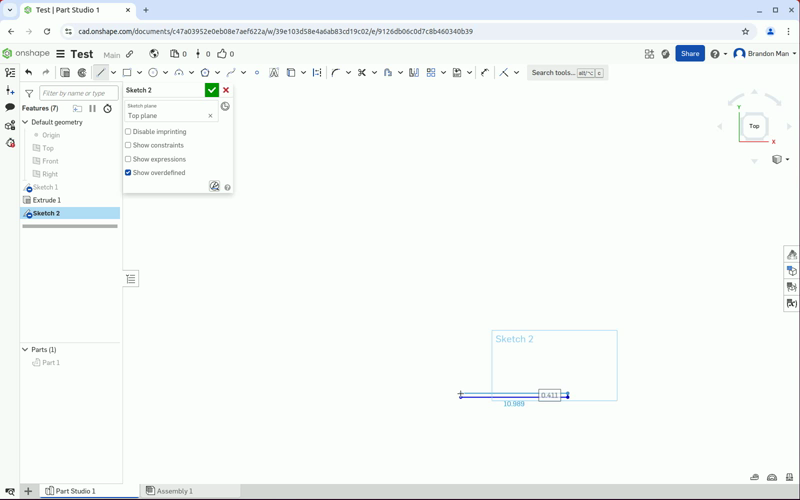
scroll(6)
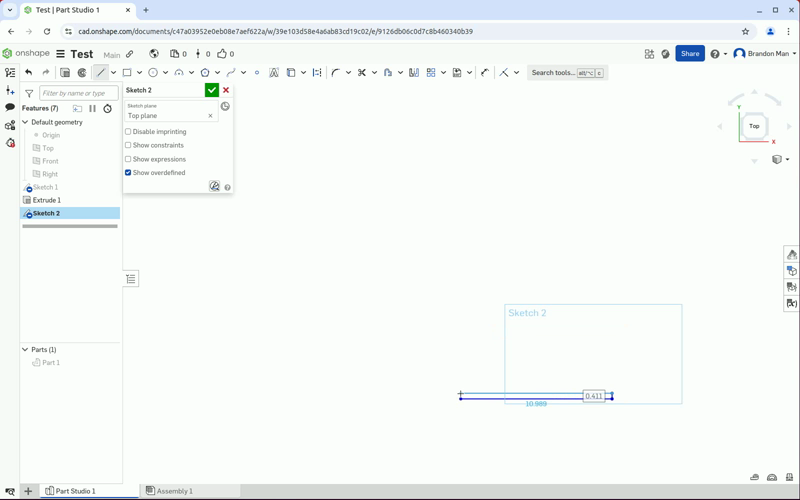
scroll(6)
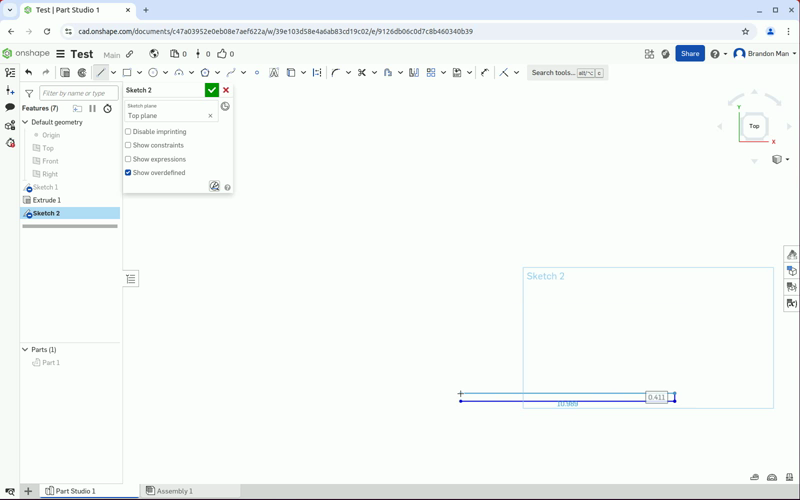
scroll(6)
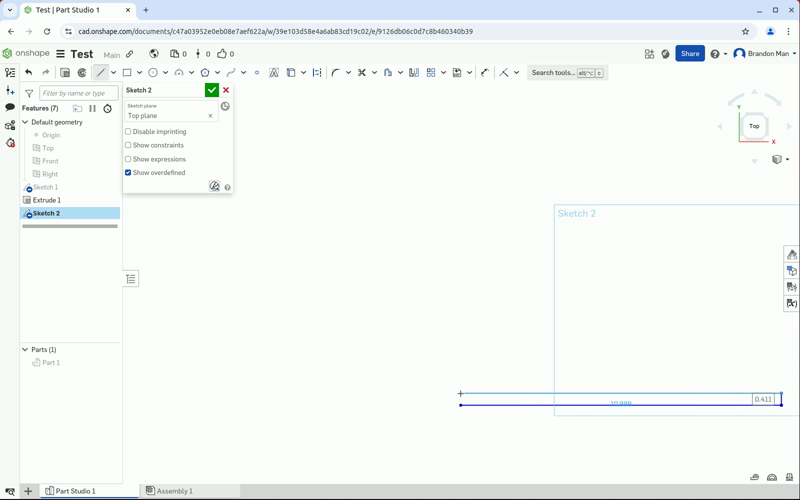
scroll(6)
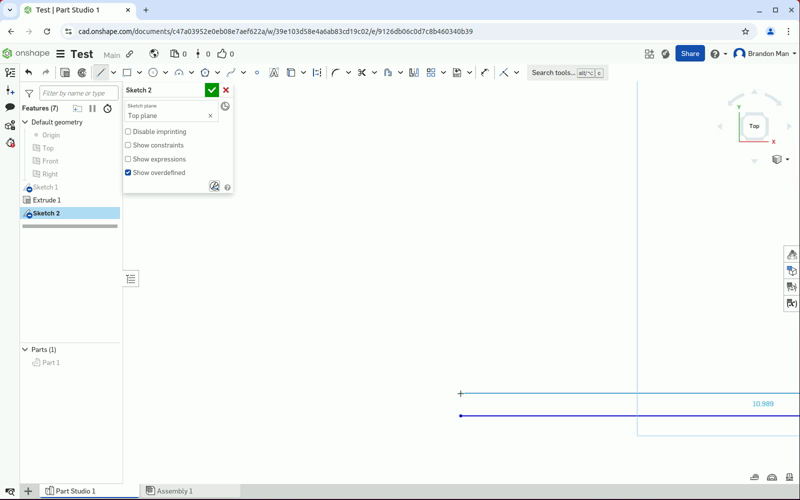
click(460, 393)
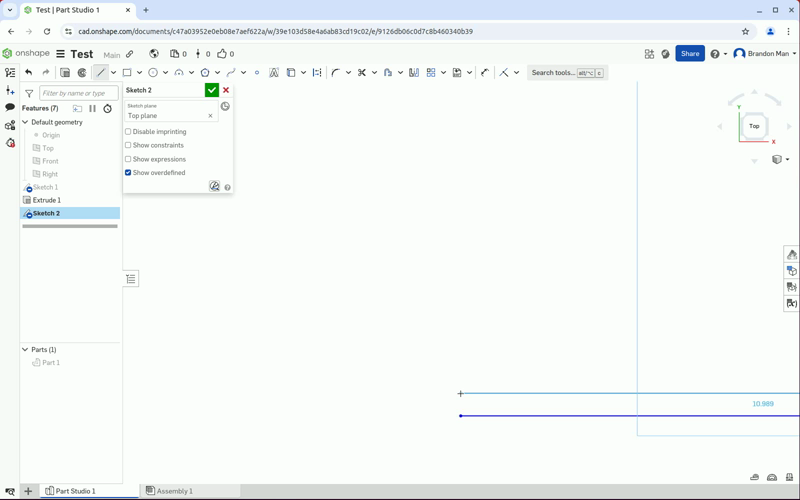
scroll(-6)
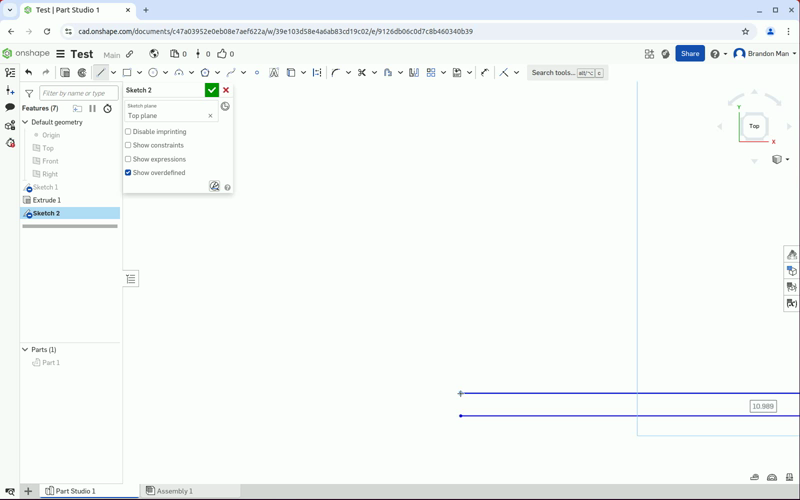
scroll(-6)
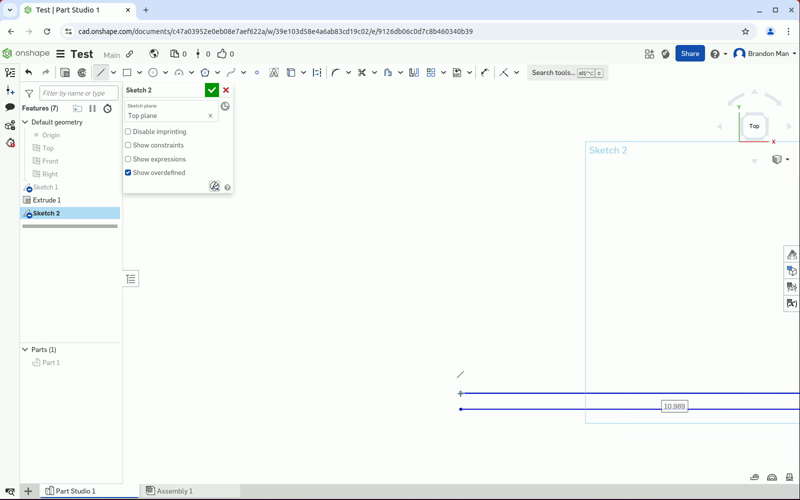
scroll(-6)
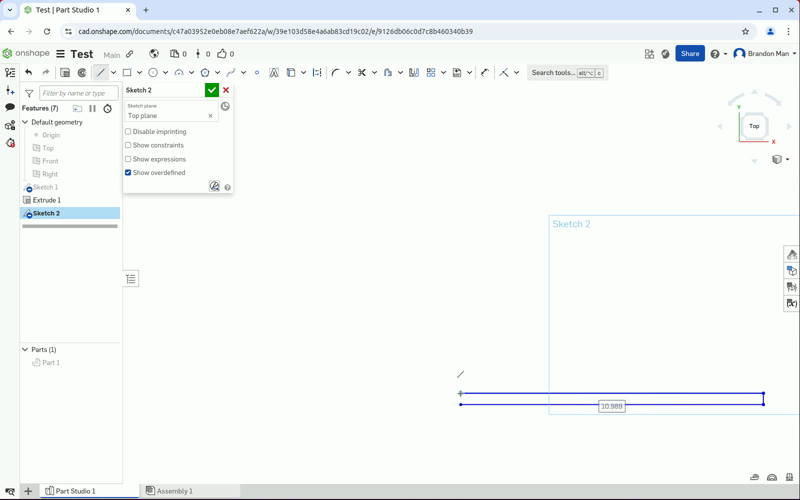
scroll(-6)
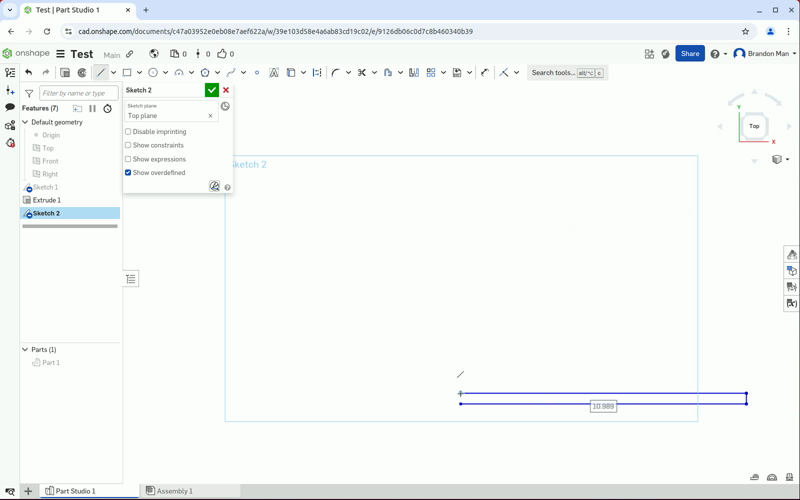
scroll(-6)
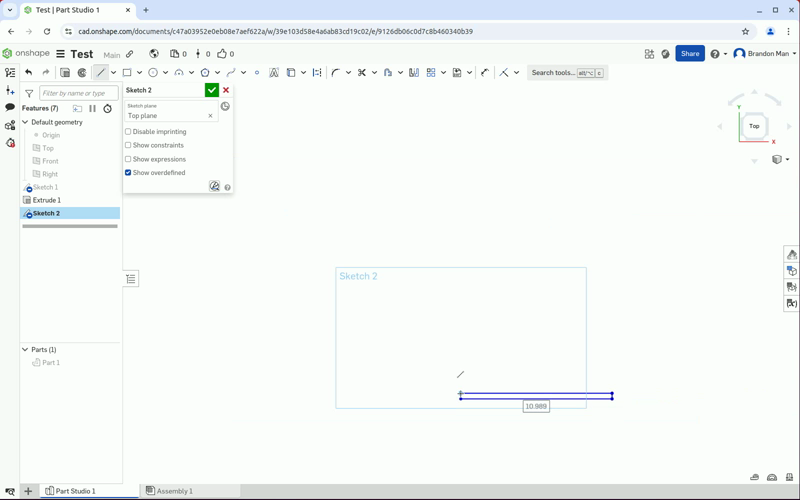
scroll(-6)
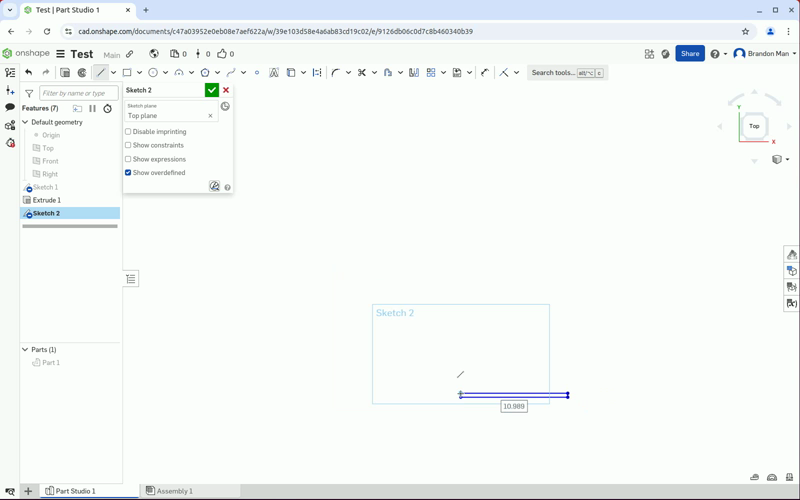
scroll(-6)
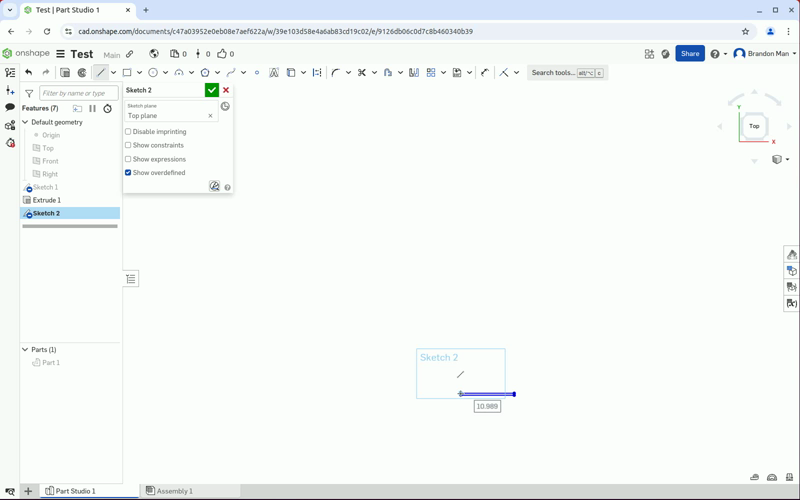
key_up(shift)
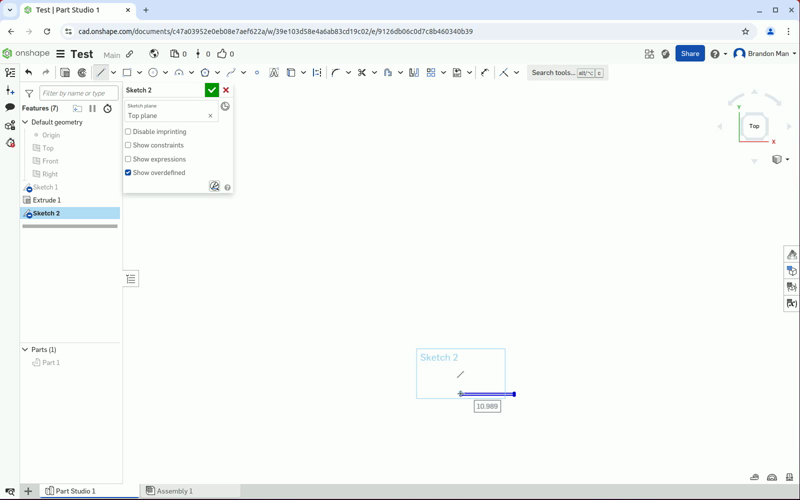
mouse_move(490, 393)
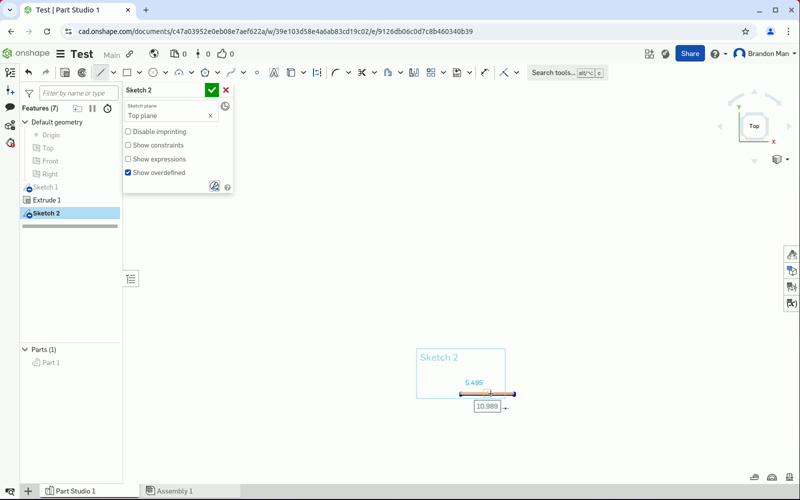
key_down(shift)
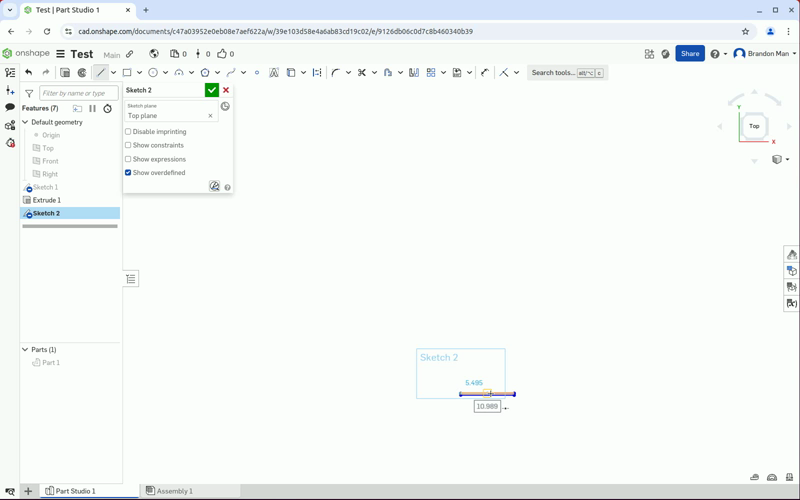
mouse_move(460, 395)
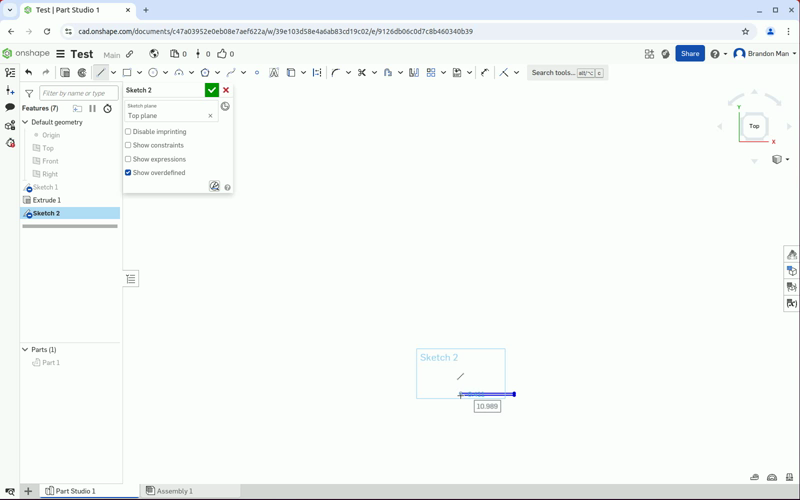
scroll(6)
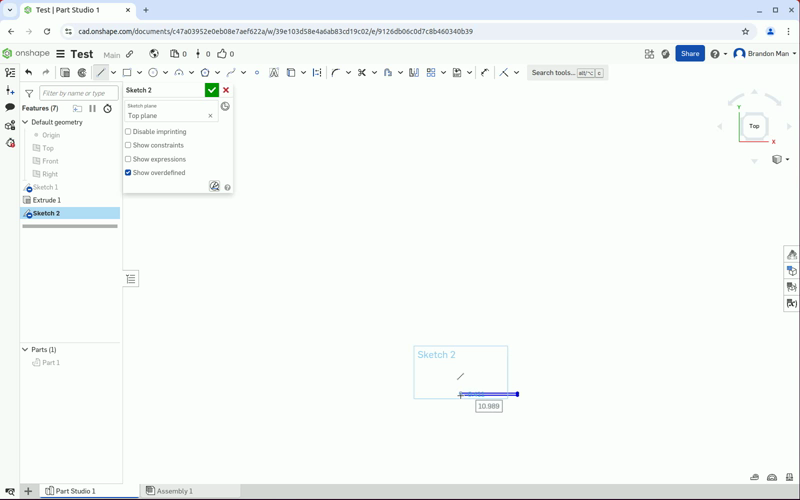
scroll(6)
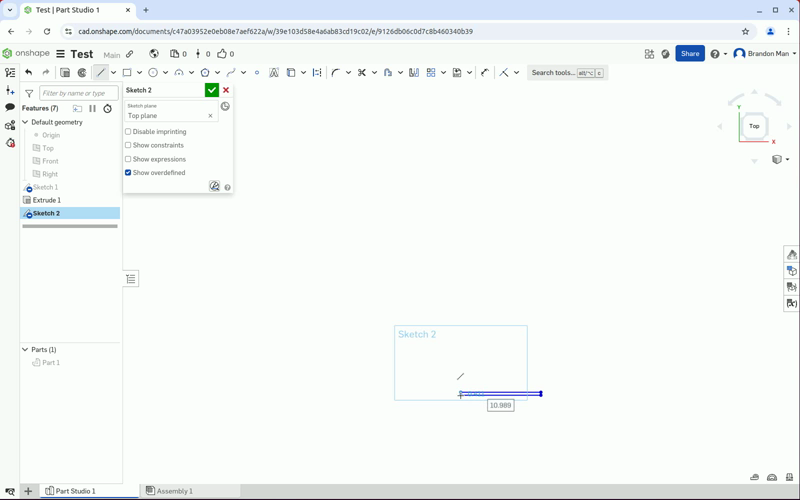
scroll(6)
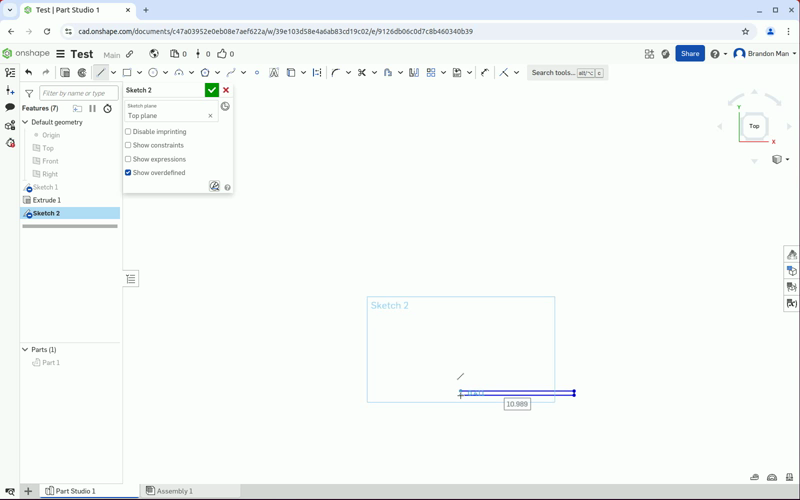
scroll(6)
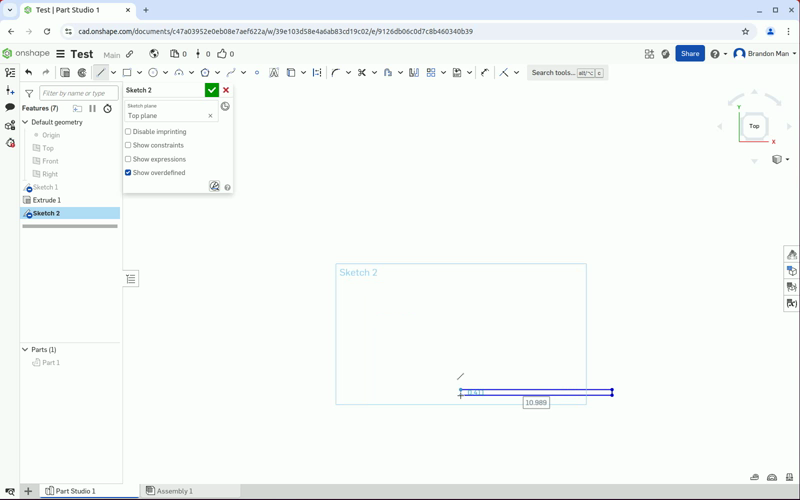
scroll(6)
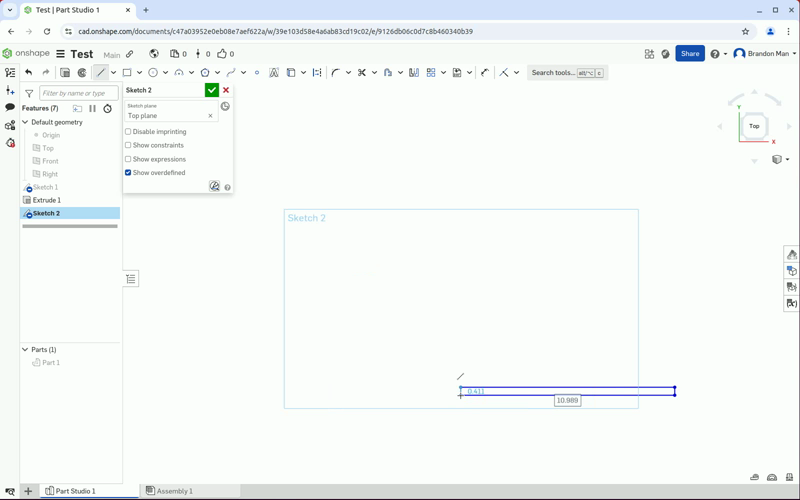
scroll(6)
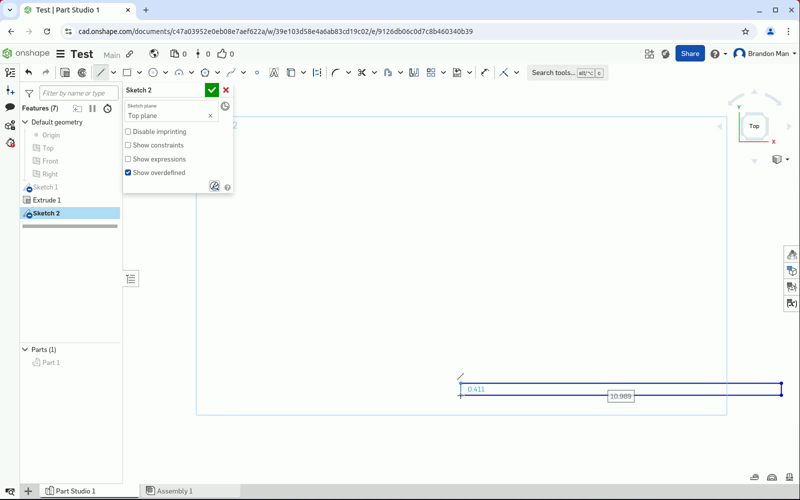
scroll(6)
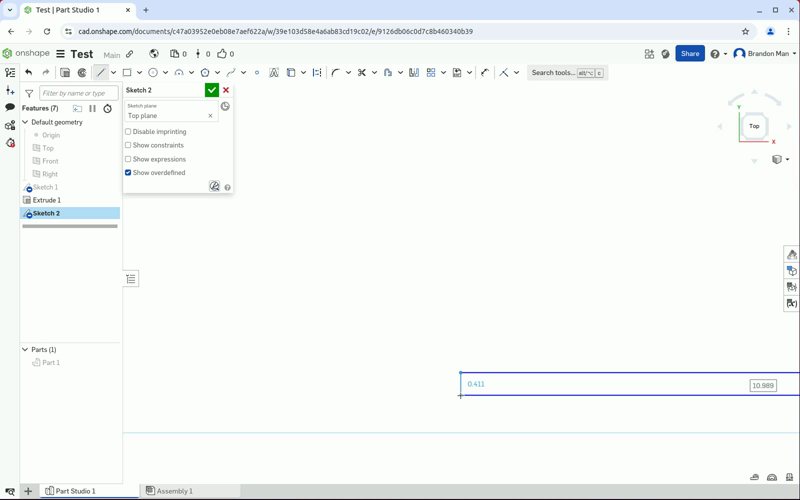
key_up(shift)
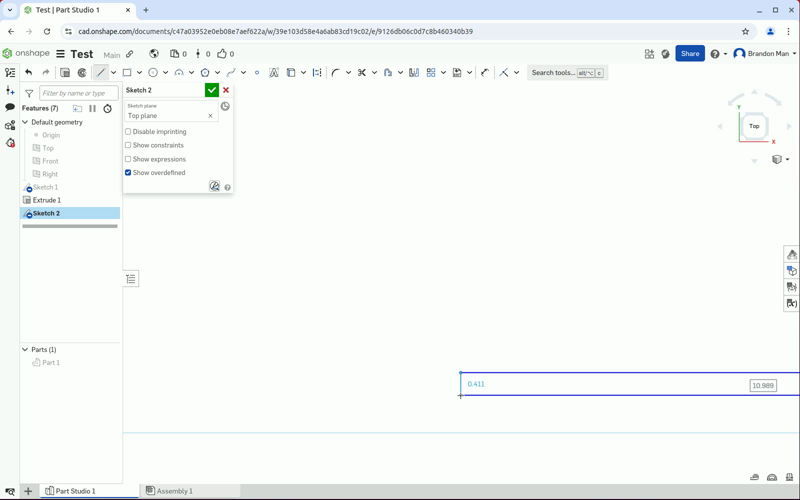
click(460, 395)
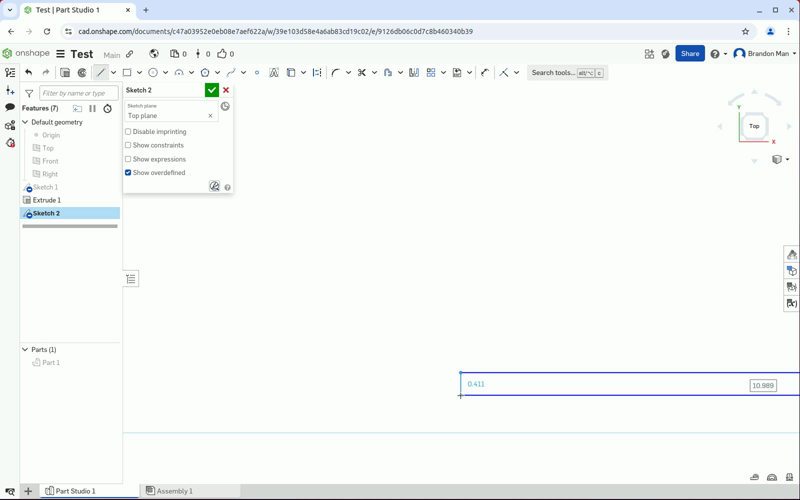
scroll(-6)
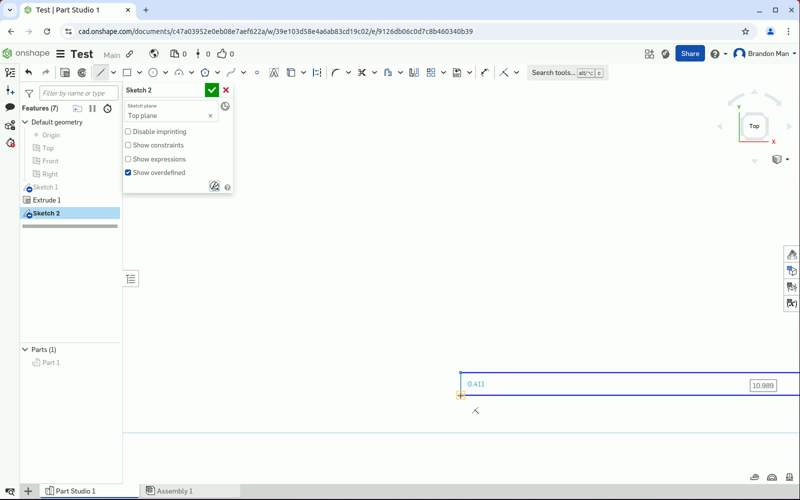
scroll(-6)
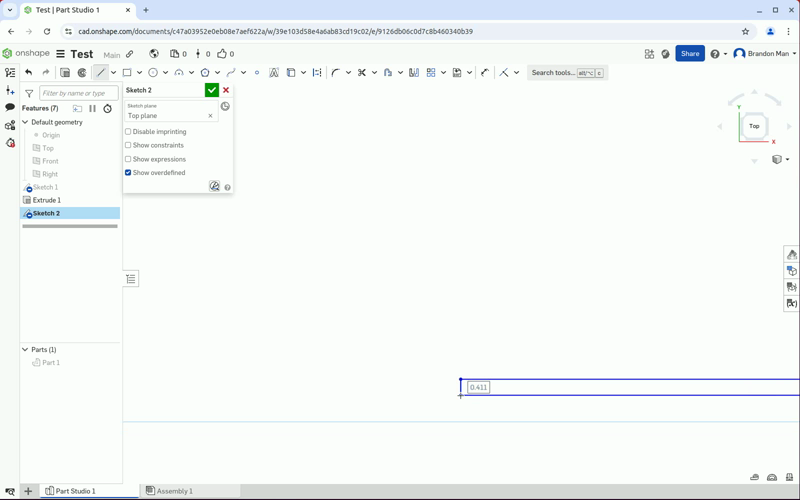
scroll(-6)
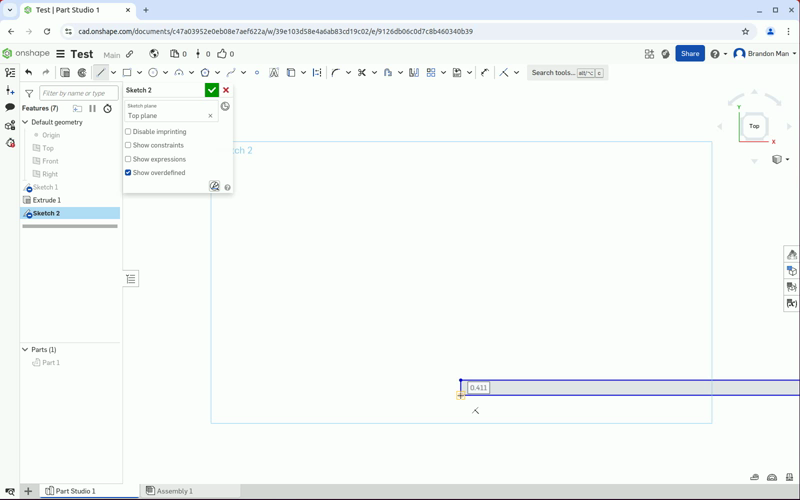
scroll(-6)
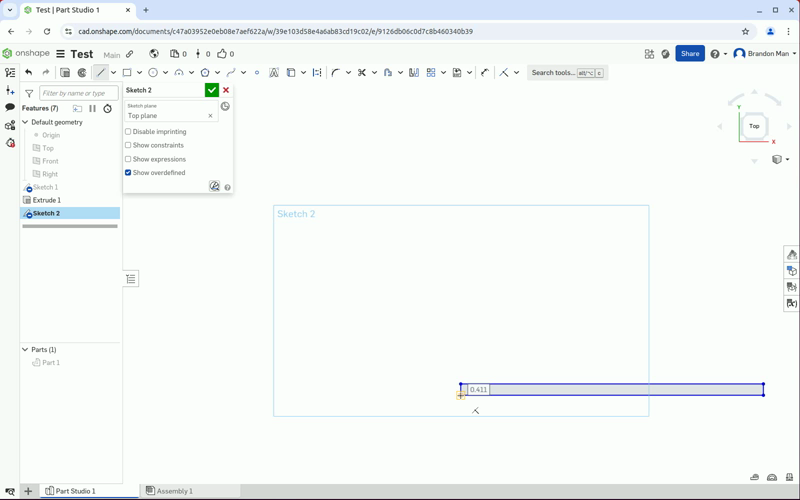
scroll(-6)
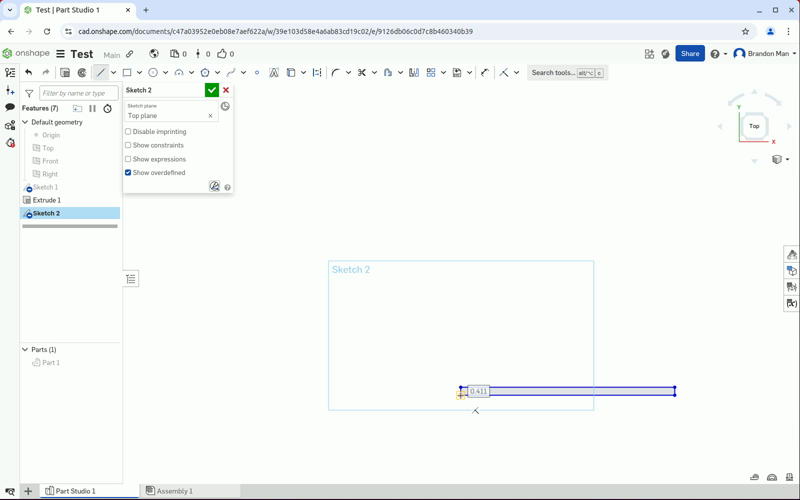
scroll(-6)
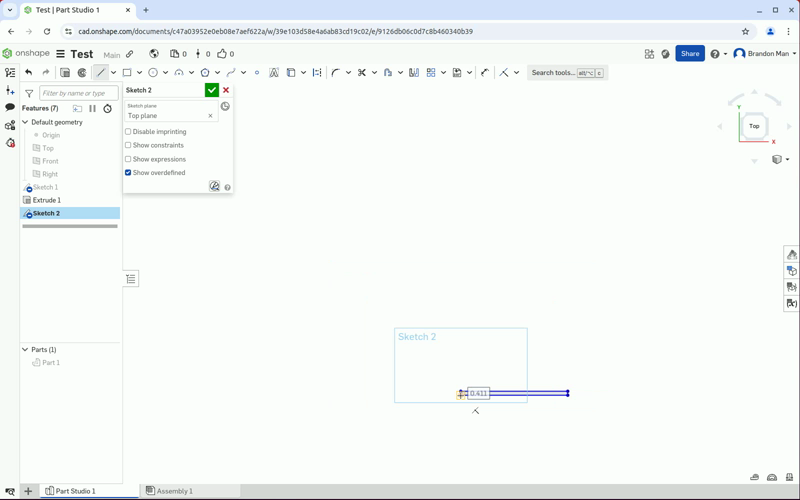
scroll(-6)
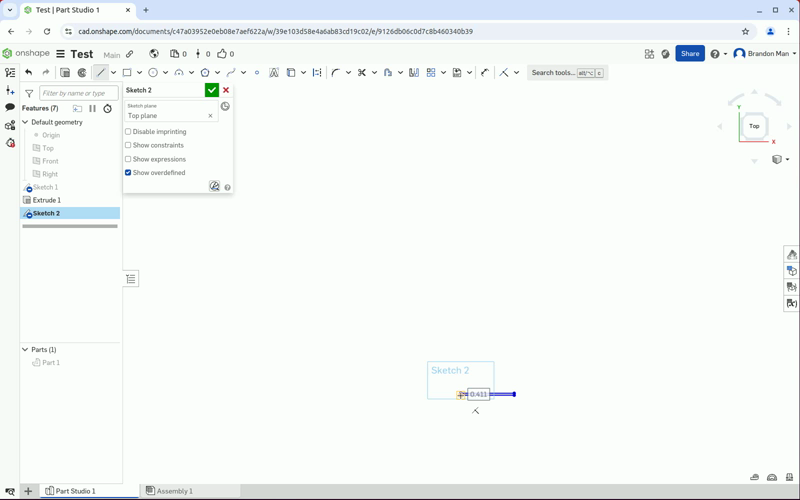
key(esc)
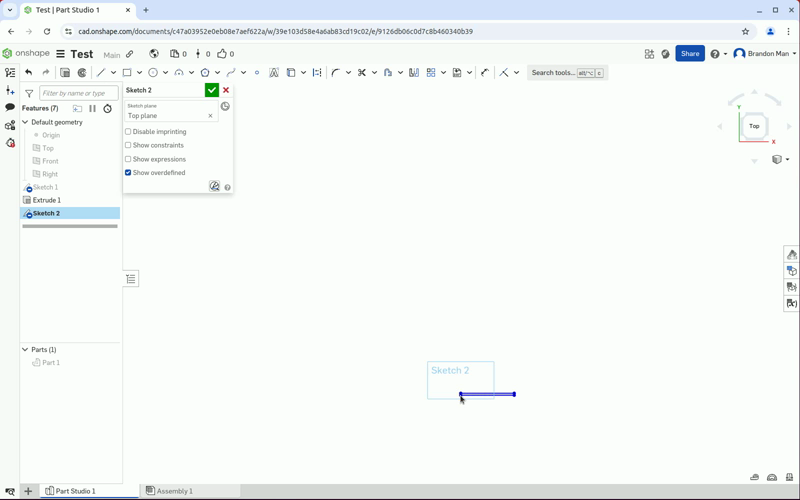
mouse_move(464, 393)
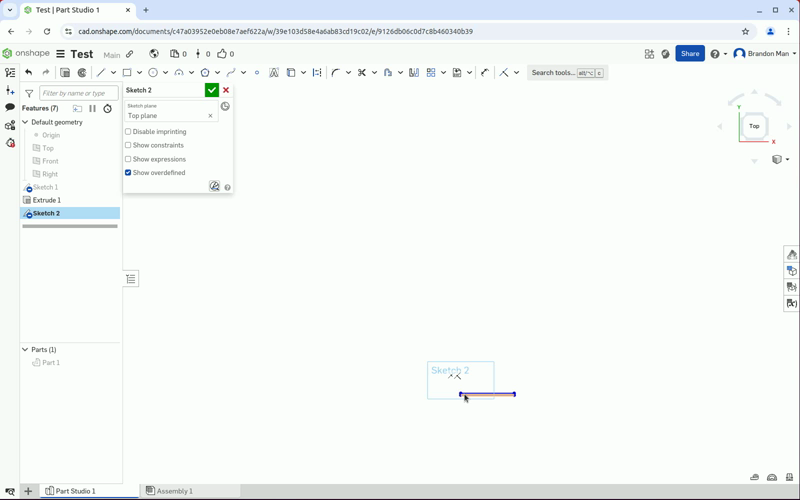
scroll(6)
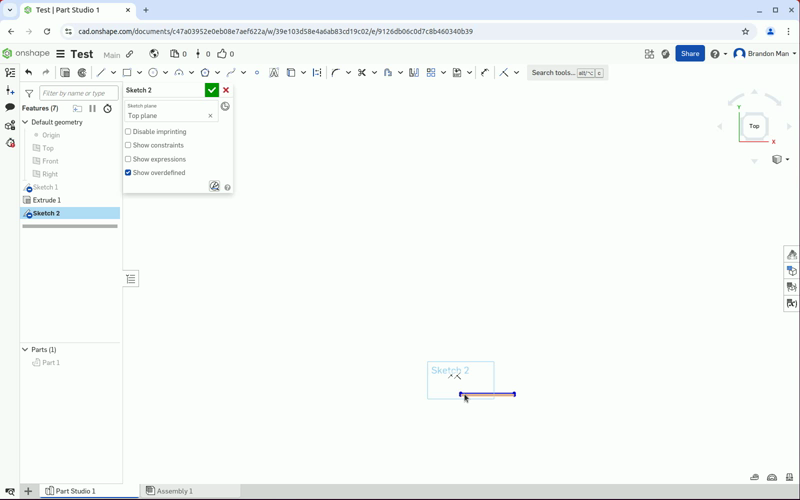
scroll(6)
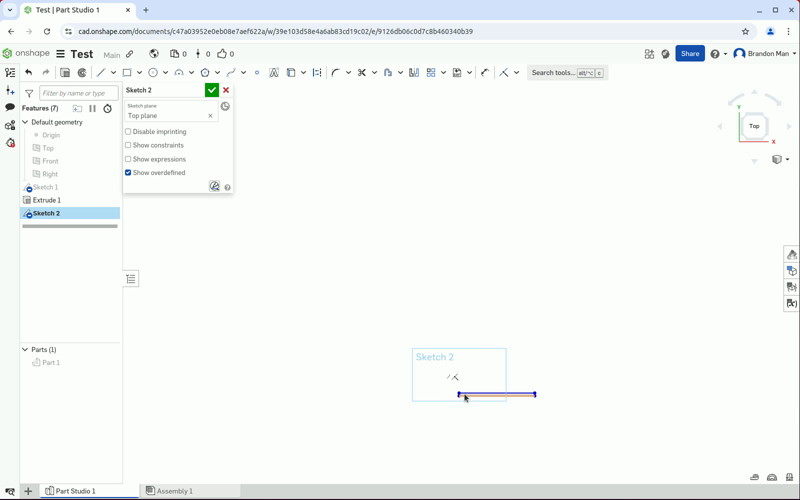
scroll(6)
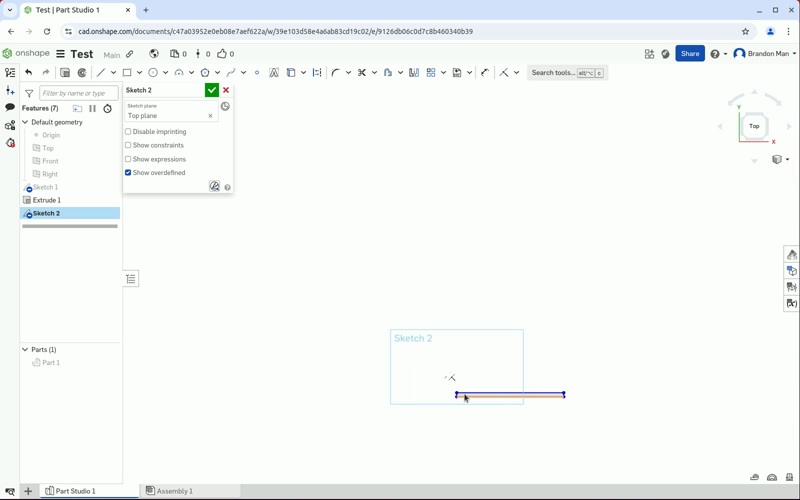
scroll(6)
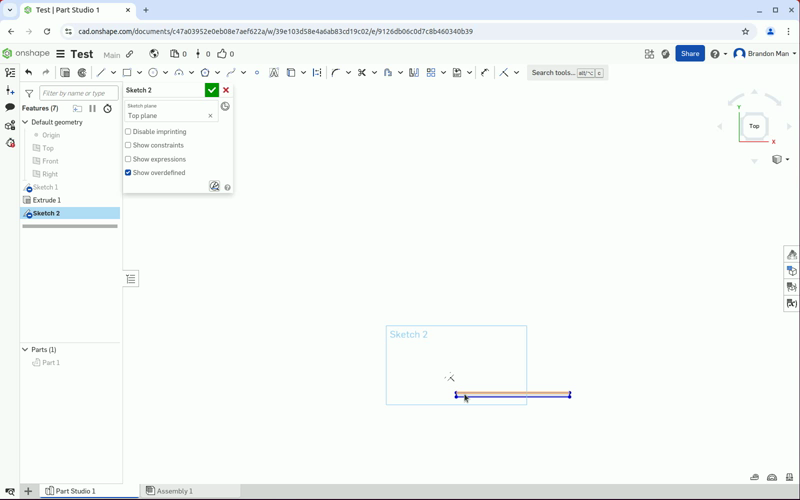
scroll(6)
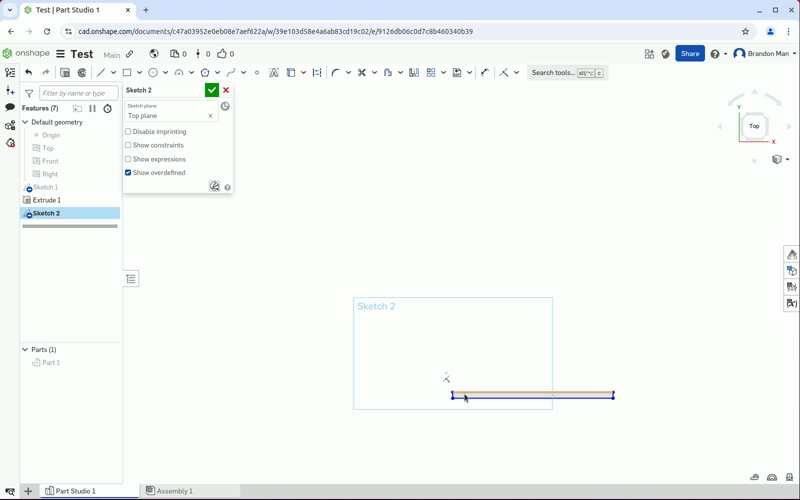
scroll(6)
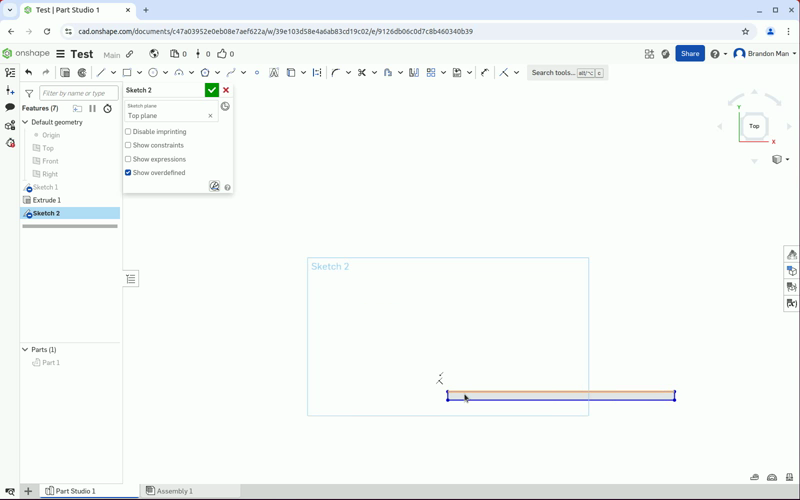
scroll(6)
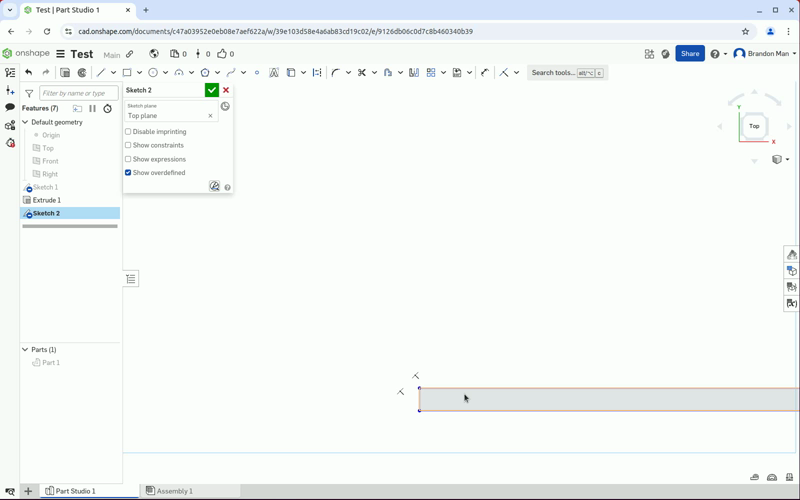
click(464, 393)
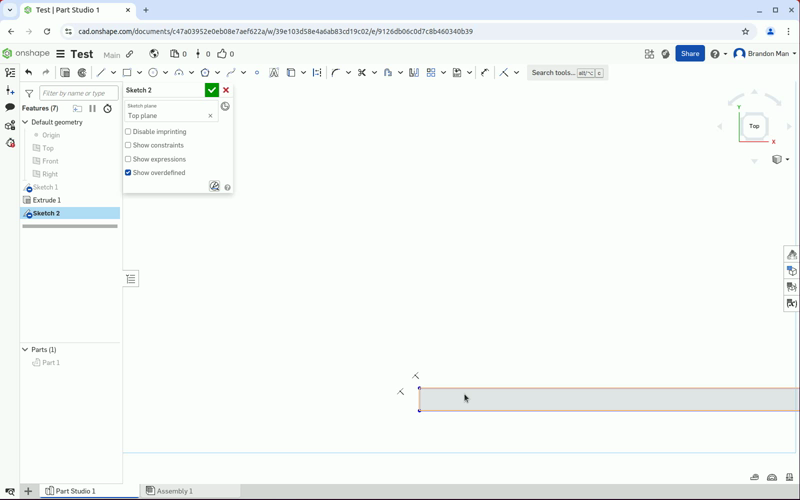
scroll(-6)
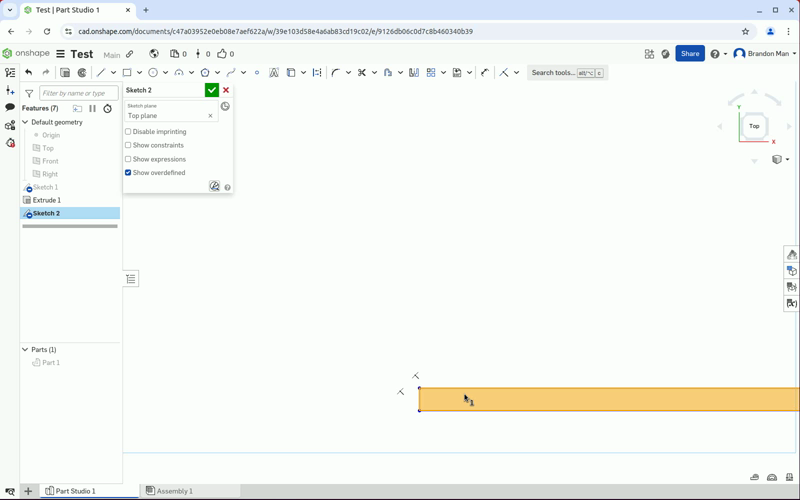
scroll(-6)
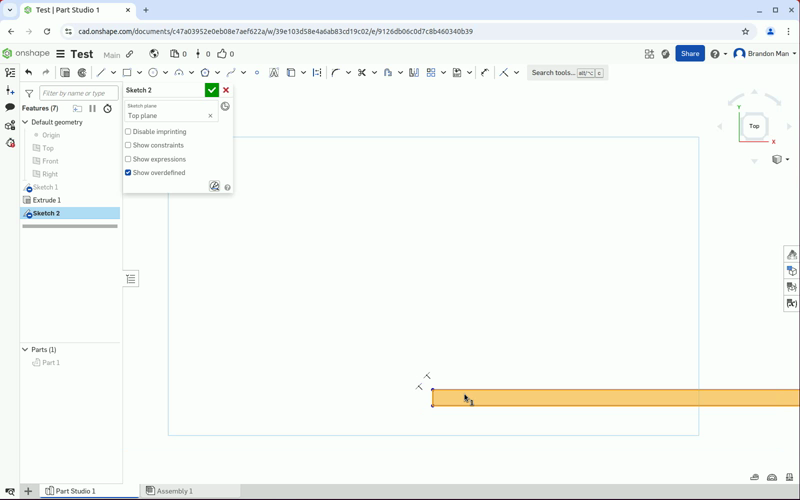
scroll(-6)
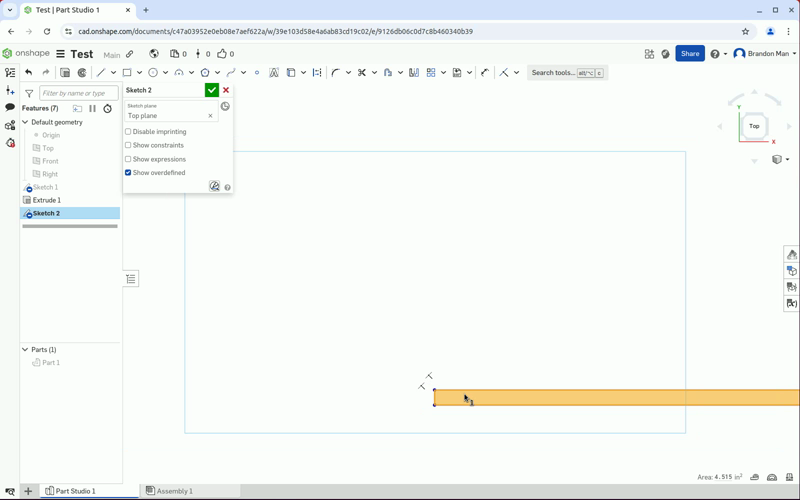
scroll(-6)
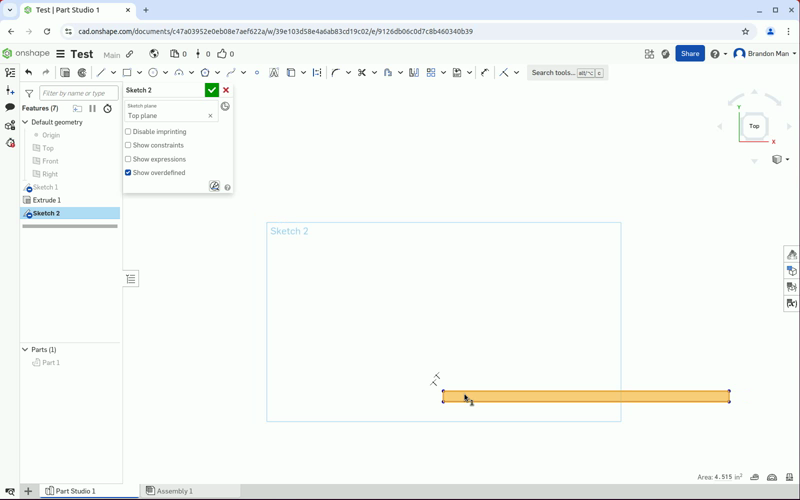
scroll(-6)
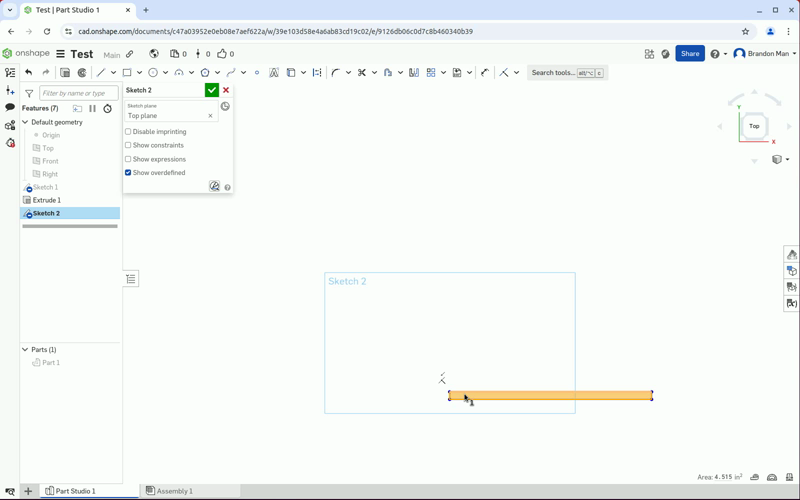
scroll(-6)
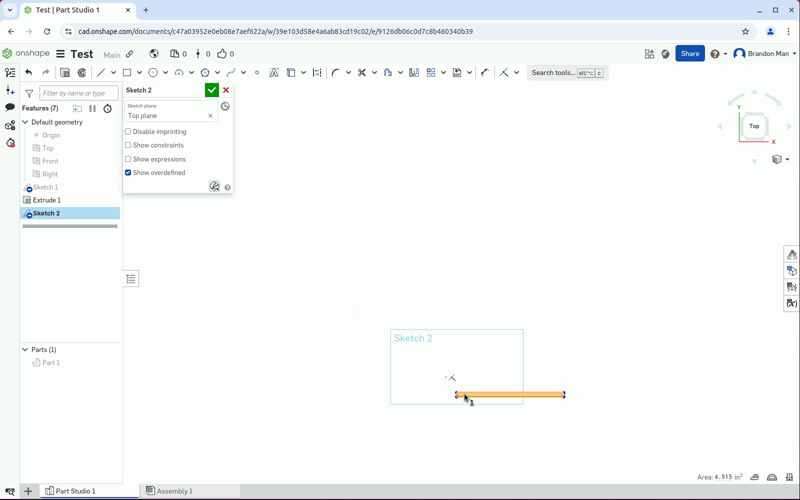
scroll(-6)
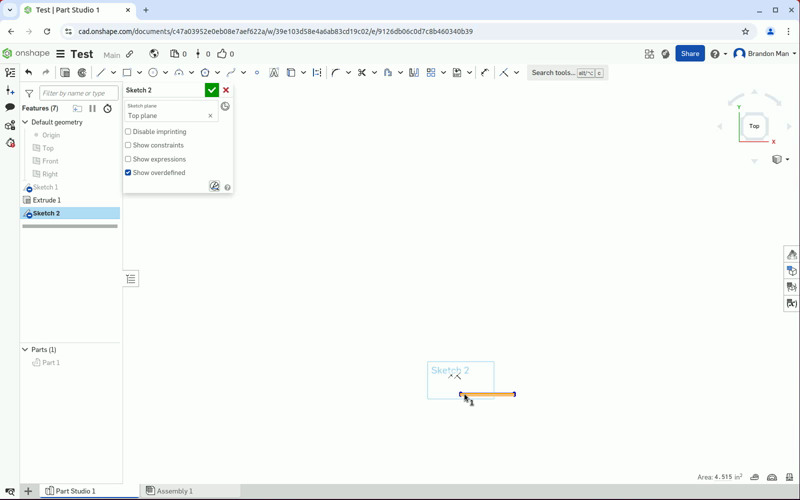
mouse_move(73, 352)
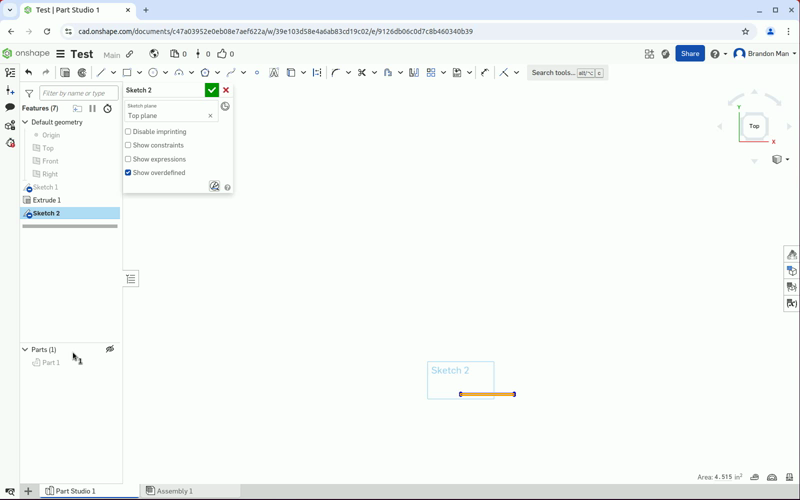
key(shift+y)
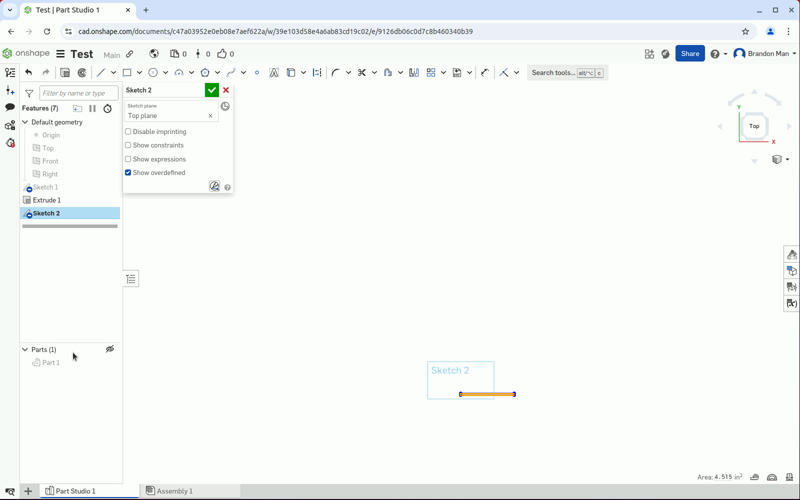
key(shift+e)
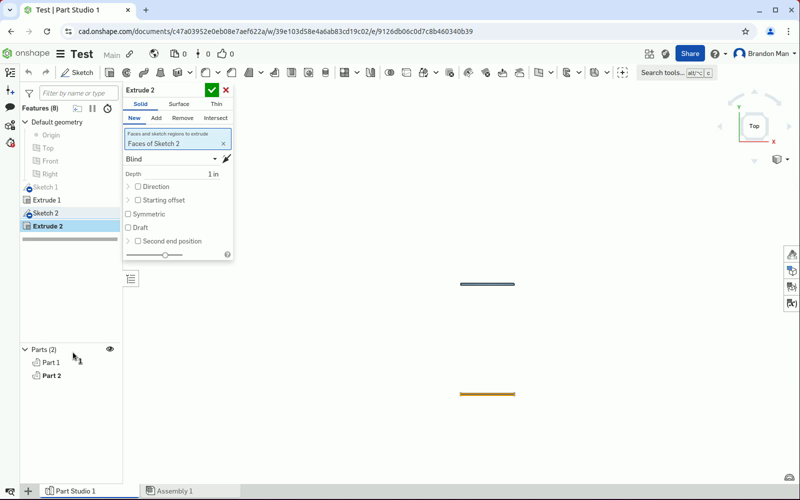
mouse_move(143, 106)
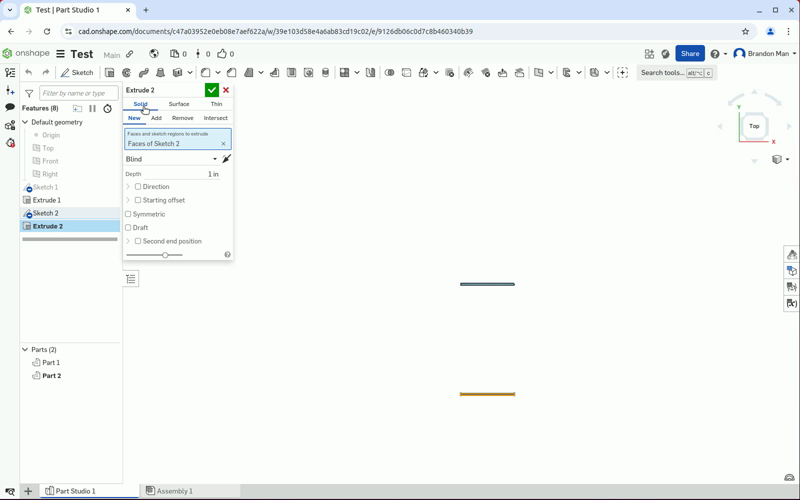
click(143, 106)
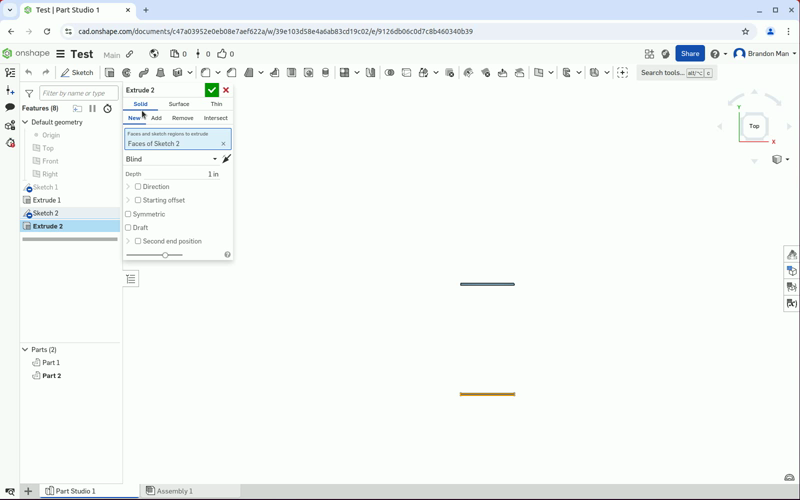
mouse_move(137, 120)
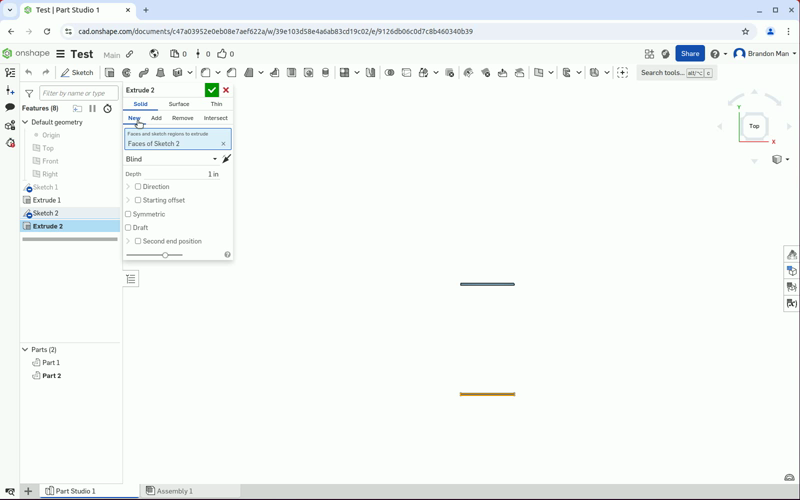
click(137, 120)
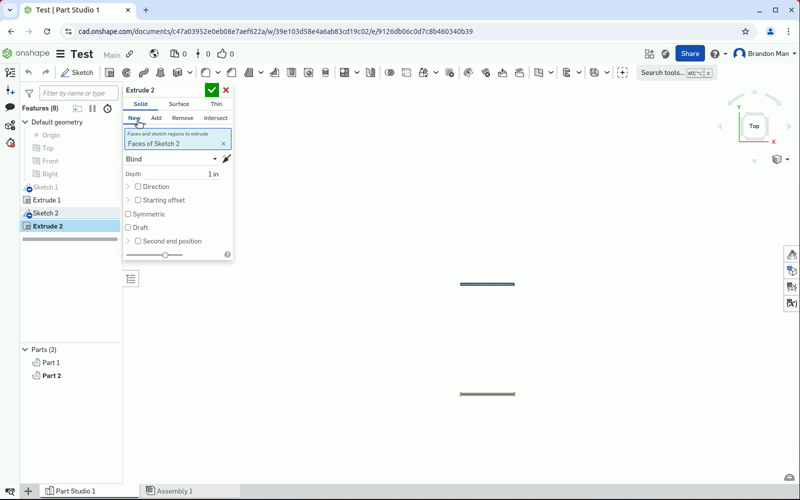
key(tab, 4)
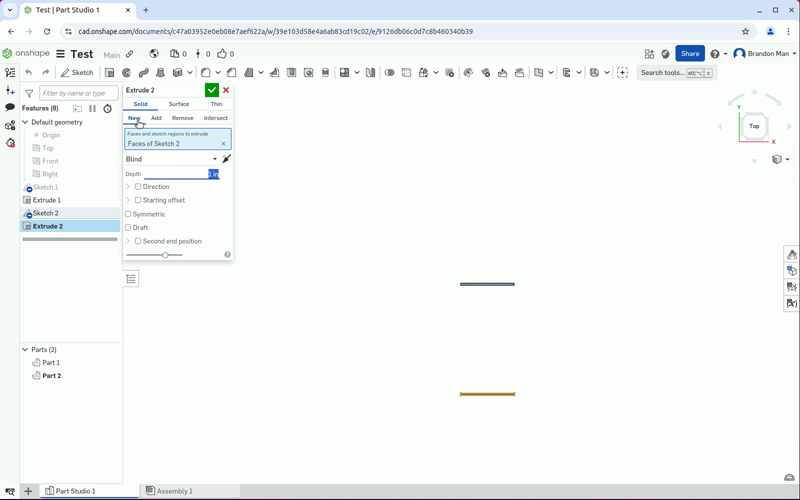
text(12.276)
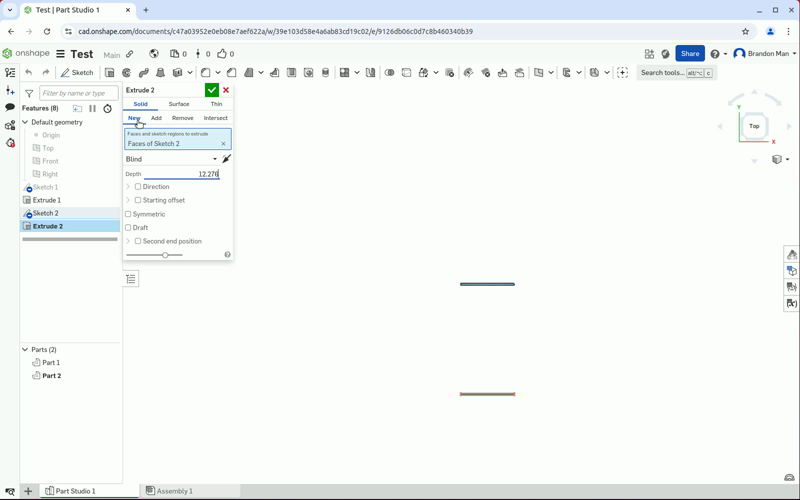
key(enter)
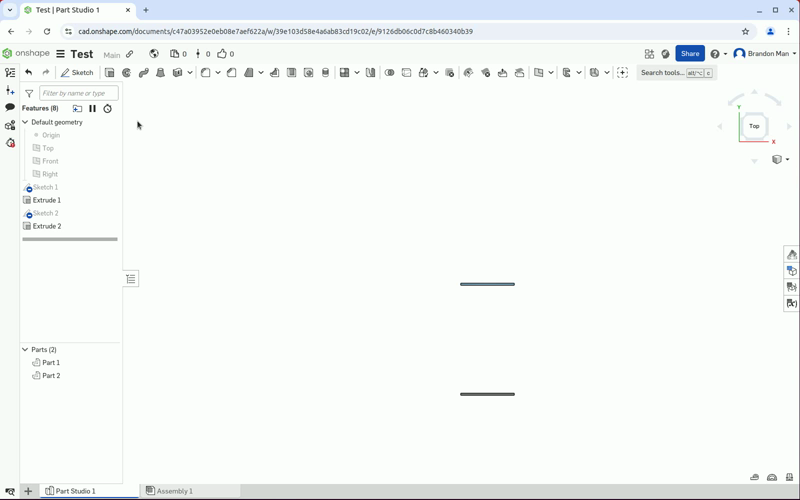
key(shift+h)
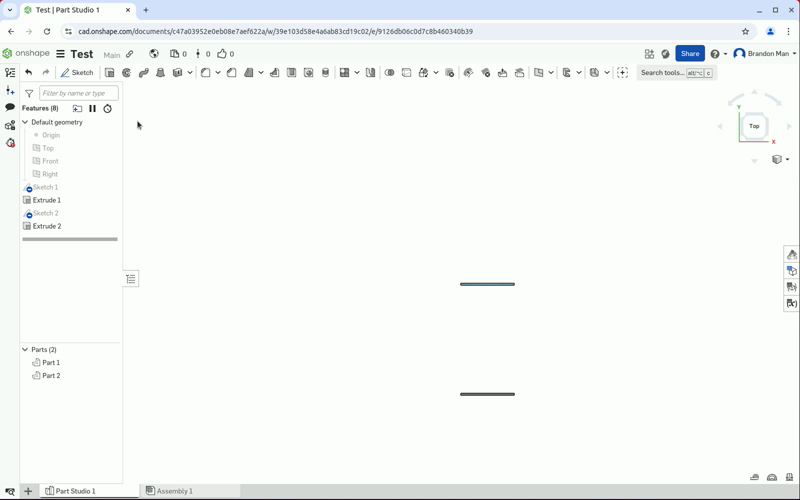
key(shift+h)
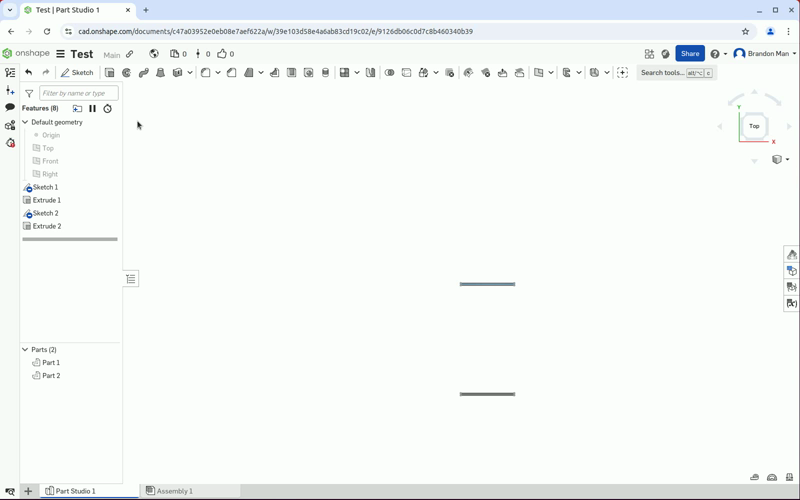
key(shift+7)
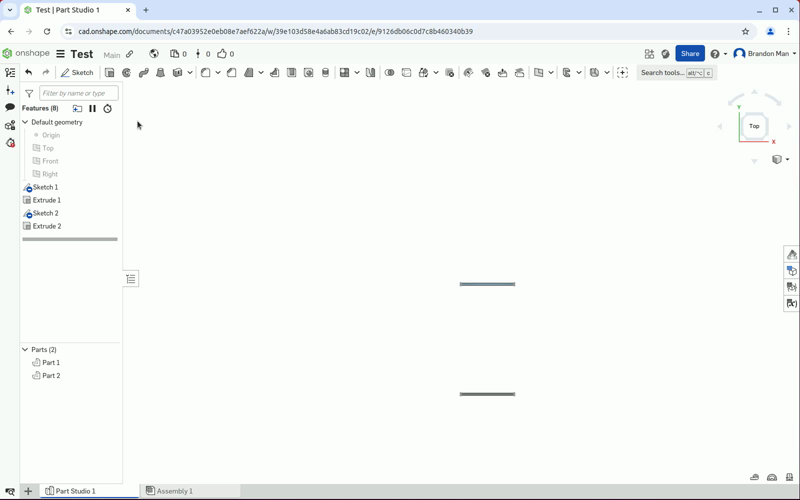
key(up, 3)
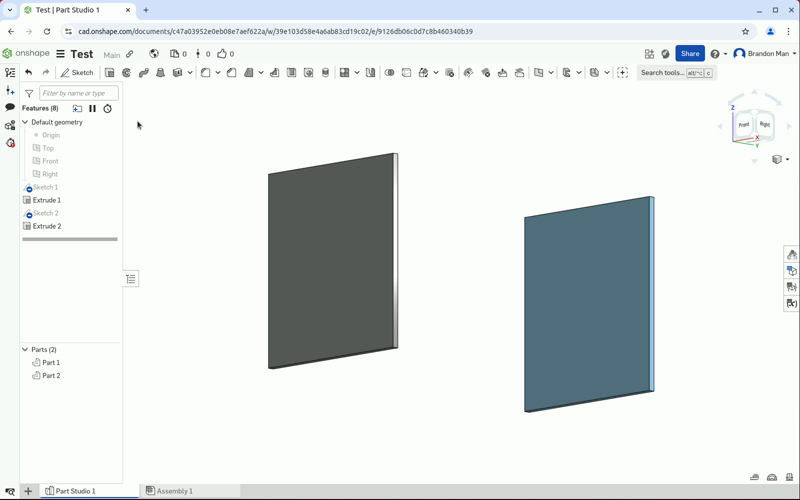
key(left, 3)
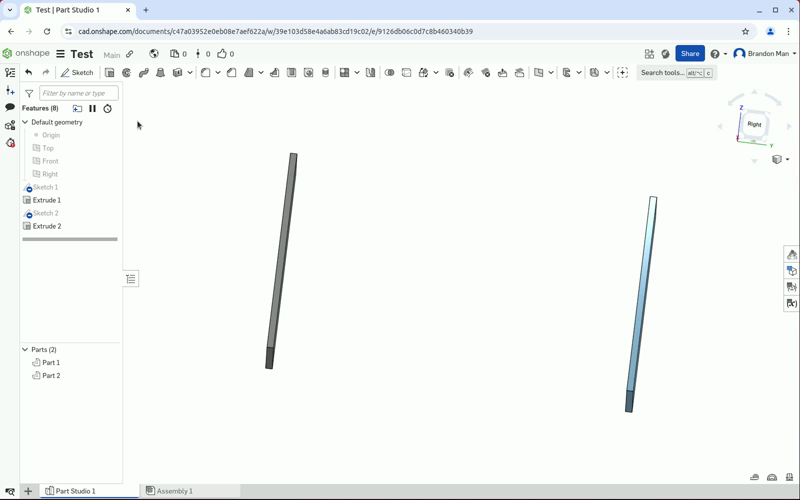
key(right, 3)
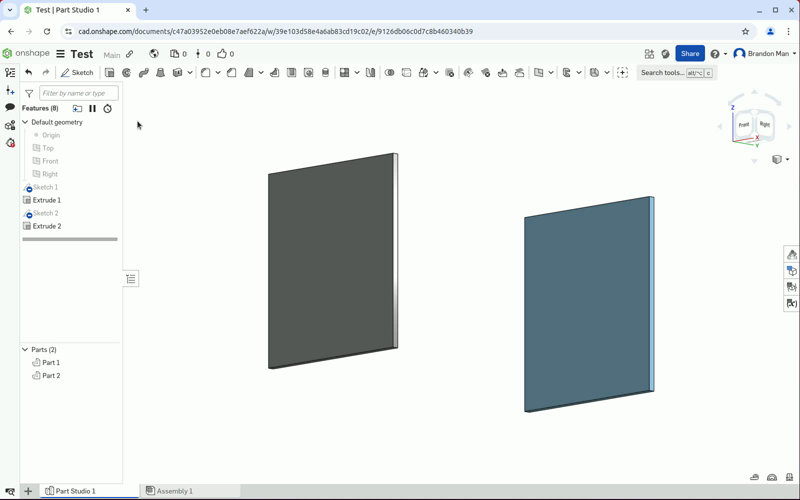
key(down, 3)
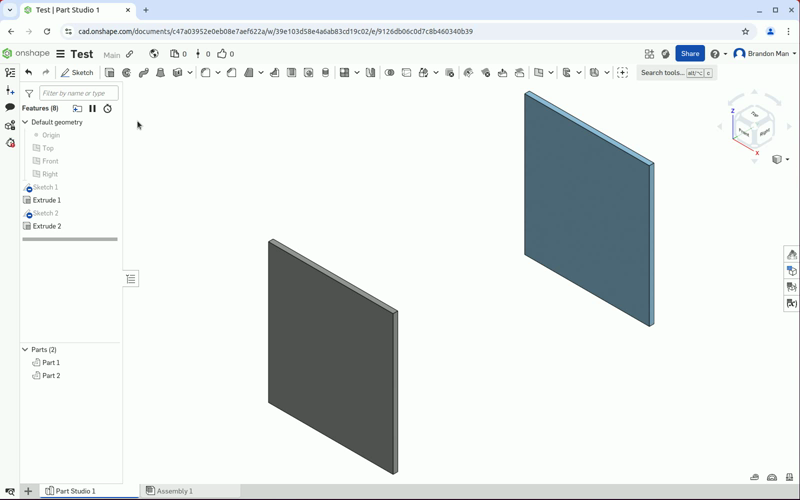
mouse_move(73, 189)
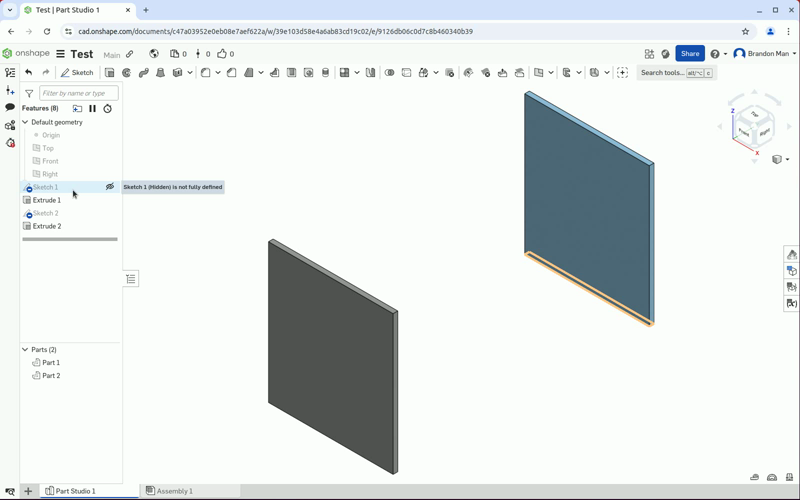
click(73, 189)